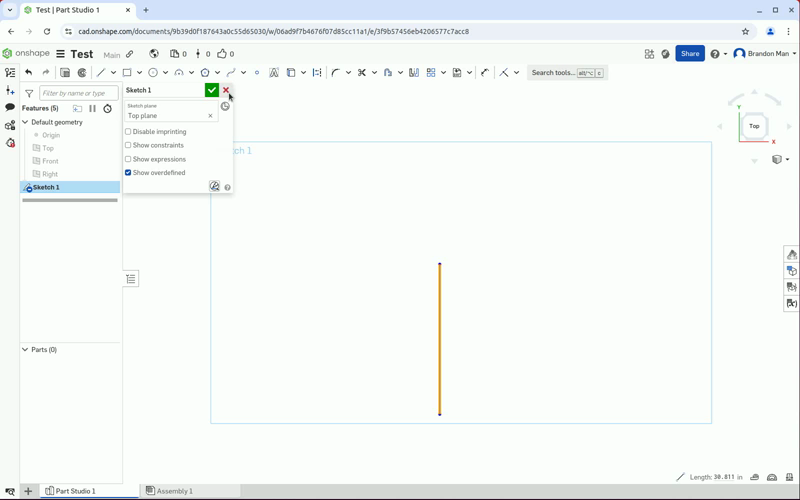
key(shift+h)
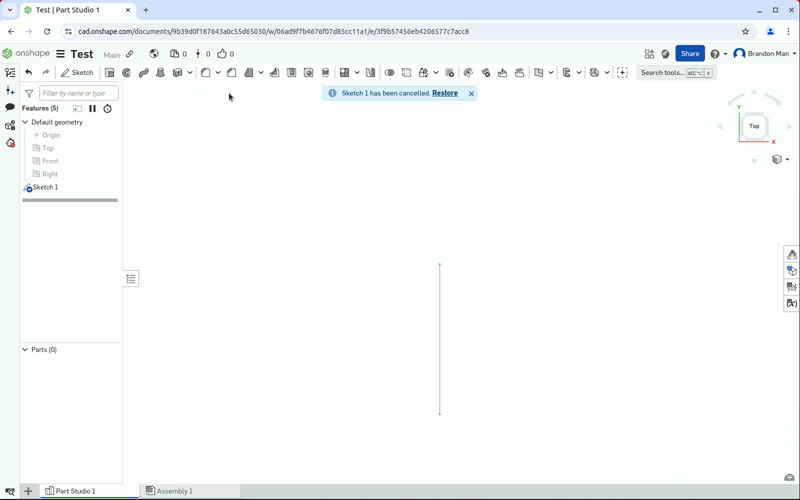
key(shift+s)
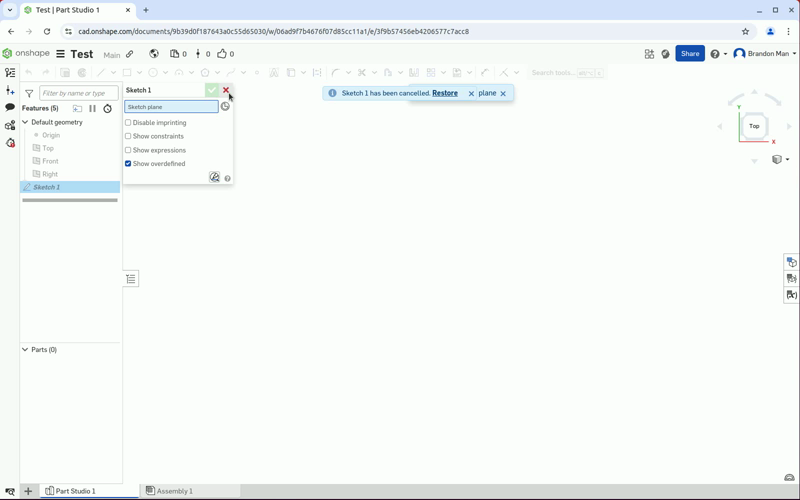
mouse_move(73, 150)
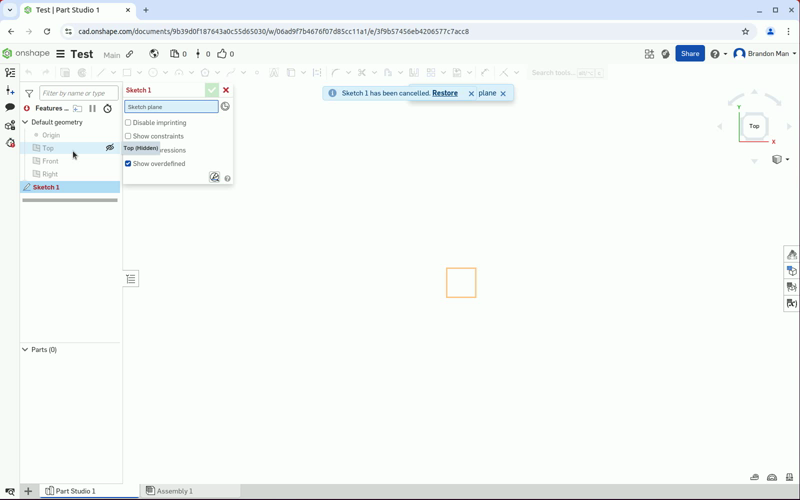
click(73, 150)
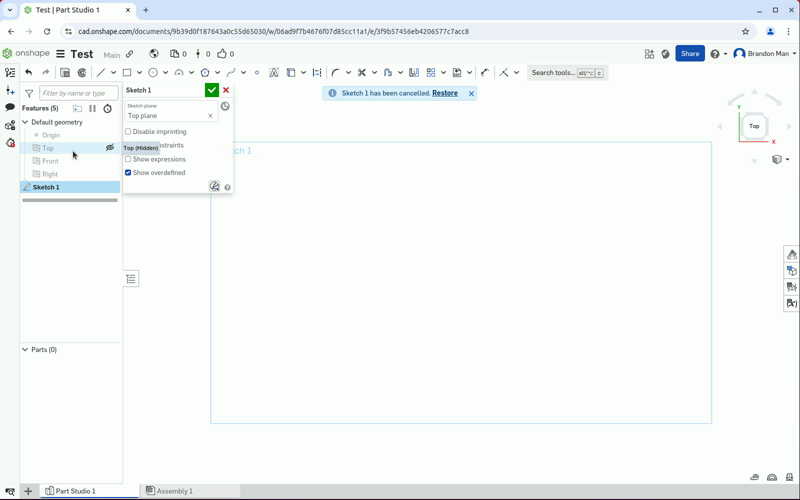
mouse_move(73, 352)
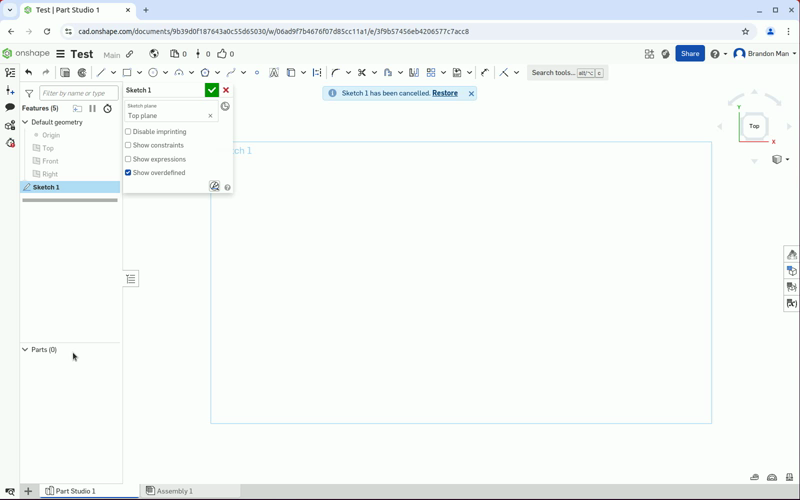
key(y)
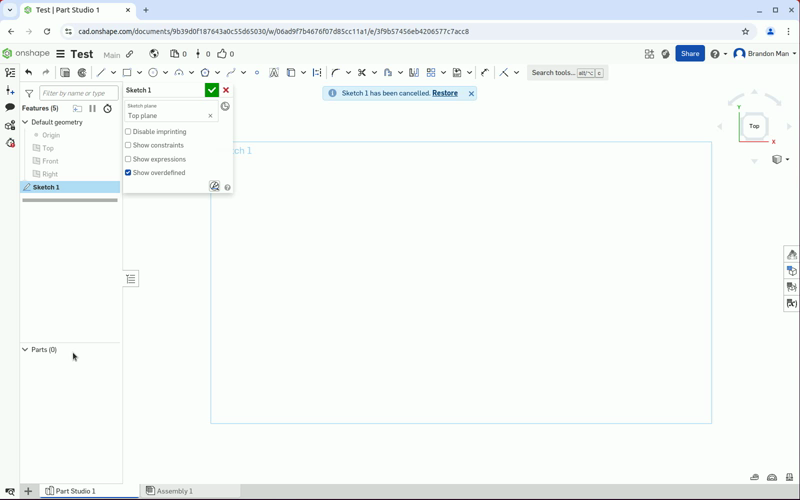
key(l)
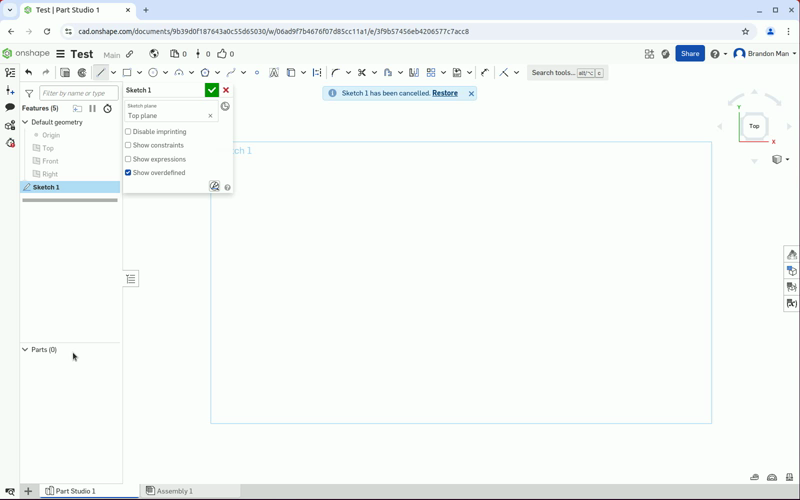
key_down(shift)
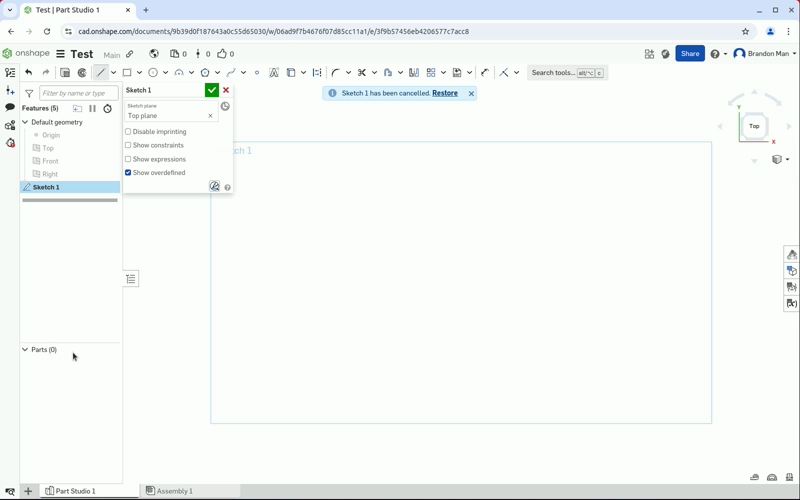
mouse_move(429, 313)
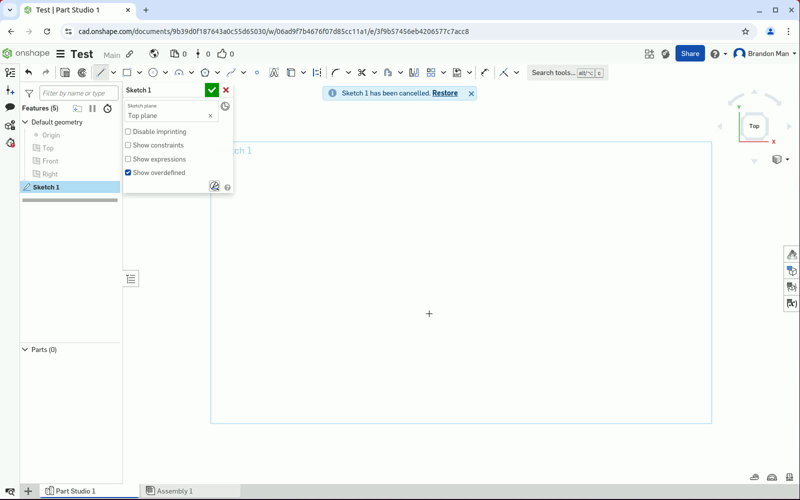
click(429, 313)
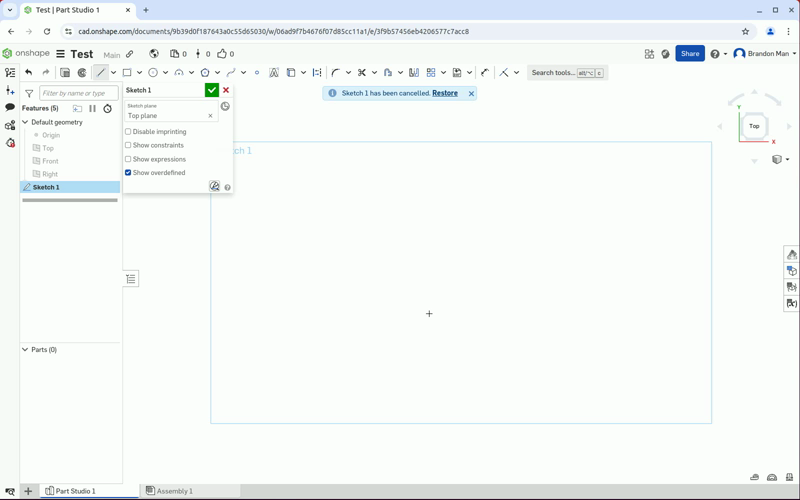
key_up(shift)
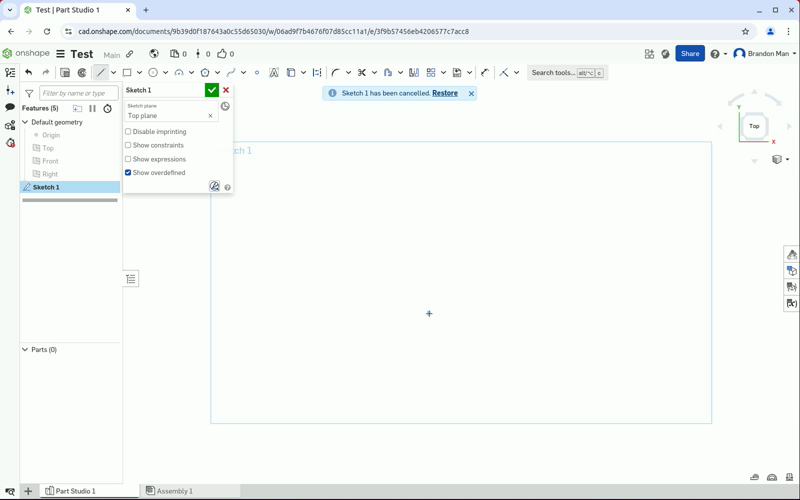
key_down(shift)
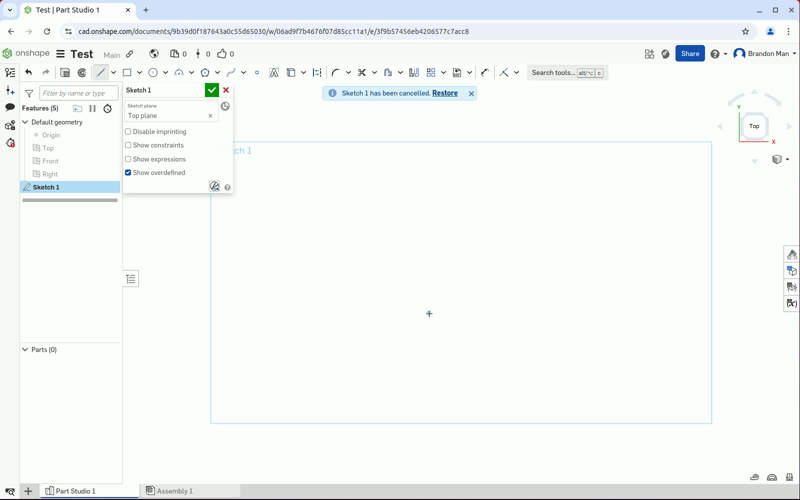
mouse_move(439, 394)
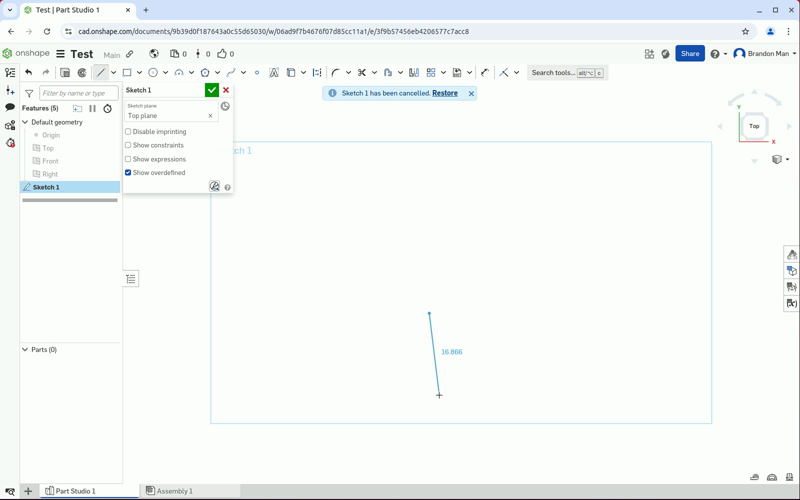
click(439, 394)
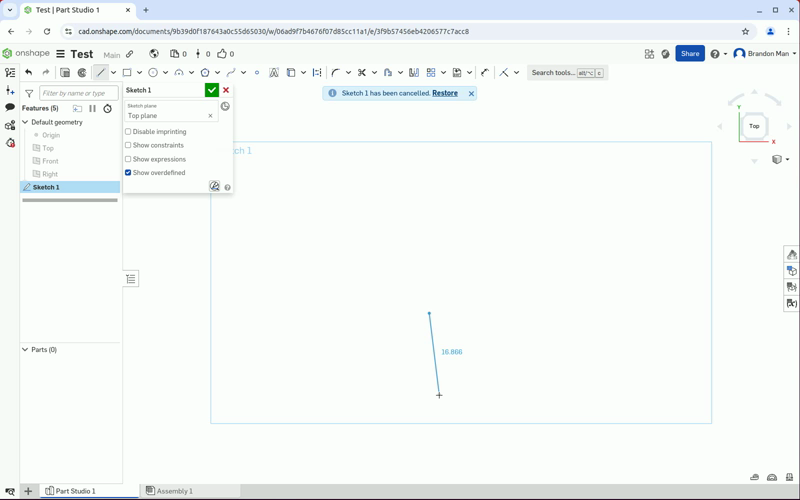
key_up(shift)
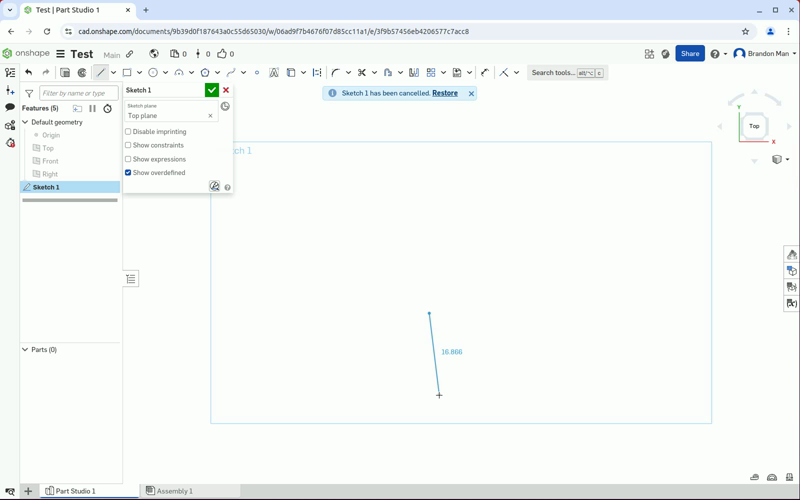
key_down(shift)
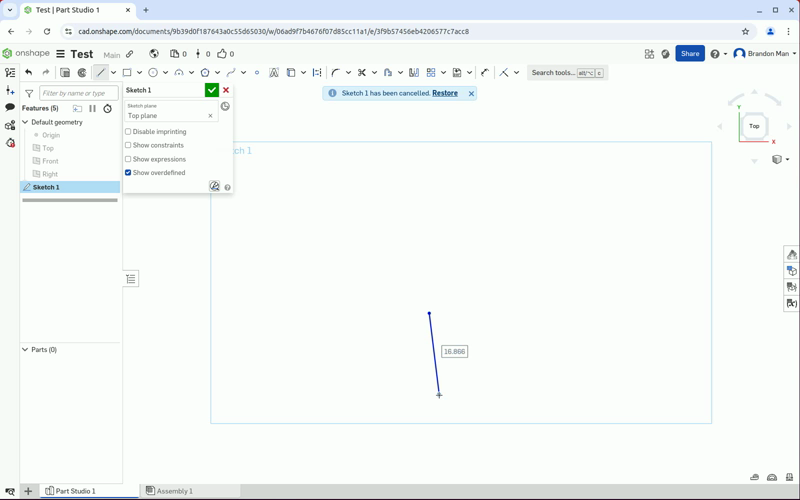
mouse_move(469, 394)
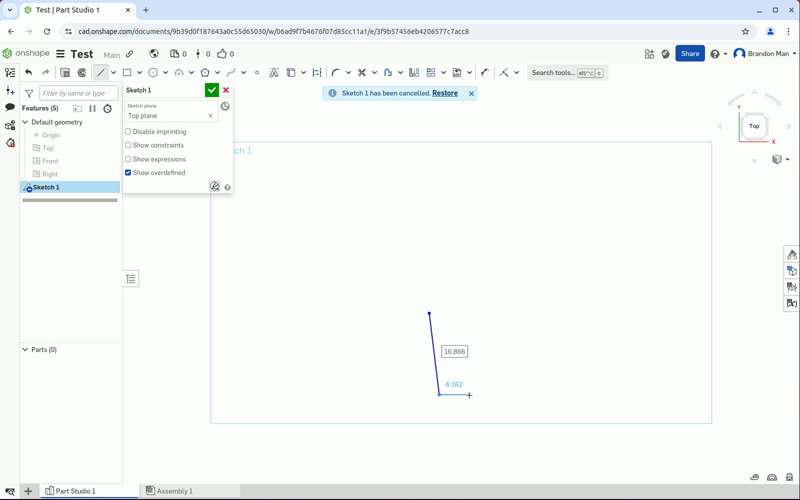
mouse_move(460, 394)
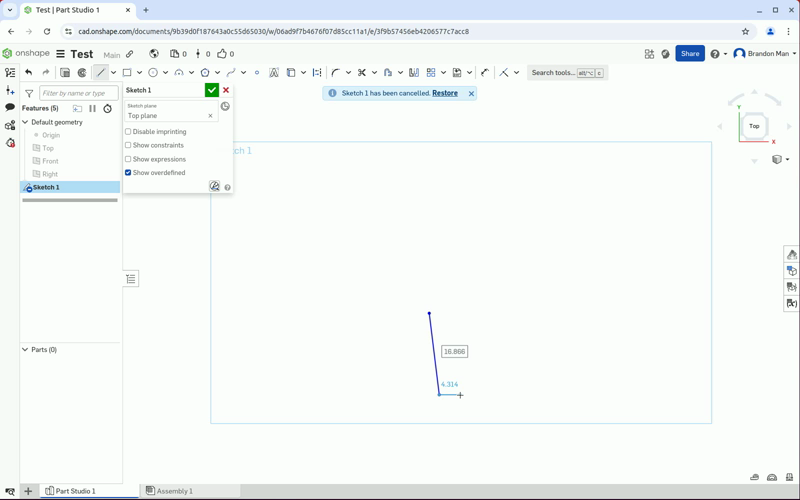
click(460, 394)
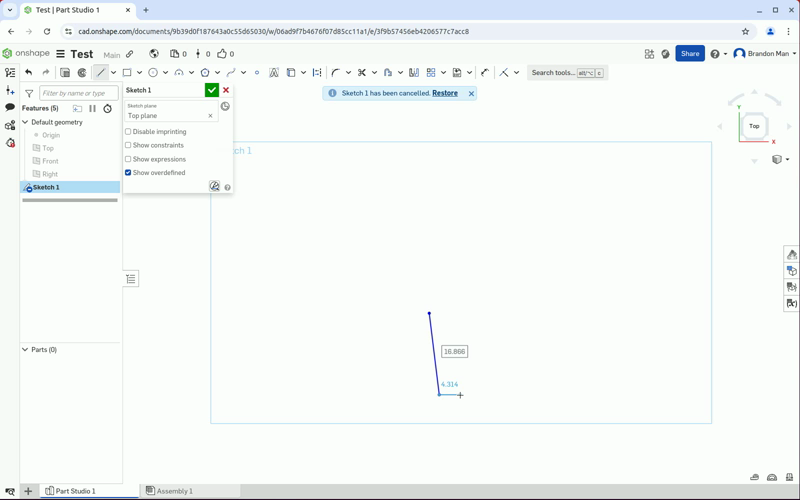
key_up(shift)
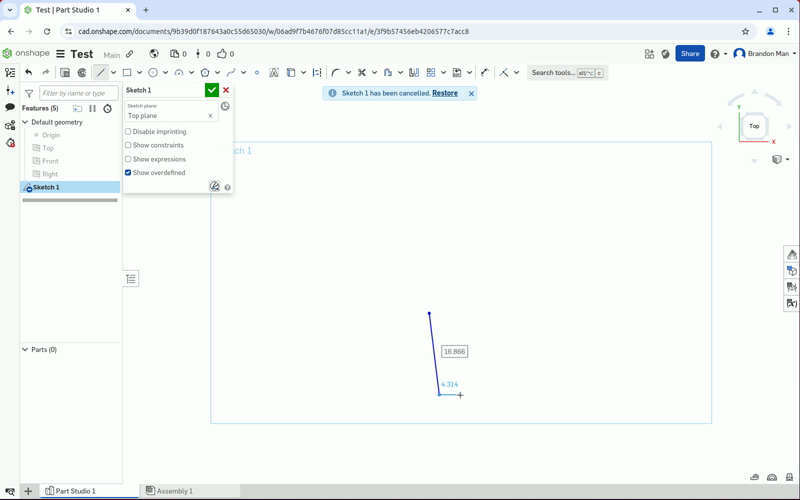
key_down(shift)
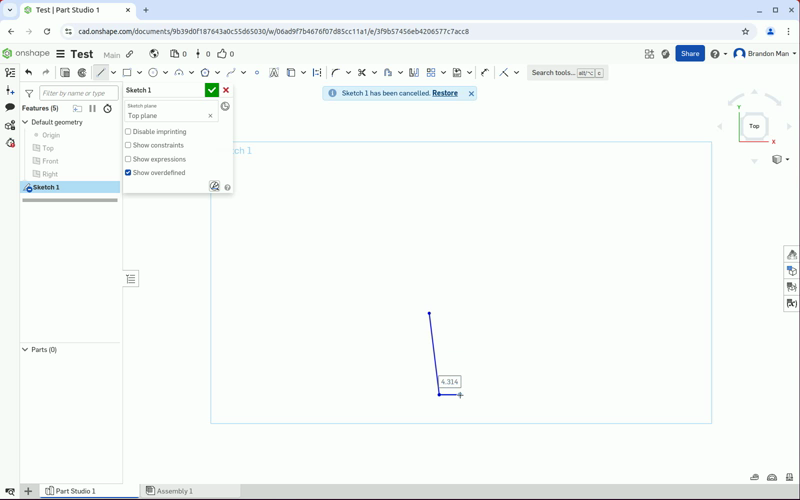
mouse_move(490, 394)
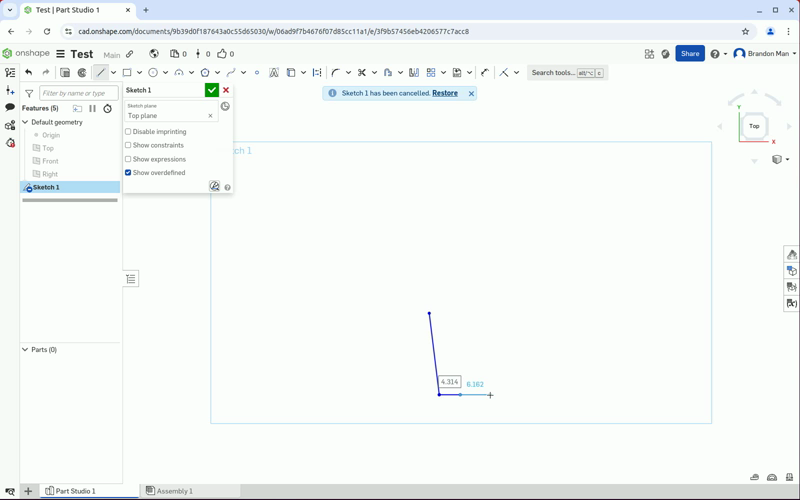
mouse_move(480, 394)
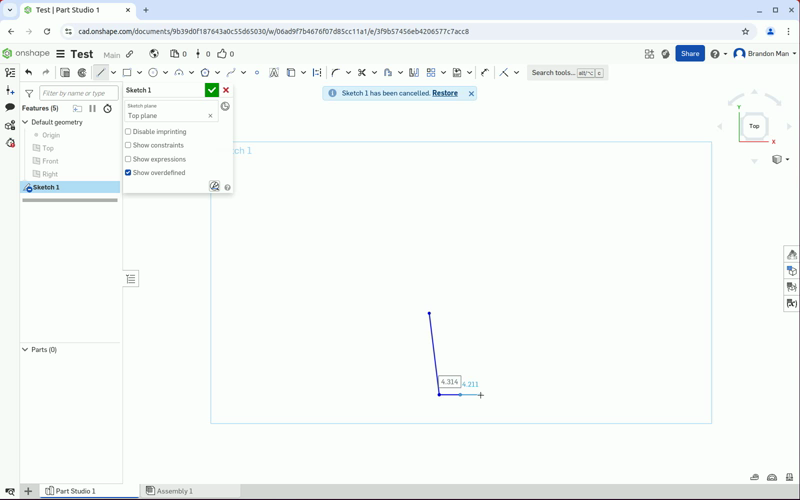
click(480, 394)
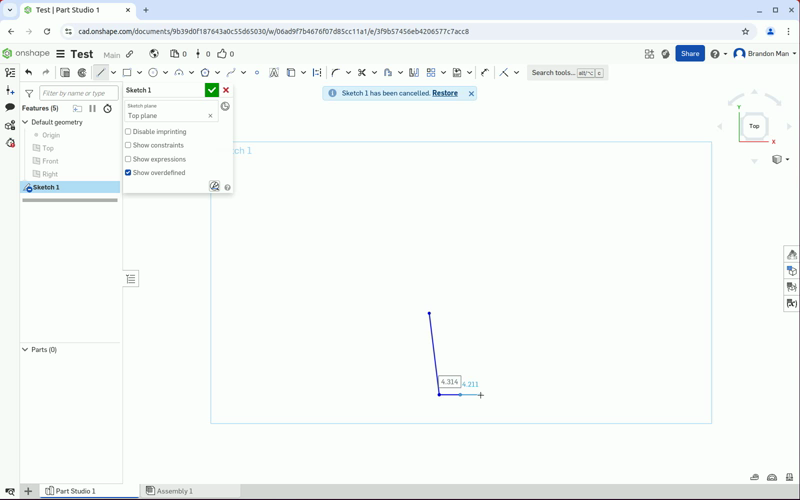
key_up(shift)
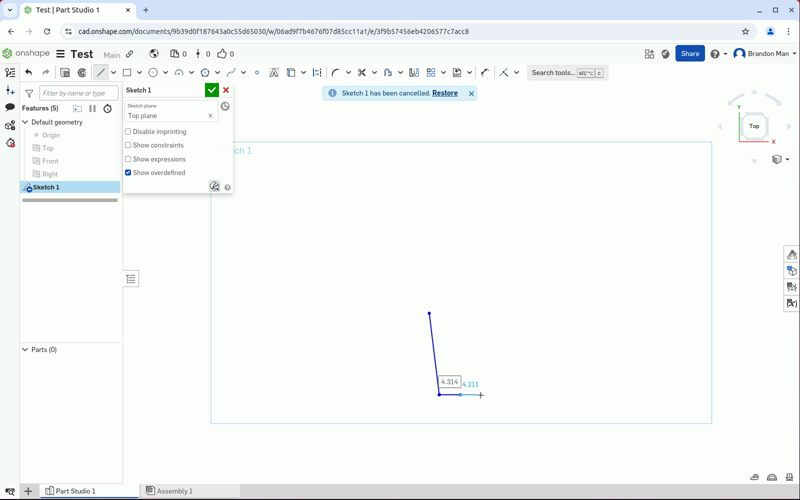
key_down(shift)
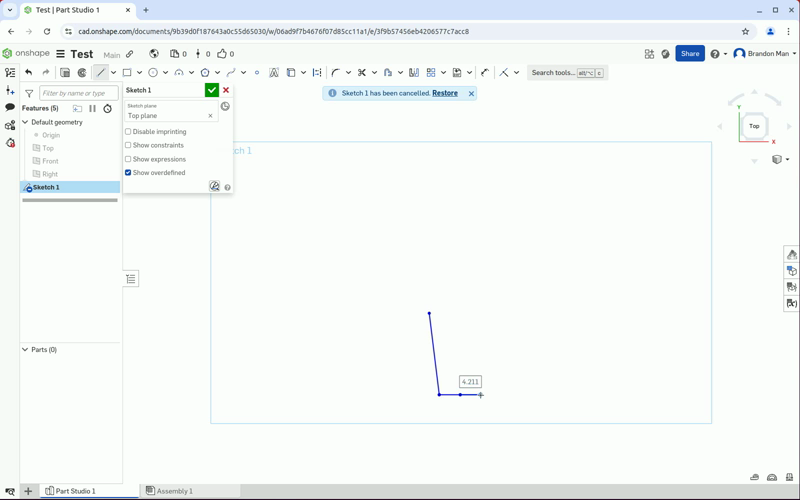
mouse_move(492, 313)
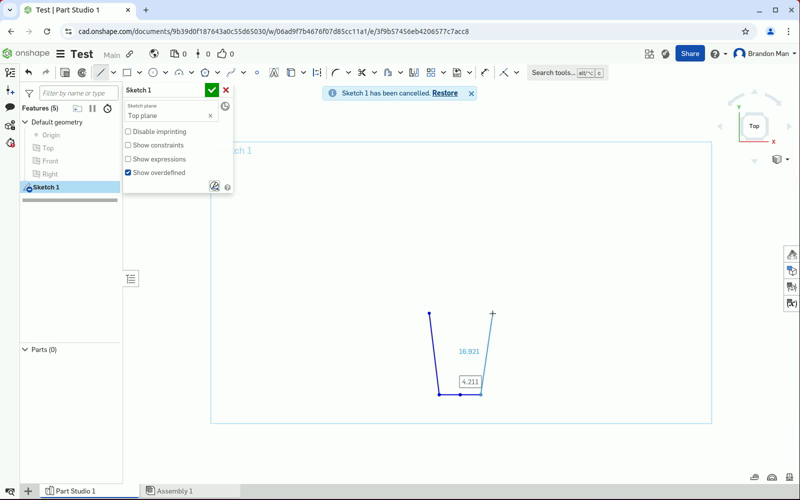
click(492, 313)
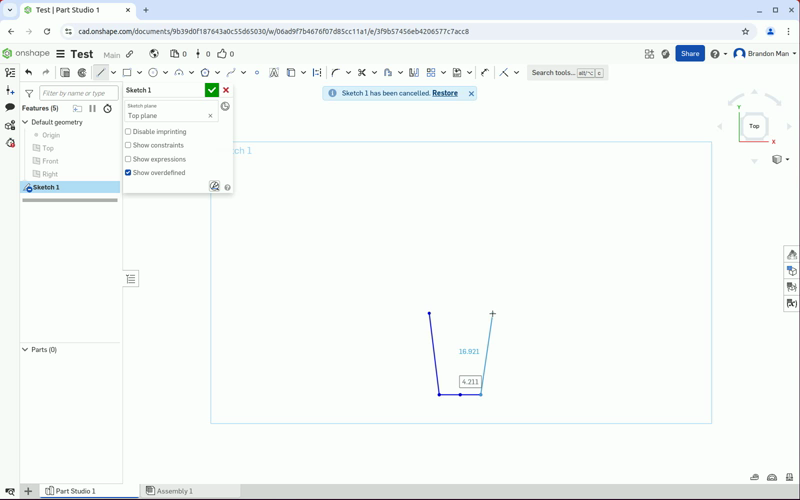
key_up(shift)
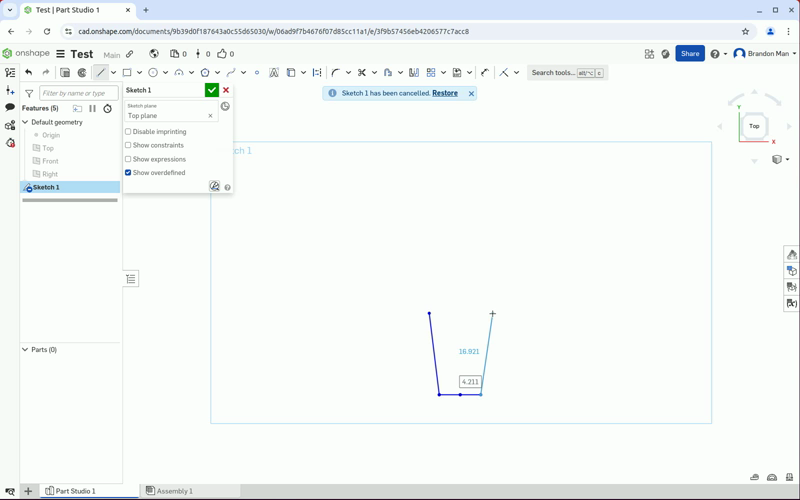
key_down(shift)
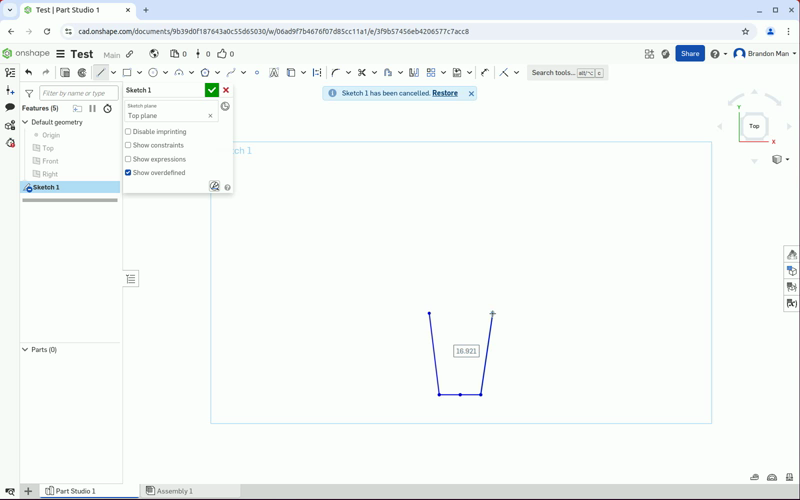
mouse_move(522, 313)
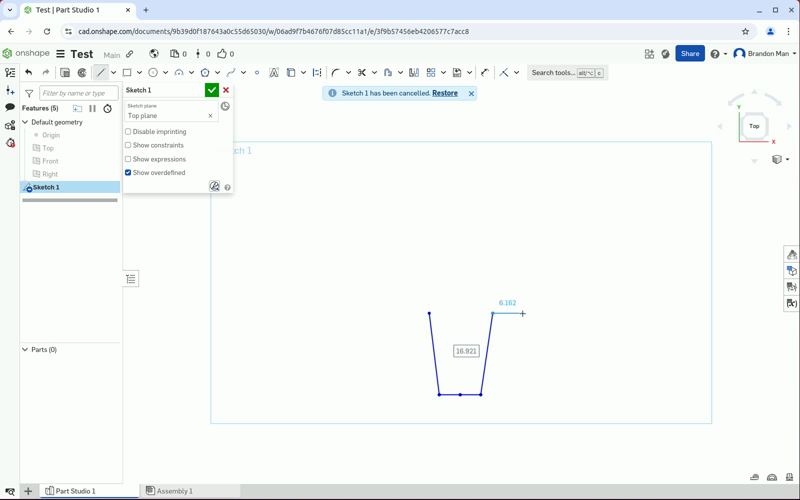
mouse_move(492, 283)
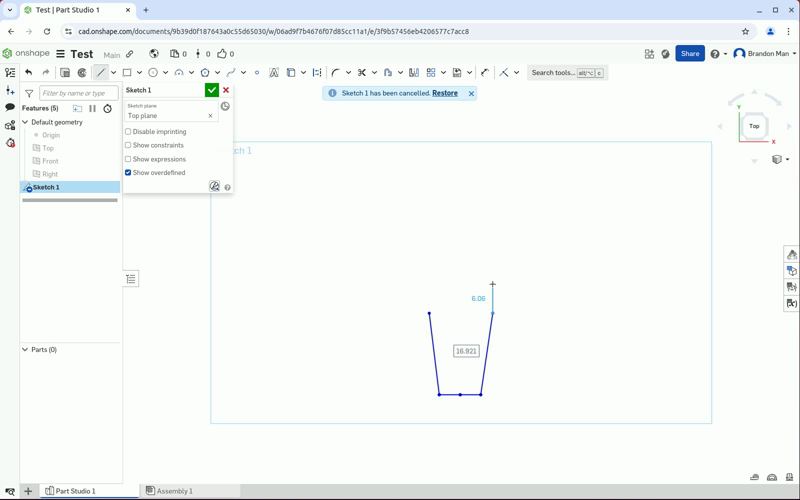
click(492, 283)
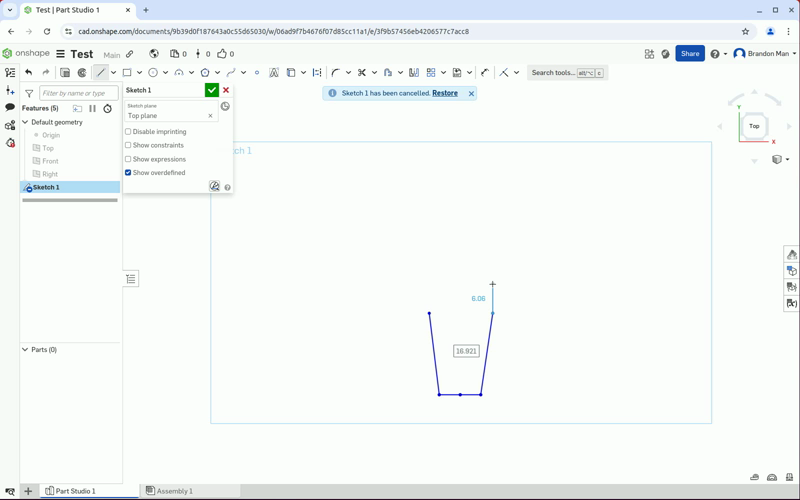
key_up(shift)
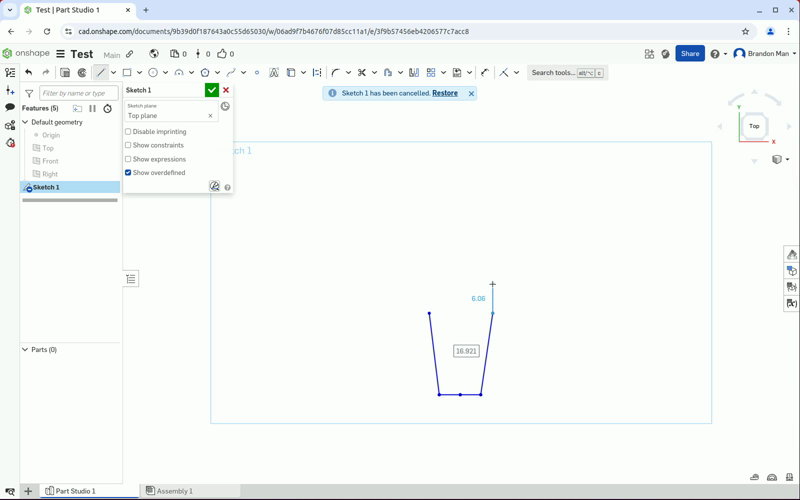
key_down(shift)
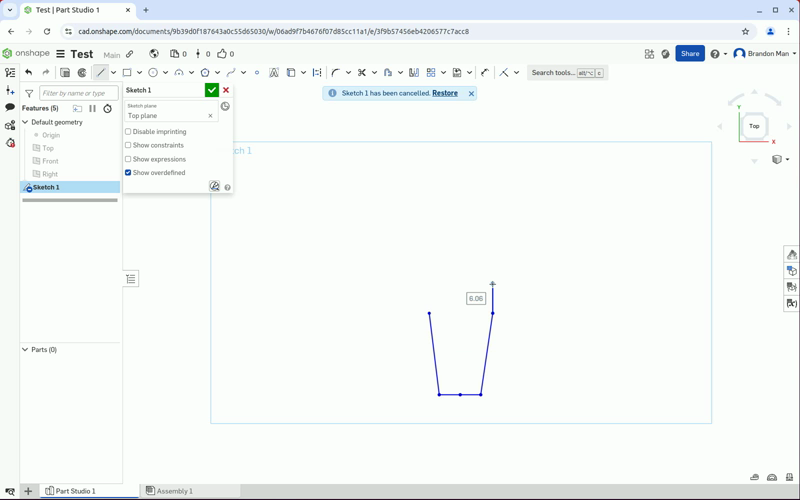
mouse_move(492, 190)
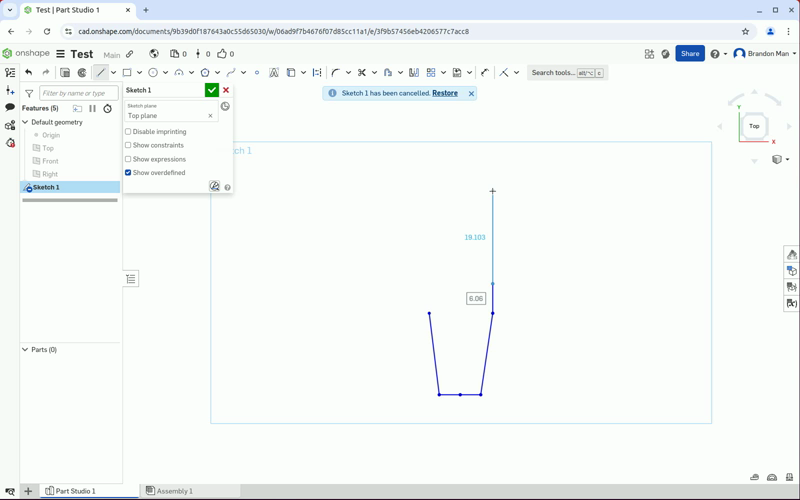
click(492, 190)
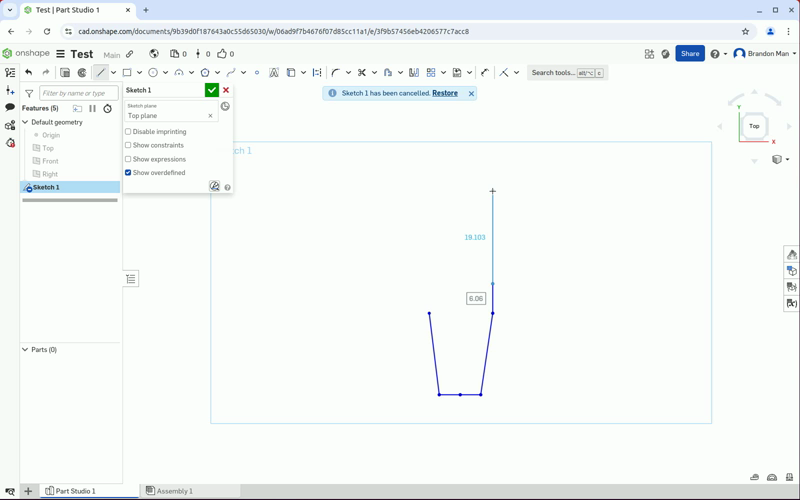
key_up(shift)
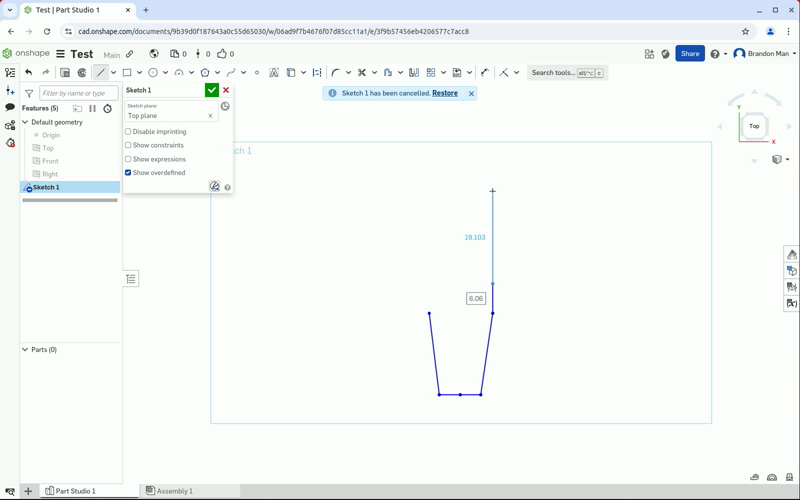
key_down(shift)
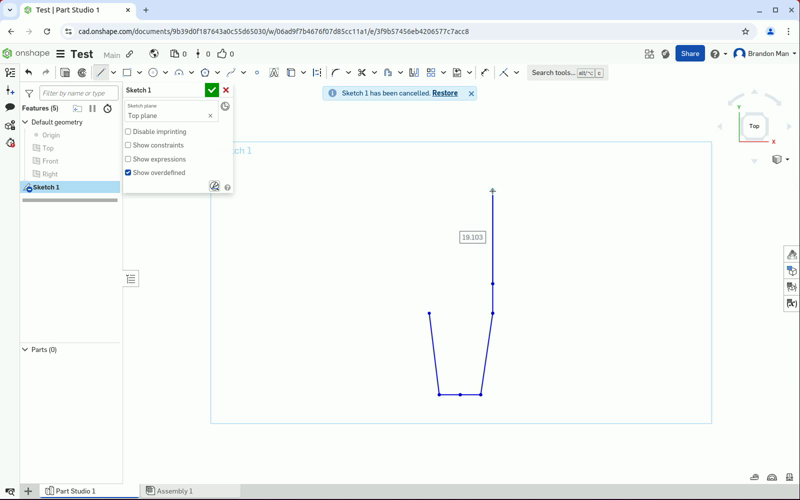
mouse_move(429, 190)
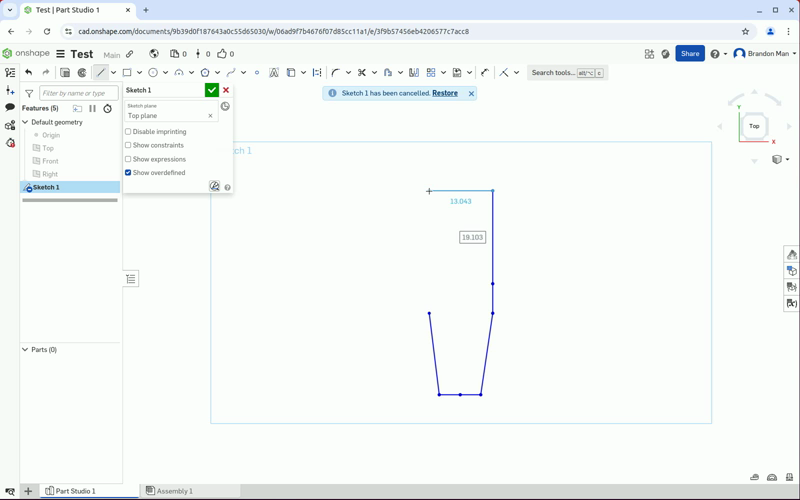
click(429, 190)
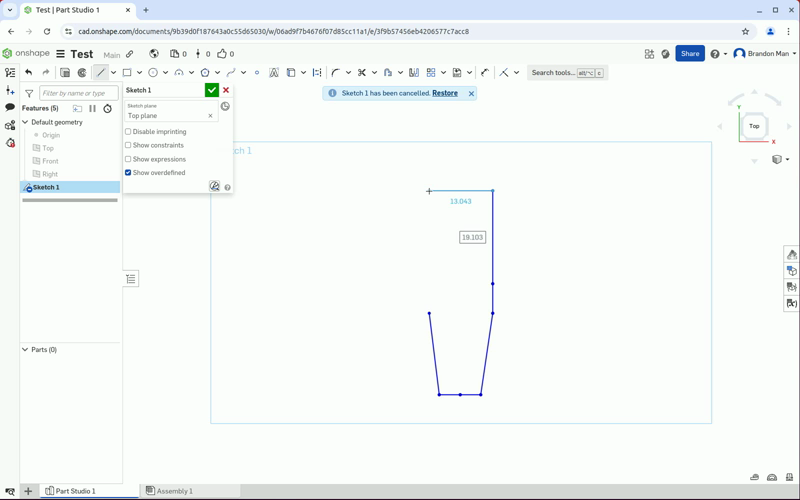
key_up(shift)
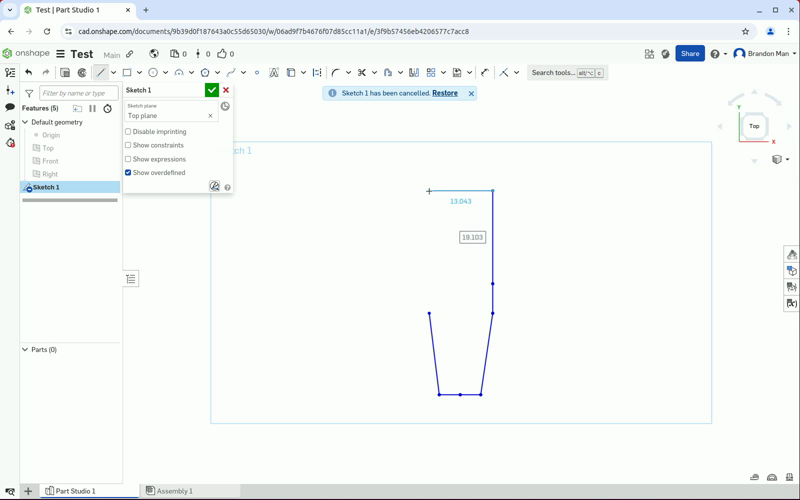
key_down(shift)
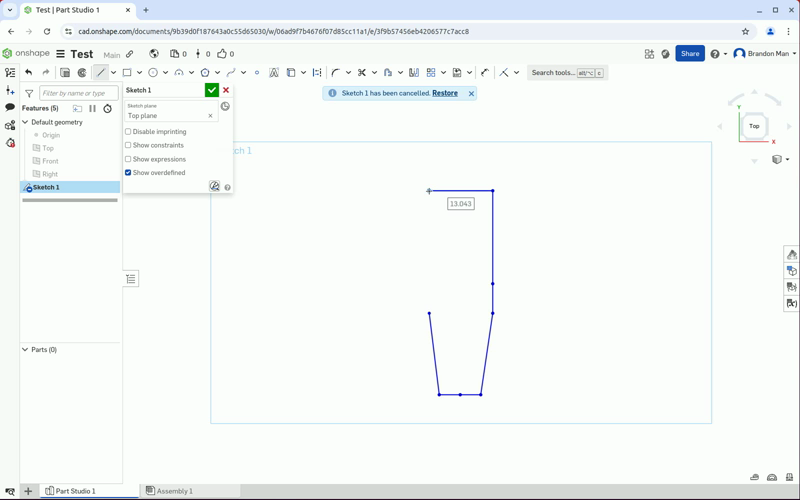
mouse_move(429, 283)
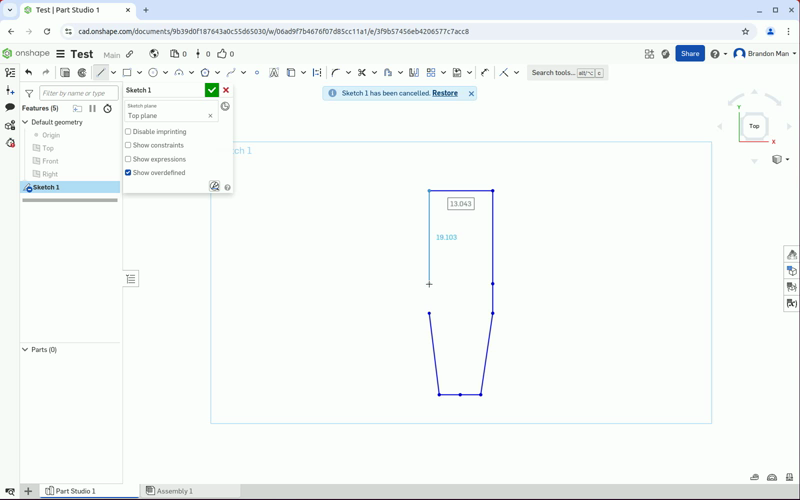
click(429, 283)
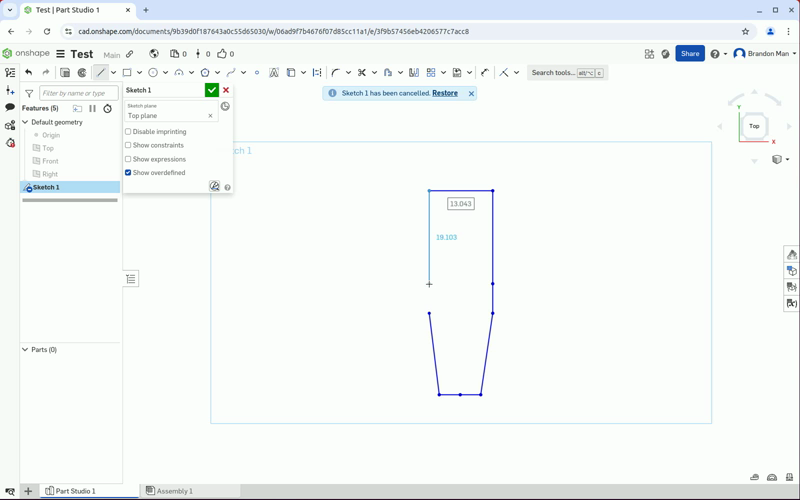
key_up(shift)
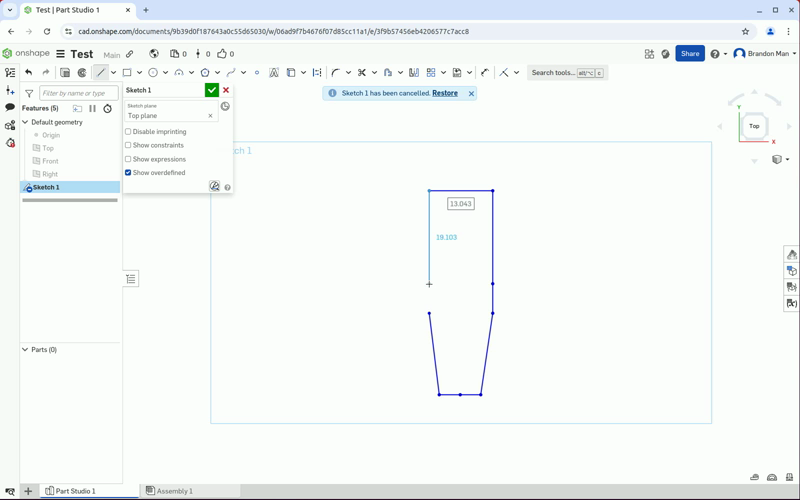
mouse_move(459, 283)
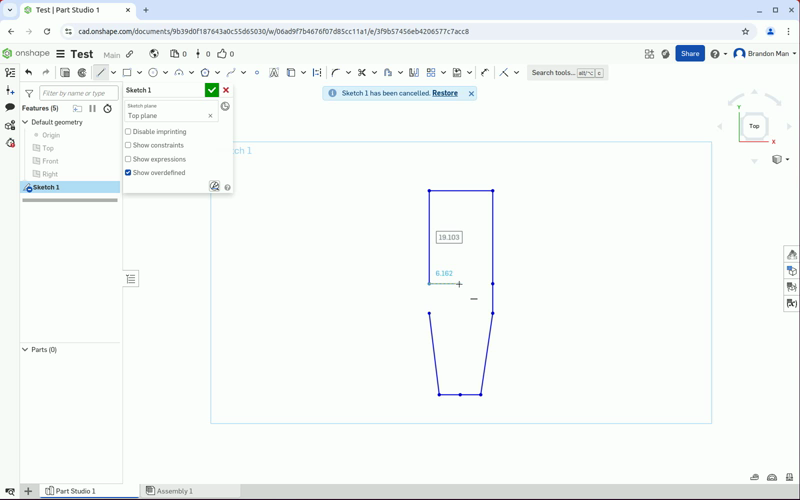
key_down(shift)
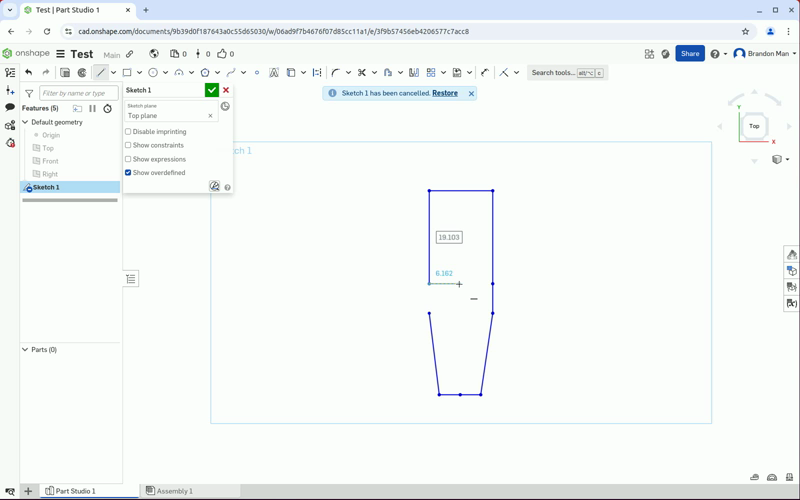
mouse_move(429, 313)
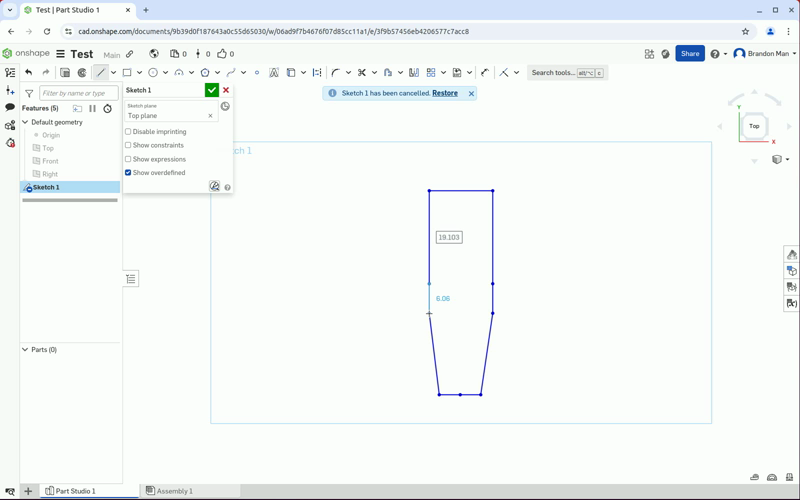
key_up(shift)
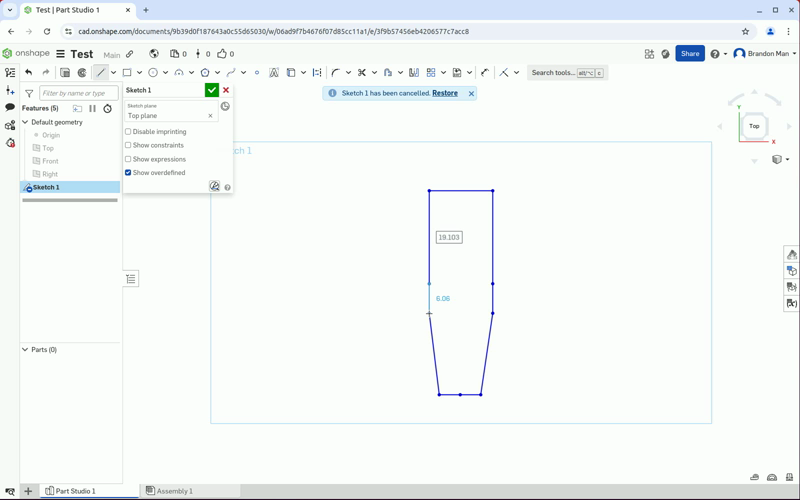
click(429, 313)
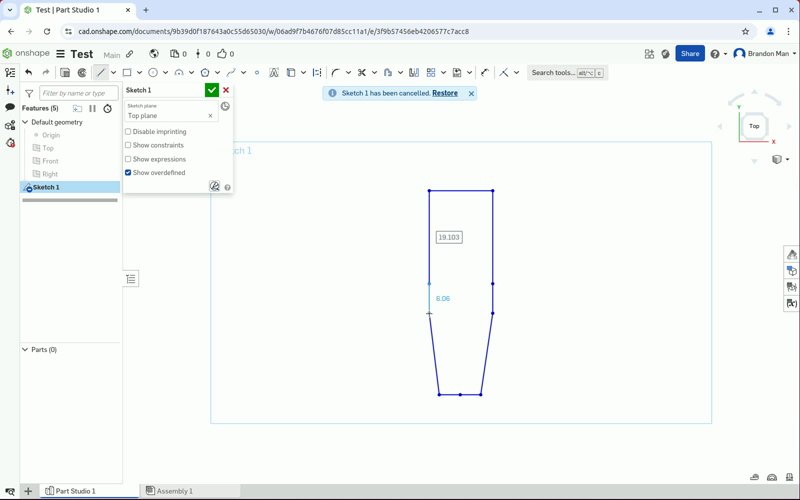
key(esc)
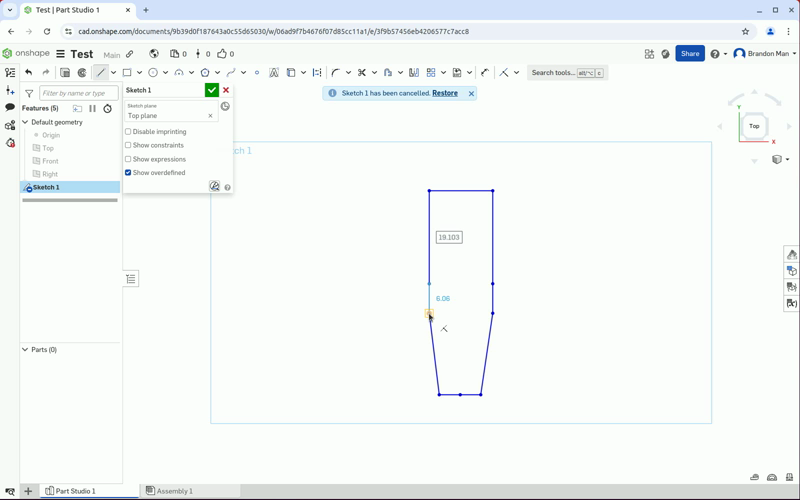
key(a)
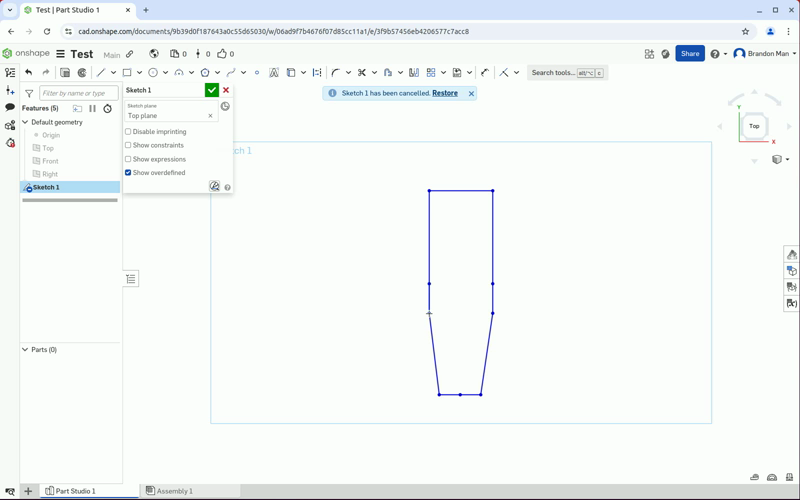
key_down(shift)
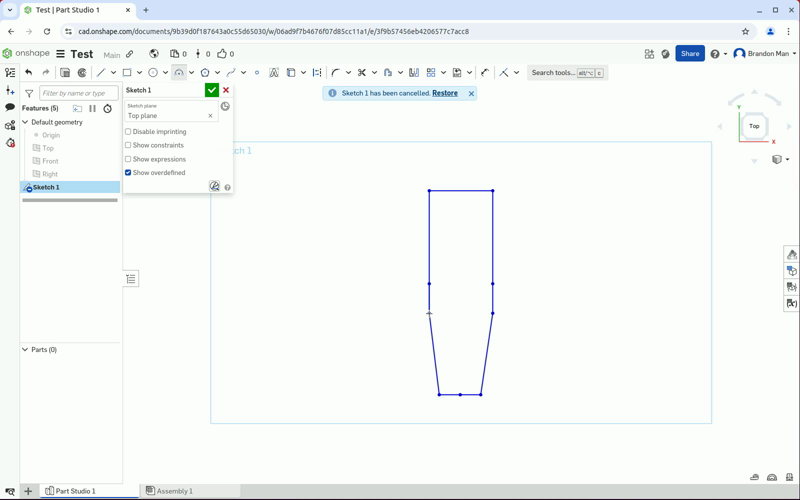
mouse_move(450, 334)
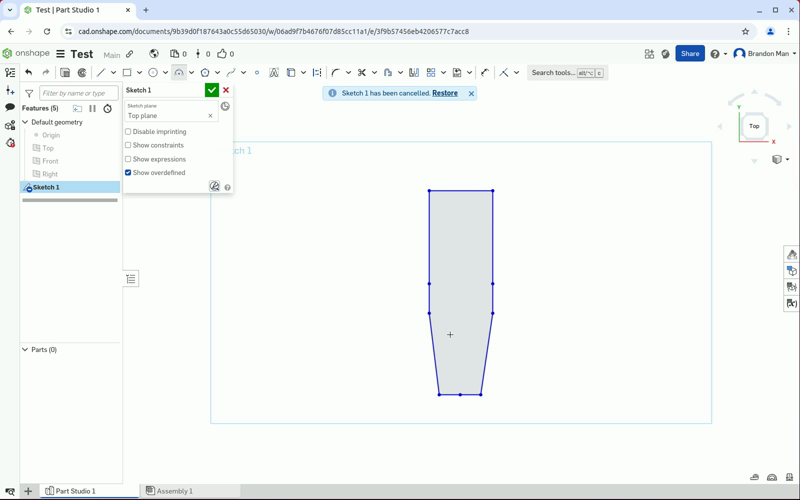
click(450, 334)
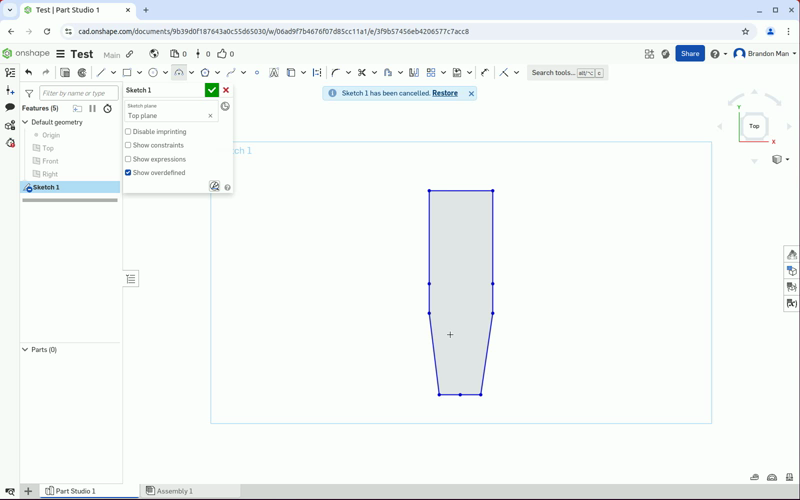
key_up(shift)
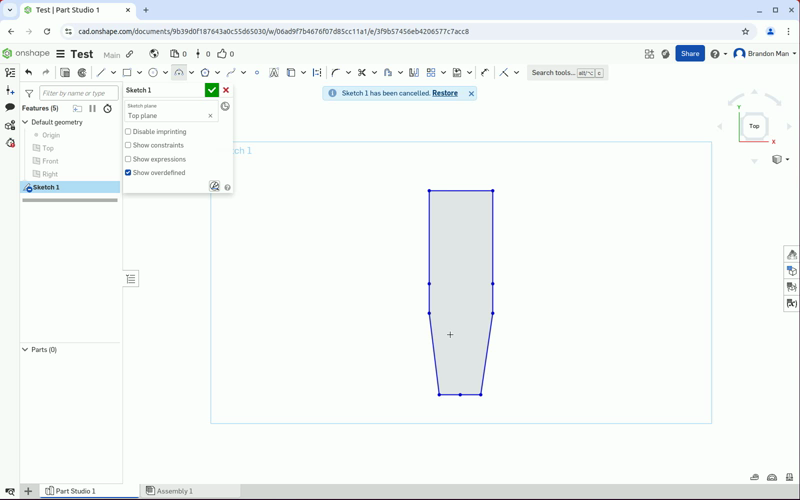
key_down(shift)
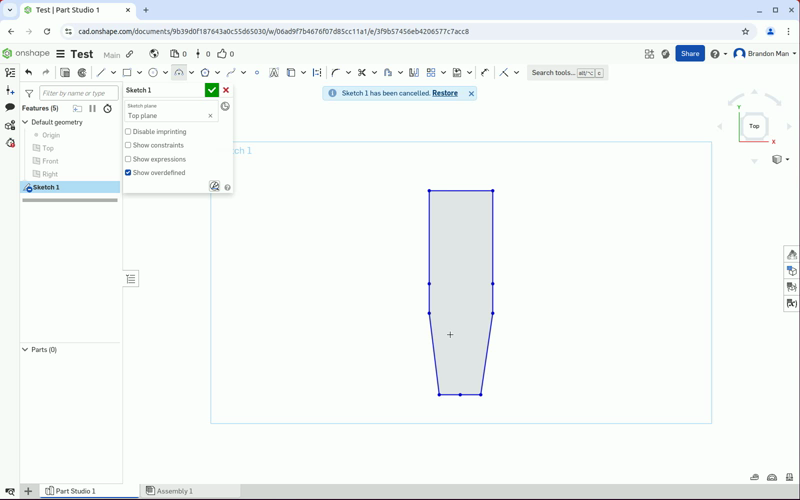
mouse_move(471, 334)
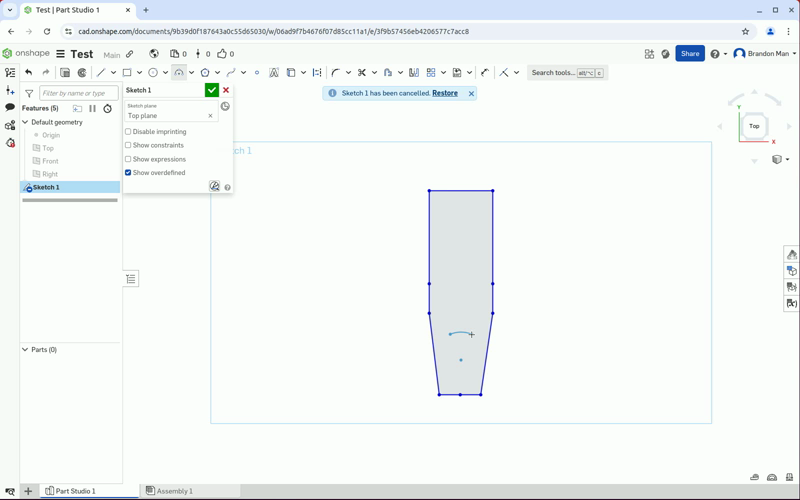
click(471, 334)
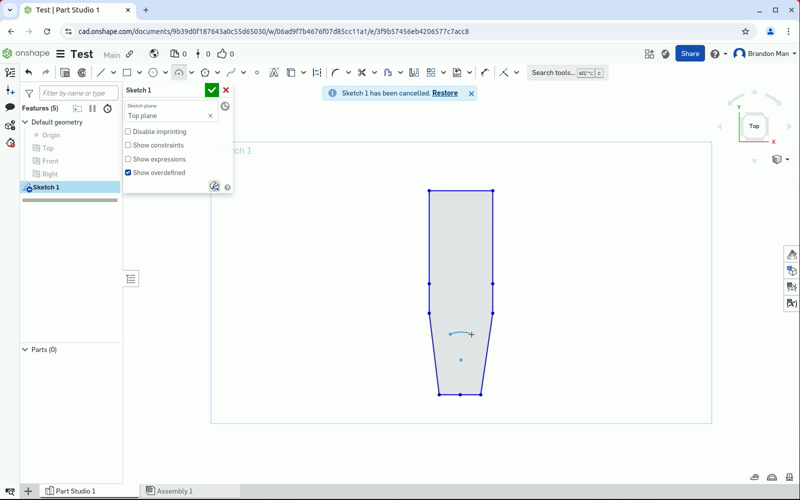
mouse_move(460, 345)
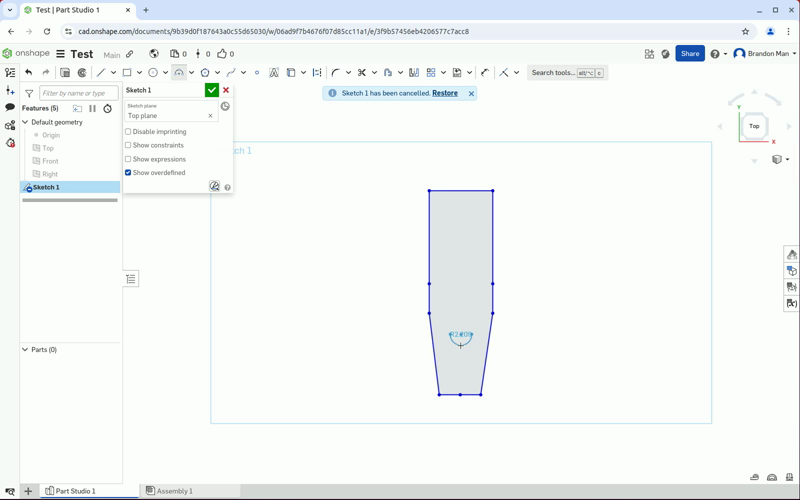
click(460, 345)
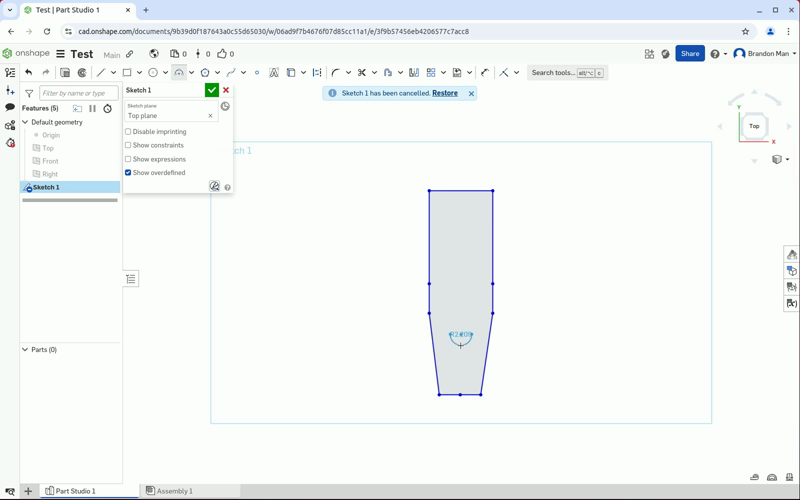
key_up(shift)
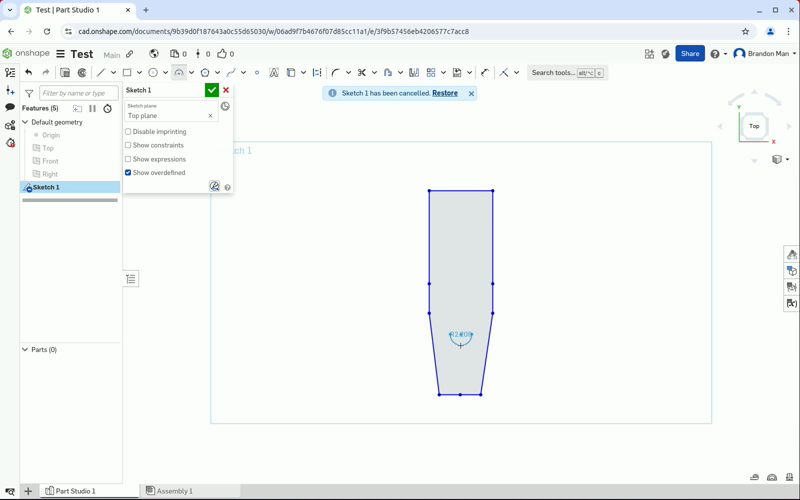
key(esc)
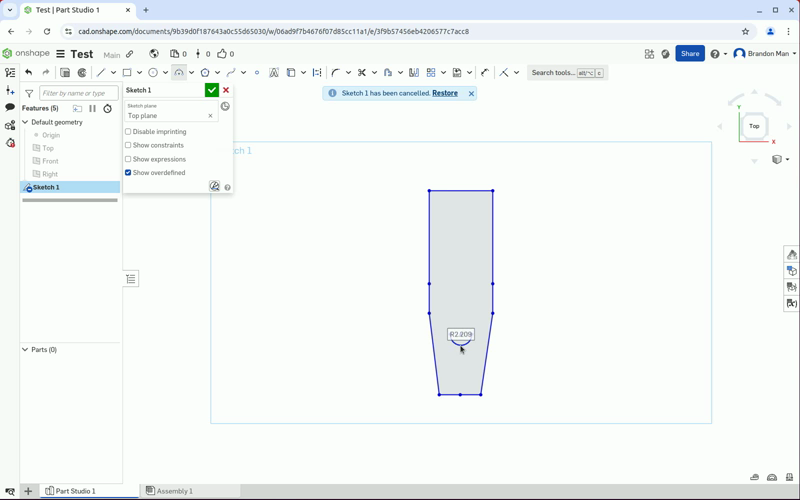
key(l)
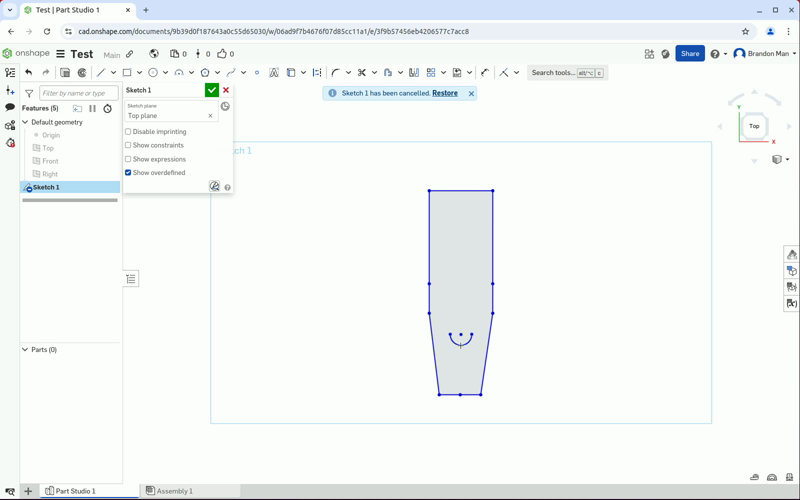
mouse_move(471, 334)
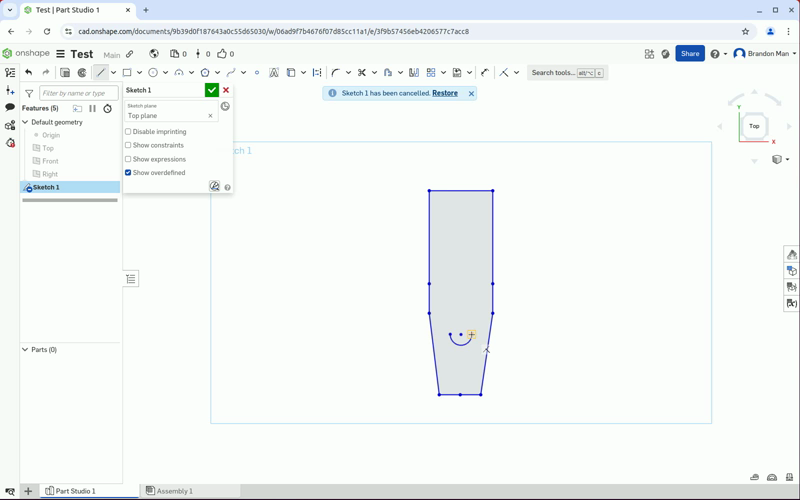
click(471, 334)
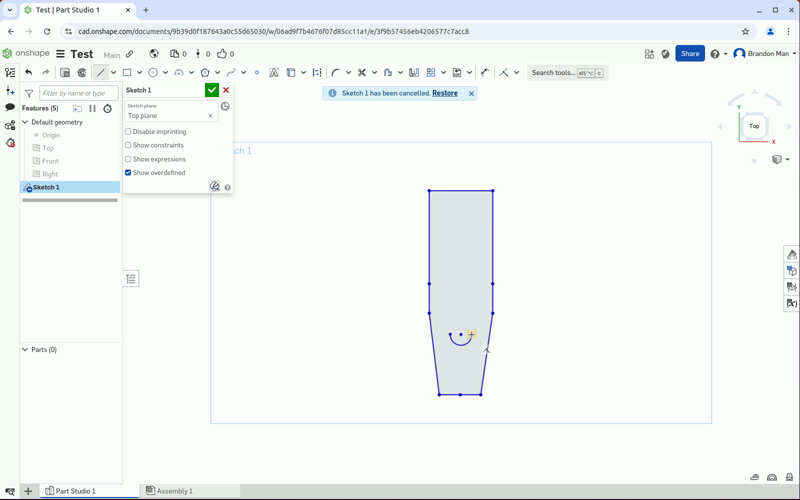
key_down(shift)
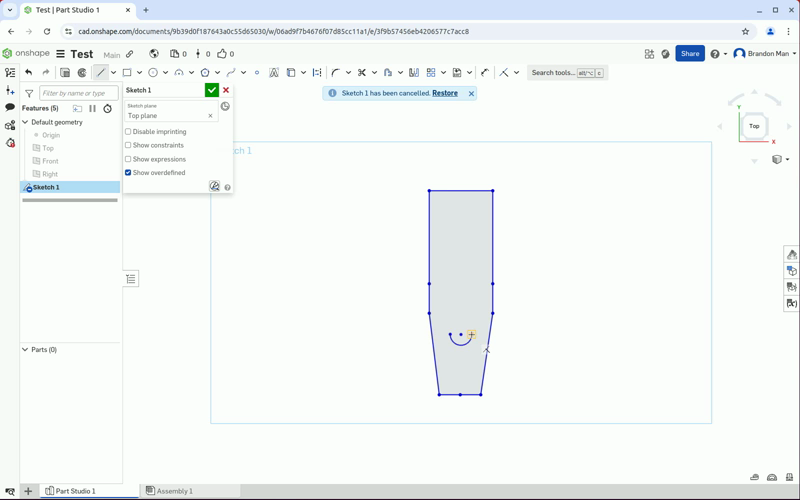
mouse_move(501, 334)
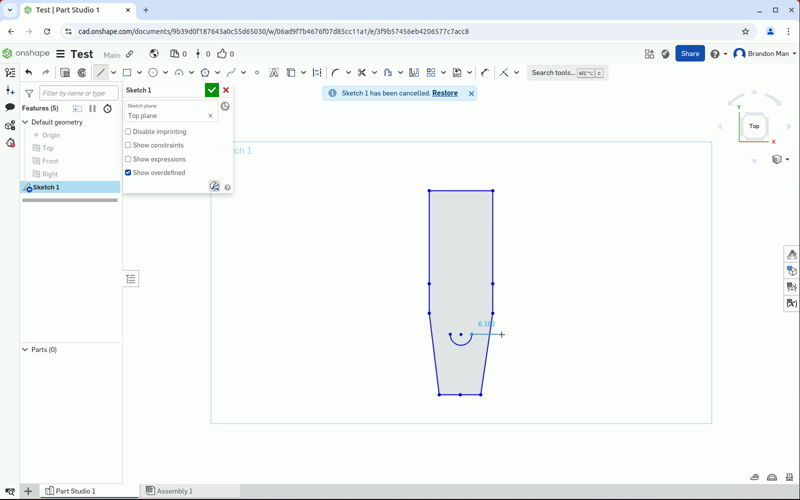
mouse_move(471, 283)
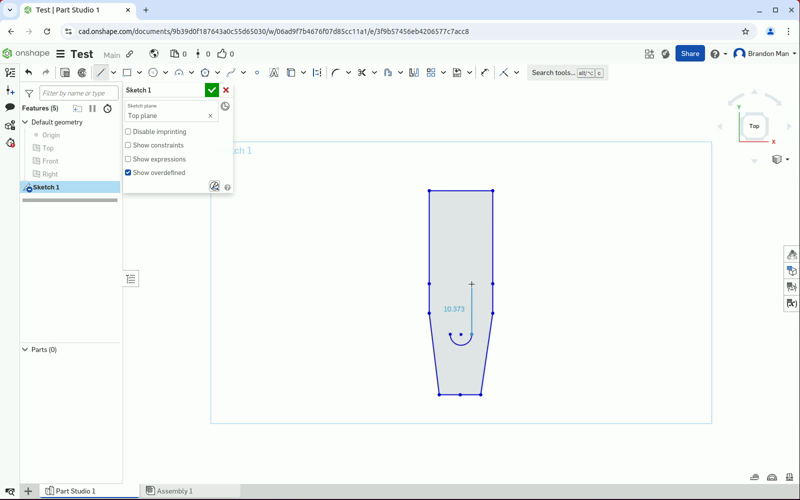
click(471, 283)
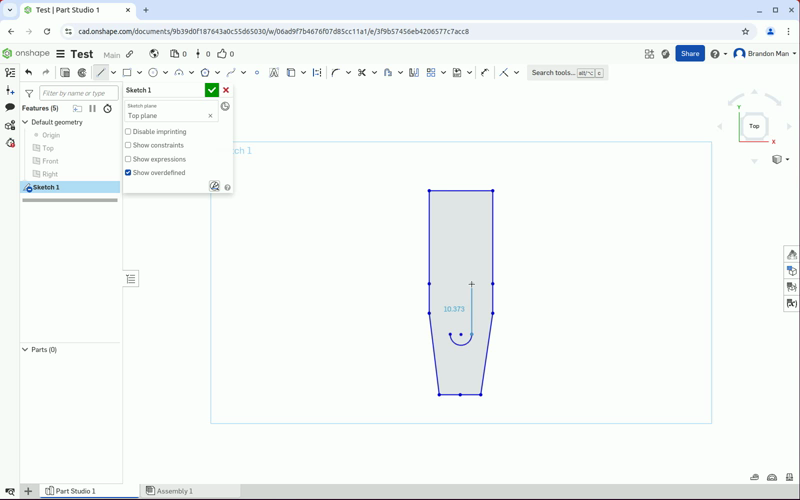
key_up(shift)
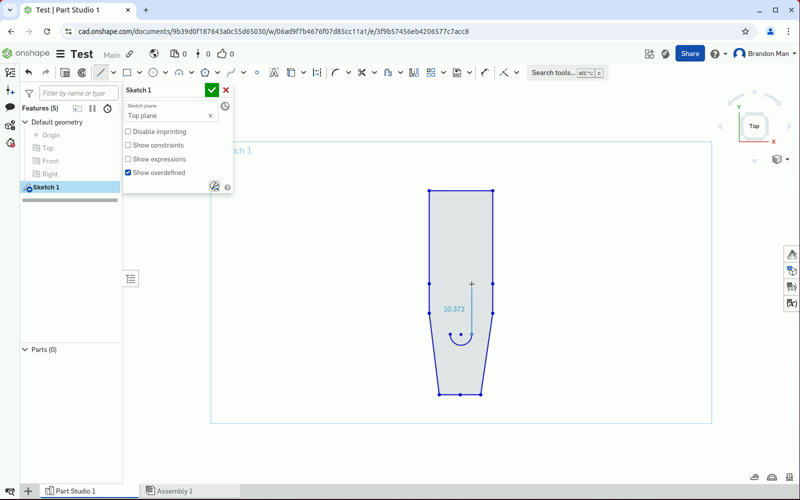
key(esc)
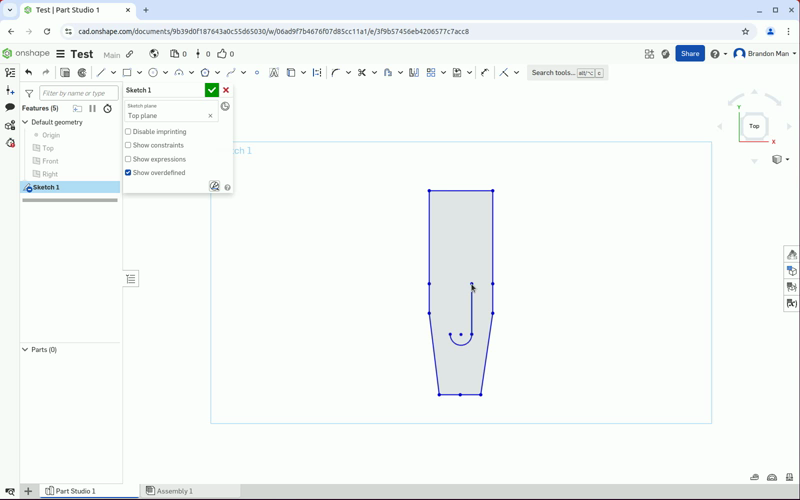
key(a)
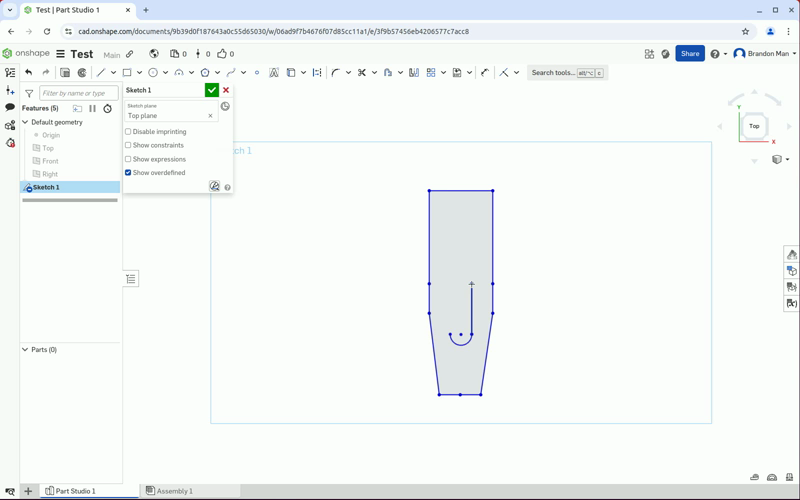
mouse_move(471, 283)
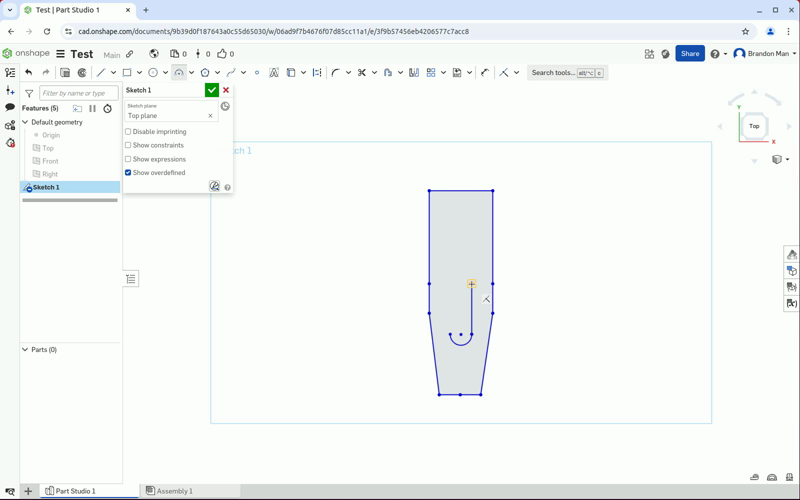
click(471, 283)
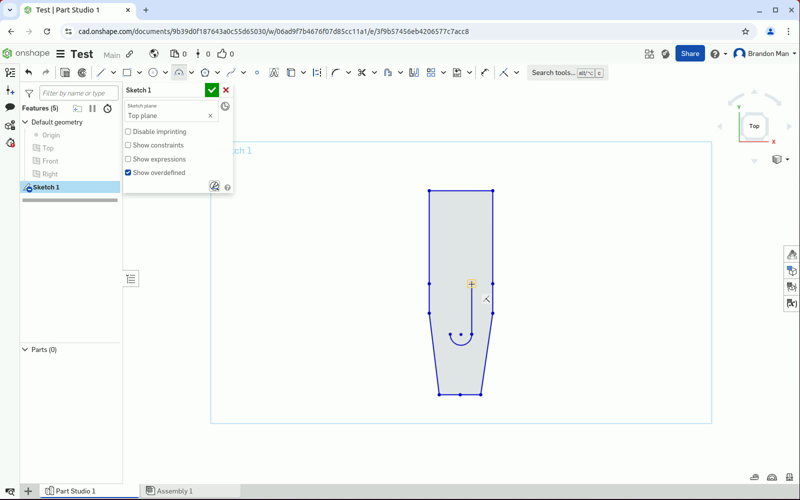
key_down(shift)
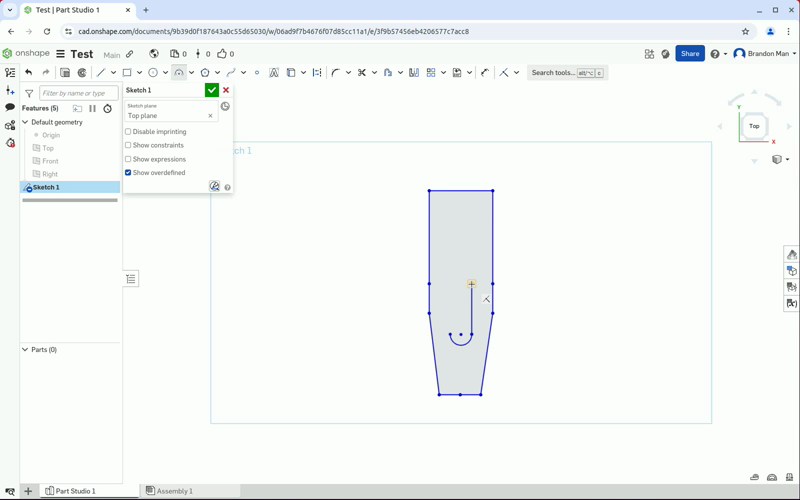
mouse_move(450, 283)
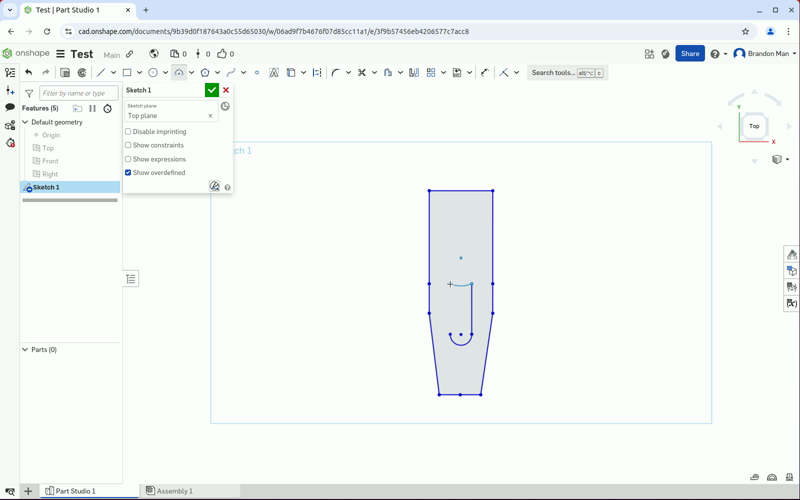
click(450, 283)
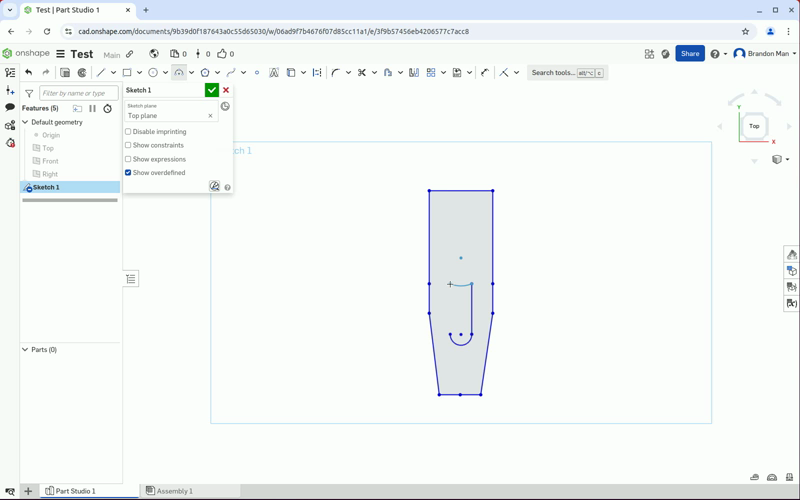
mouse_move(460, 272)
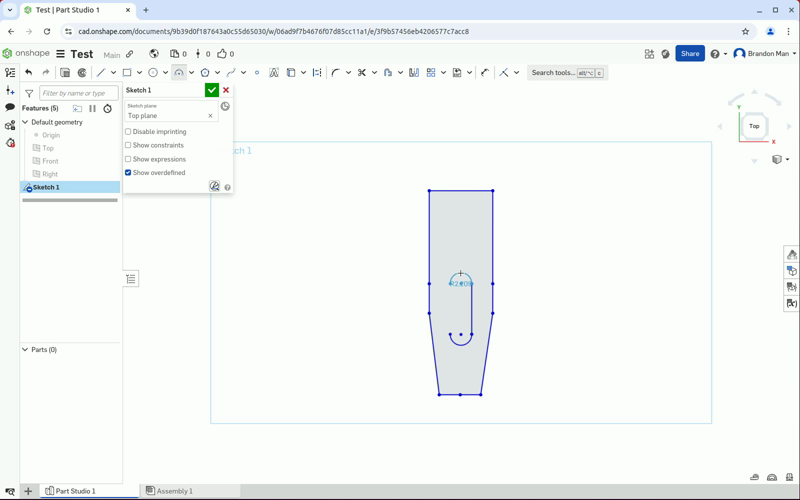
click(460, 272)
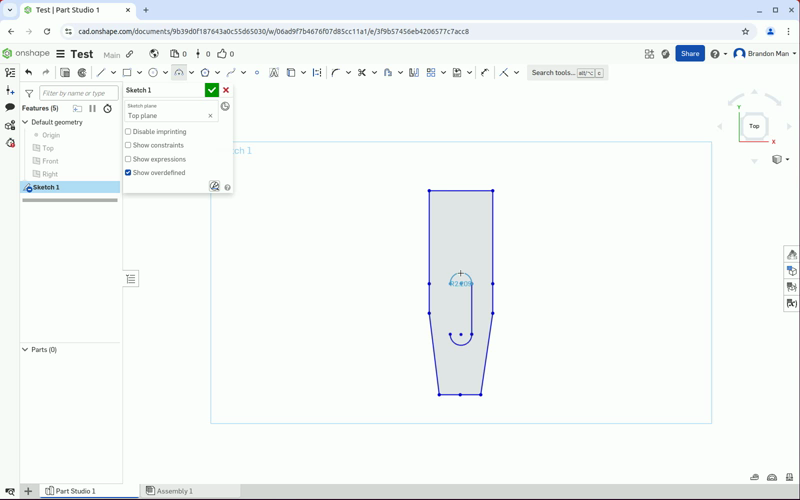
key_up(shift)
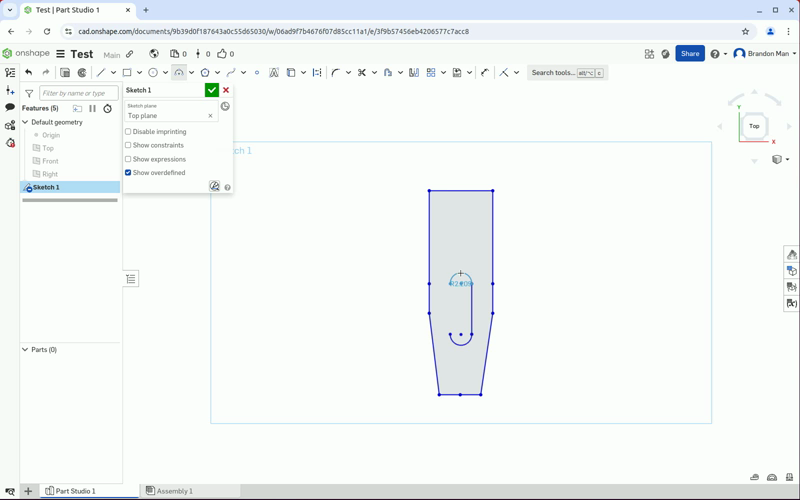
key(esc)
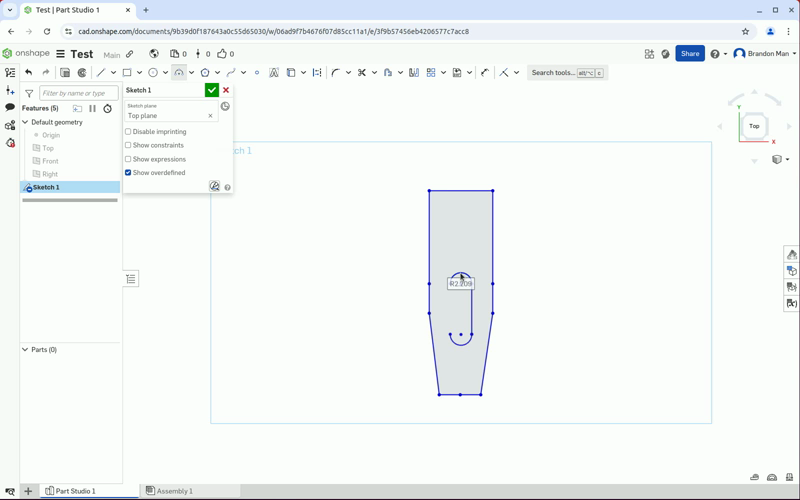
key(l)
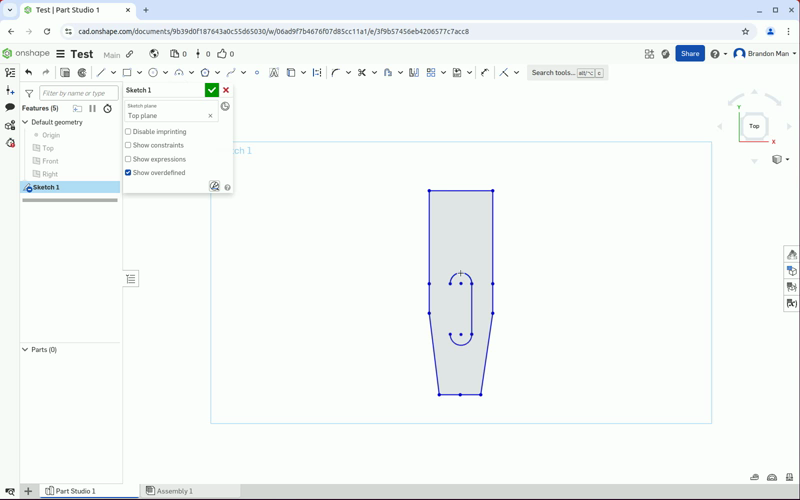
mouse_move(450, 283)
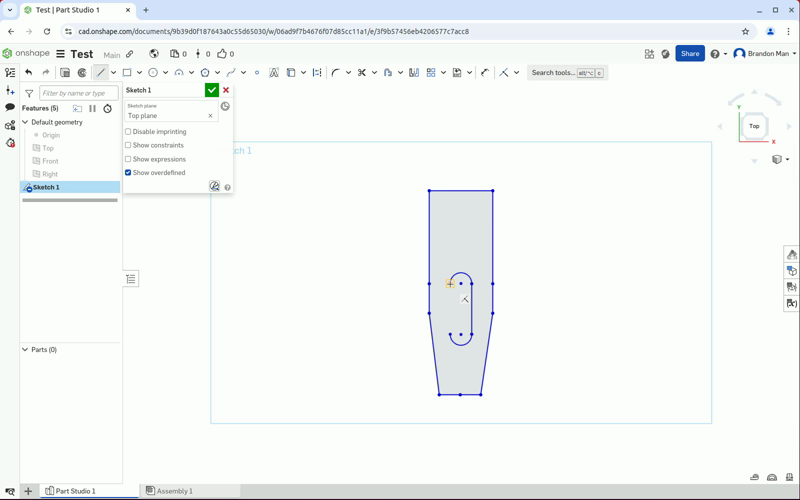
click(450, 283)
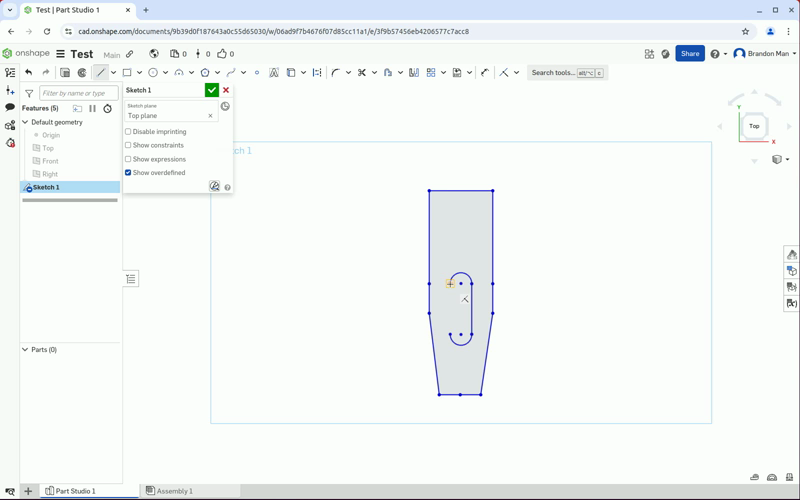
mouse_move(480, 283)
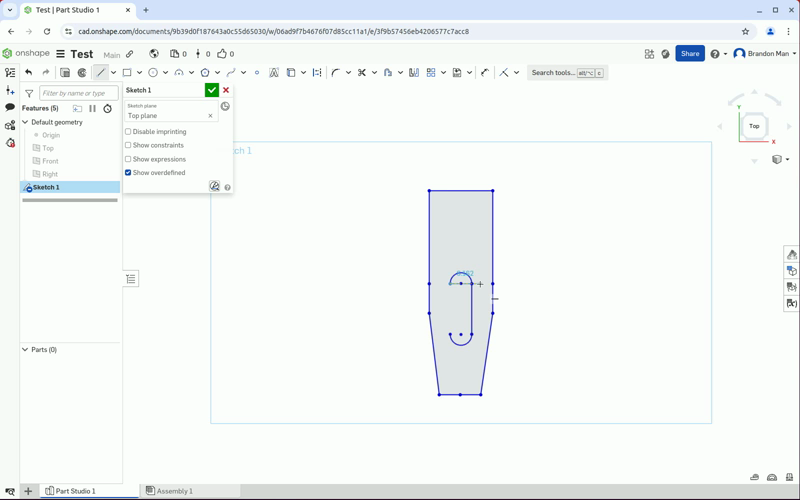
key_down(shift)
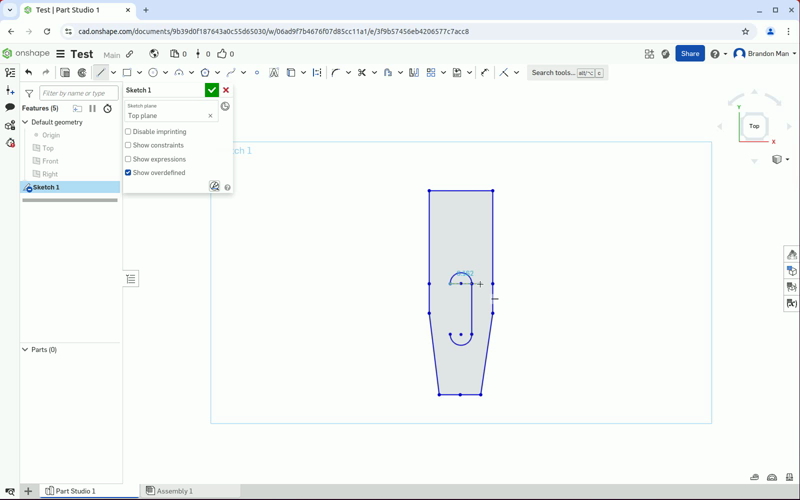
mouse_move(450, 334)
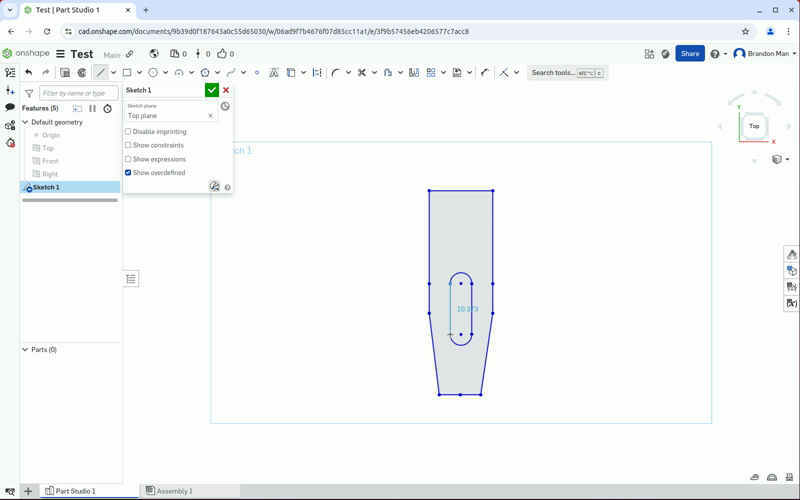
key_up(shift)
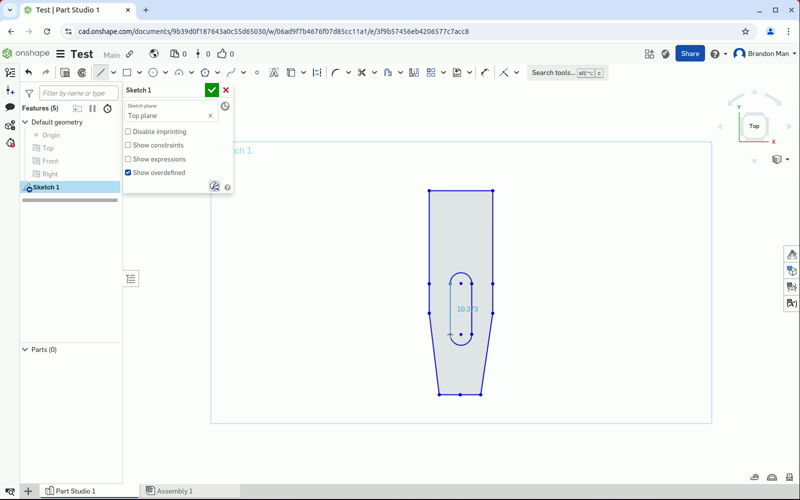
click(450, 334)
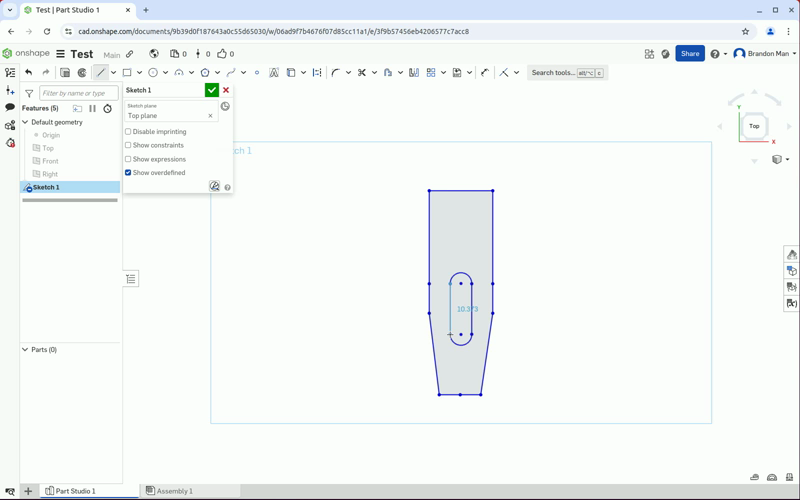
key(esc)
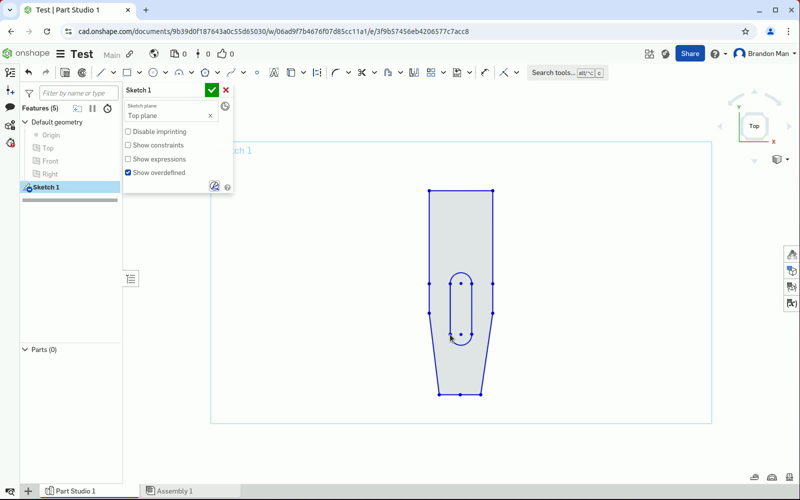
mouse_move(438, 207)
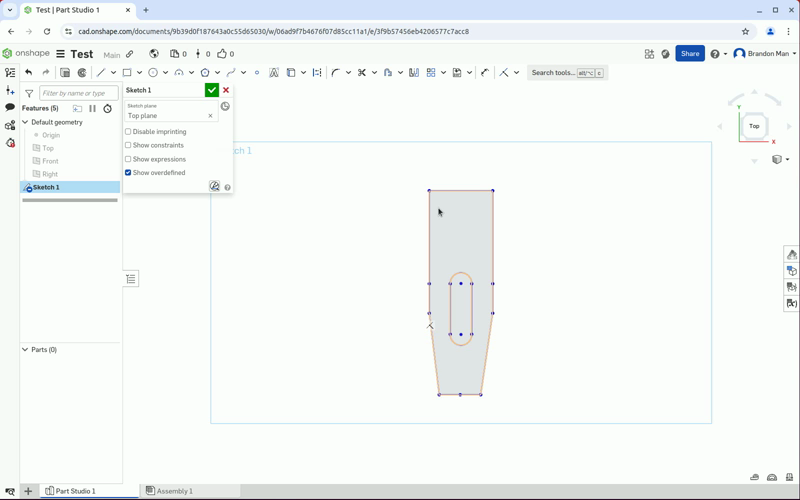
click(438, 207)
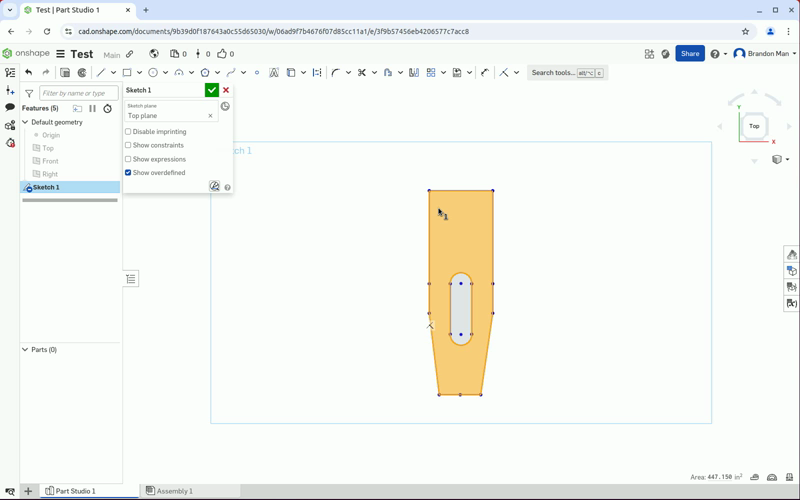
mouse_move(73, 352)
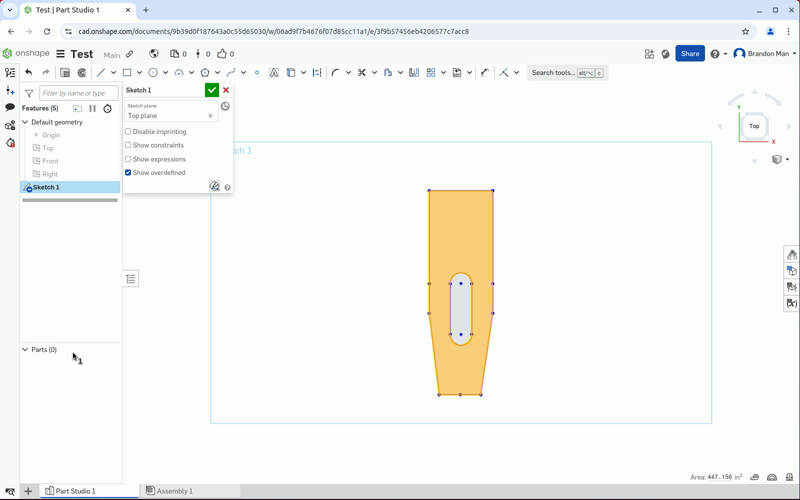
key(shift+y)
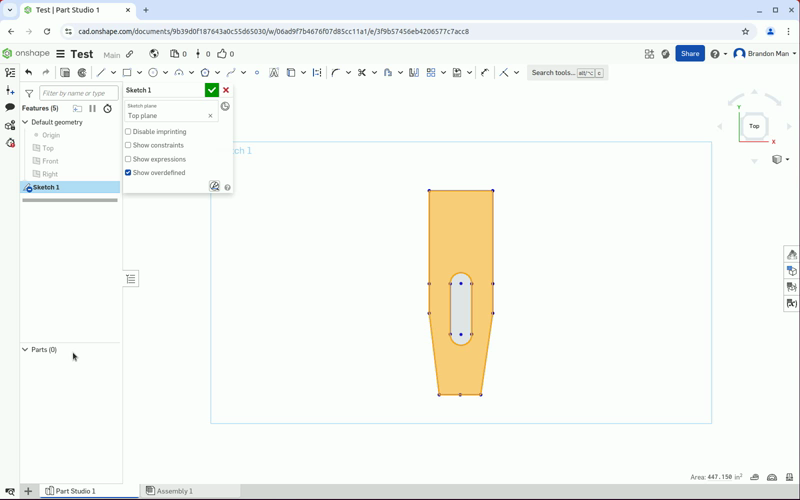
key(shift+e)
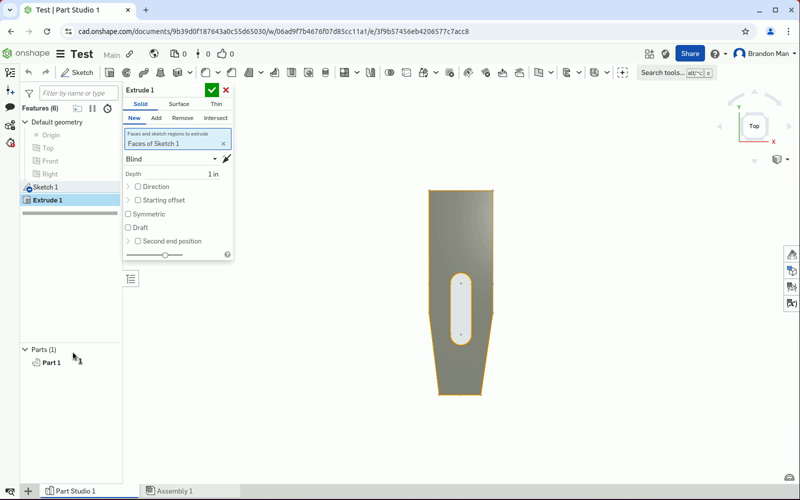
mouse_move(143, 106)
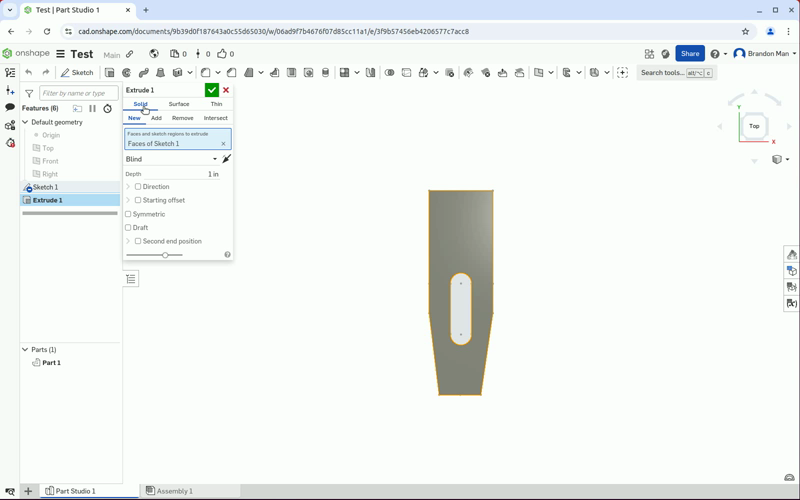
click(143, 106)
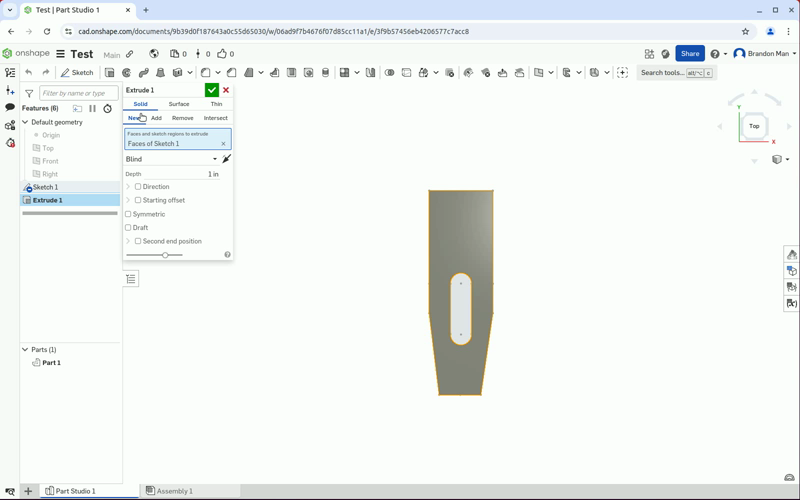
mouse_move(137, 120)
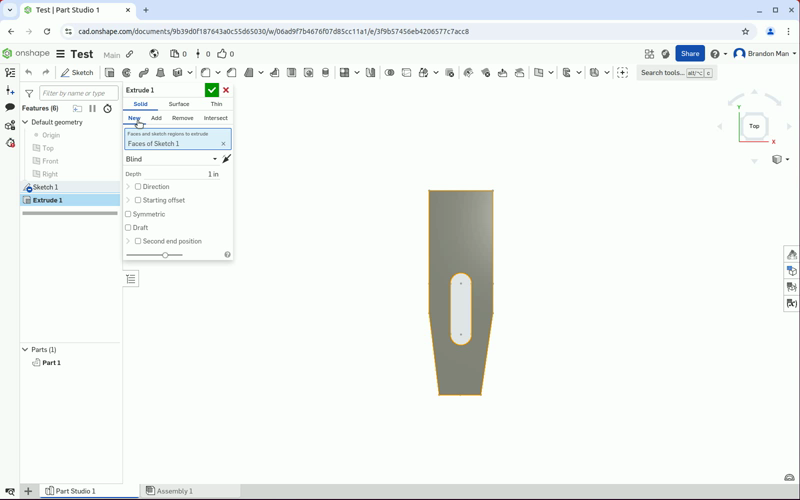
click(137, 120)
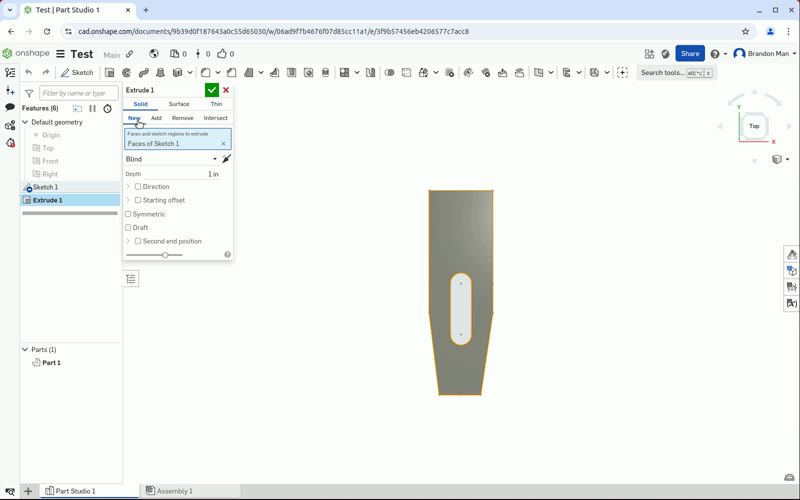
key(tab, 4)
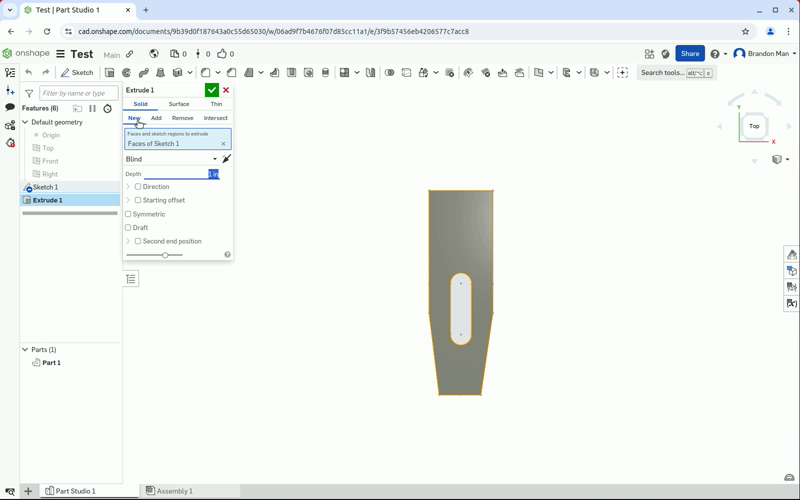
text(4.574)
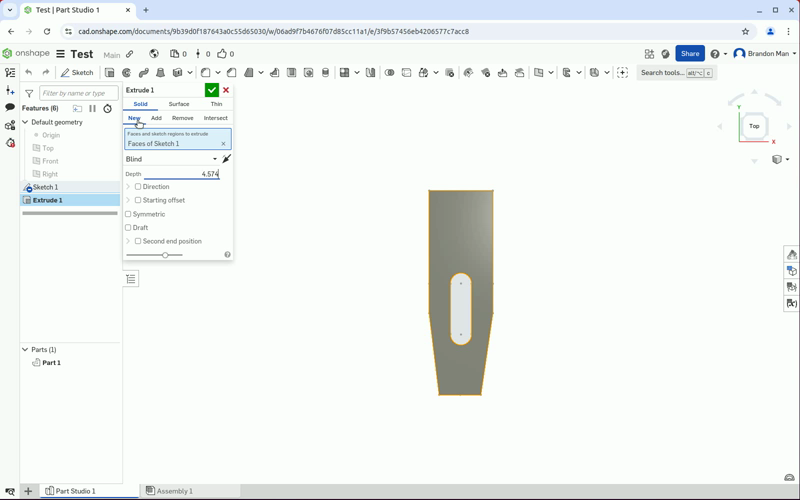
key(enter)
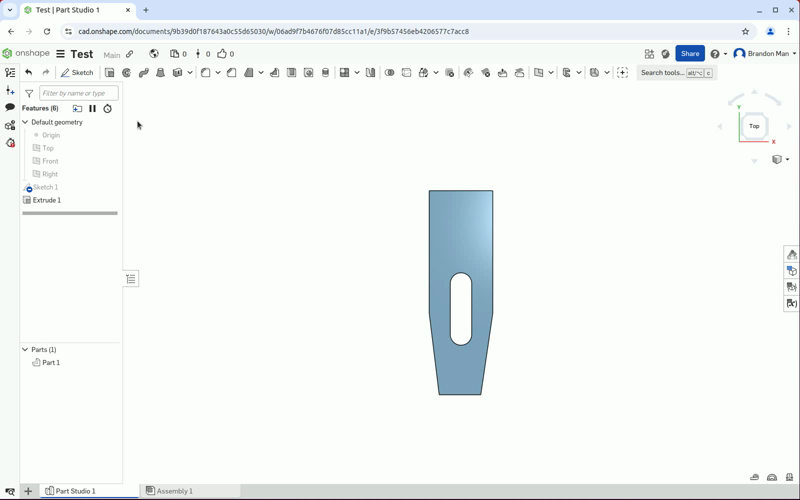
key(shift+h)
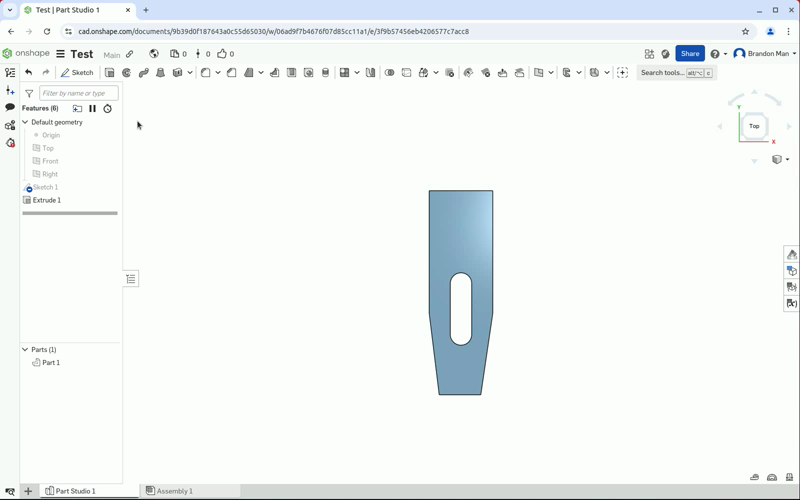
key(shift+h)
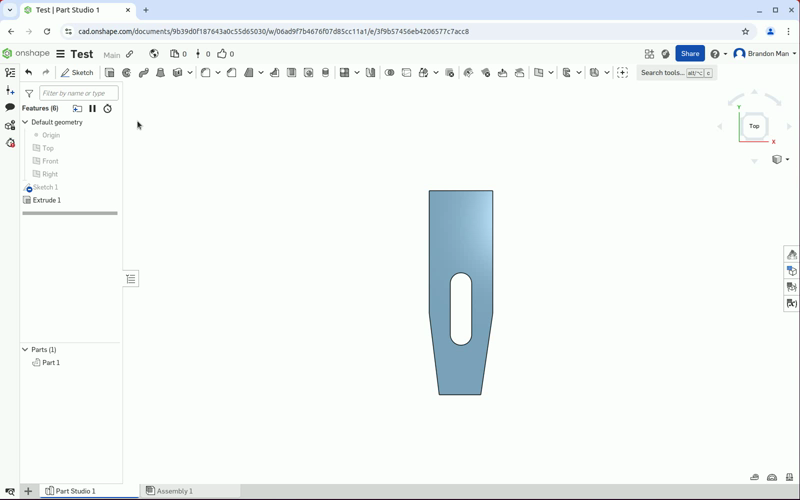
mouse_move(73, 189)
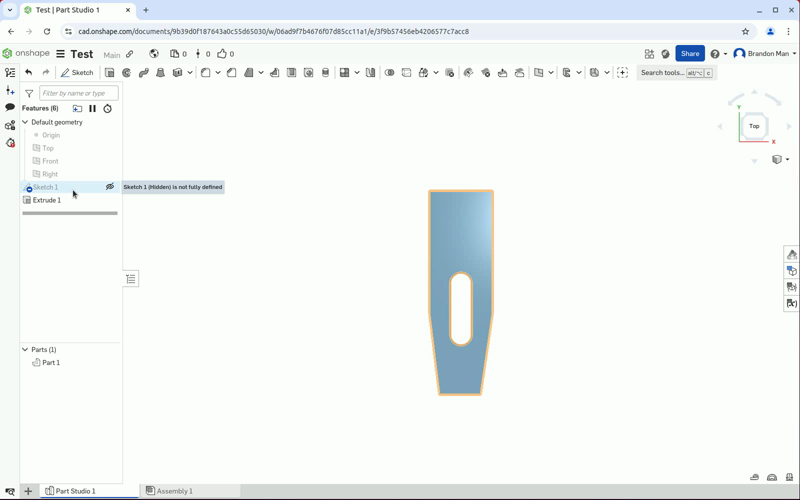
click(73, 189)
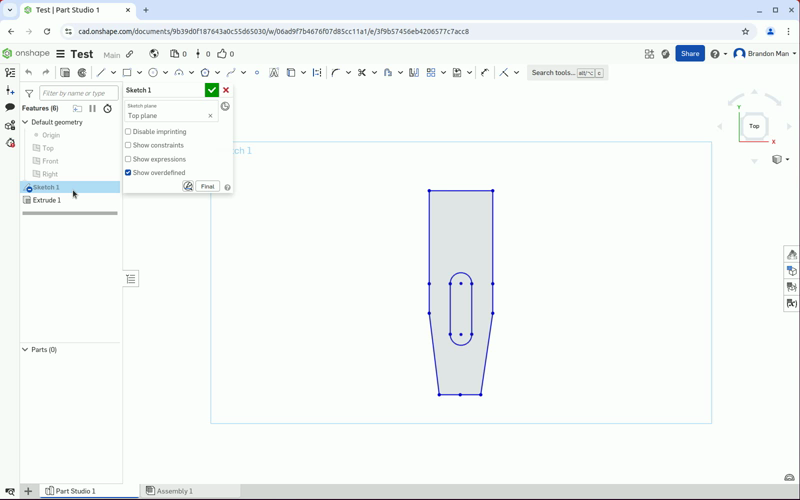
mouse_move(229, 92)
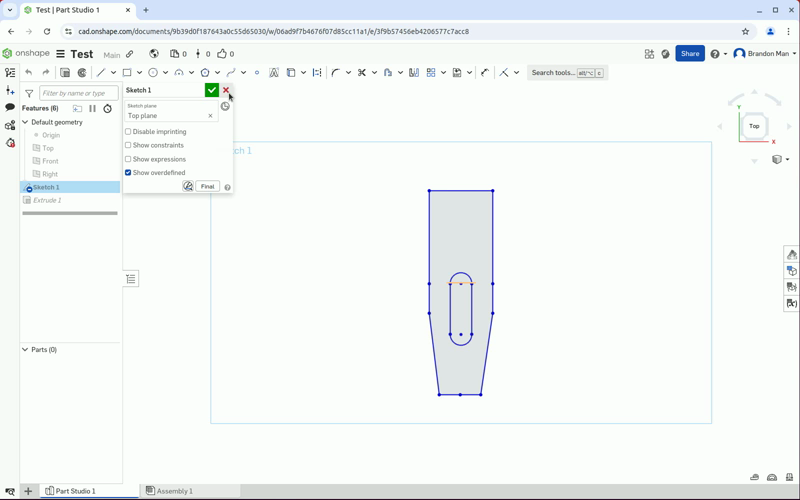
click(229, 92)
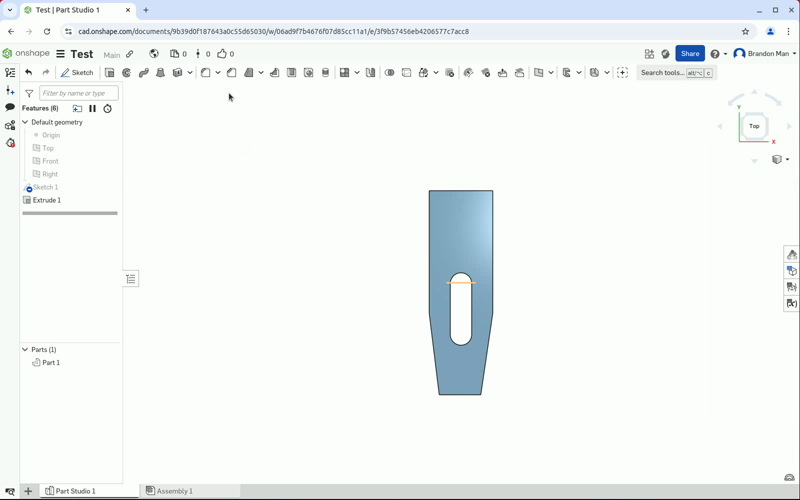
mouse_move(73, 352)
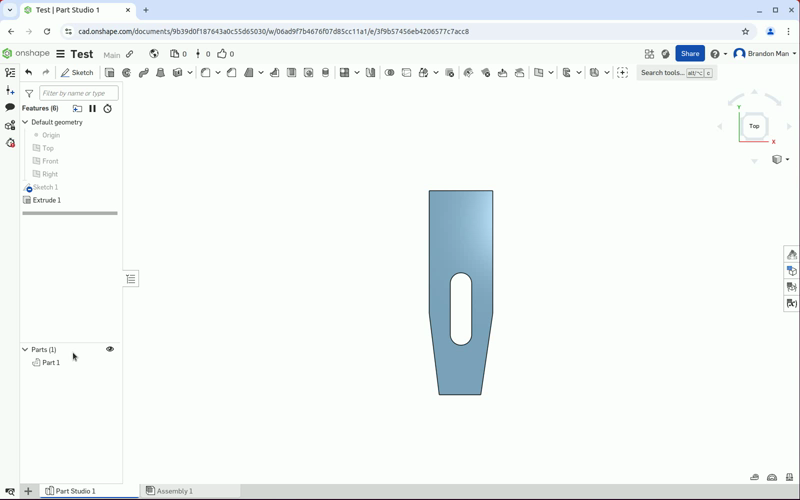
key(y)
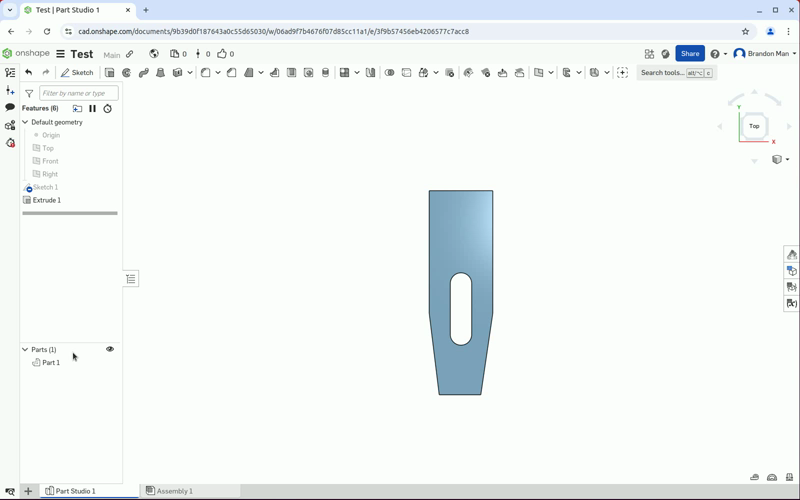
key(shift+p)
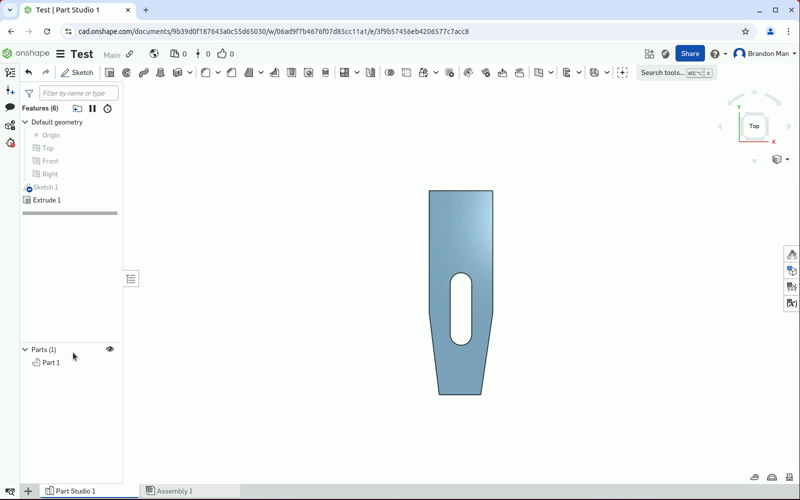
key(space)
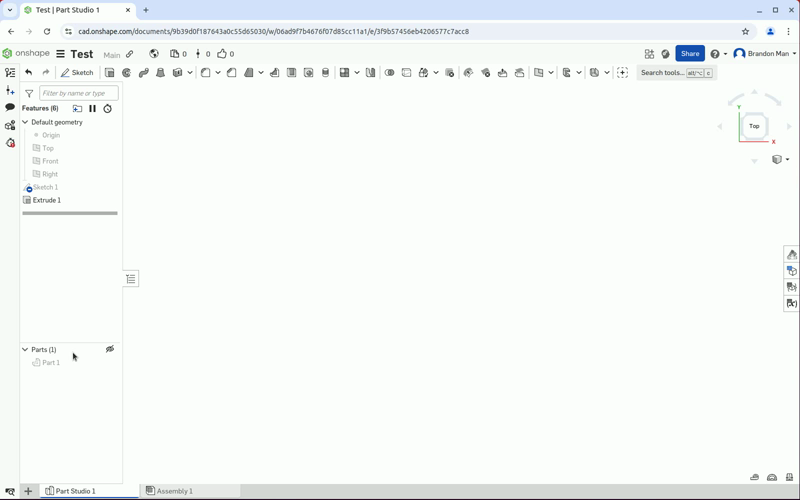
key_down(shift)
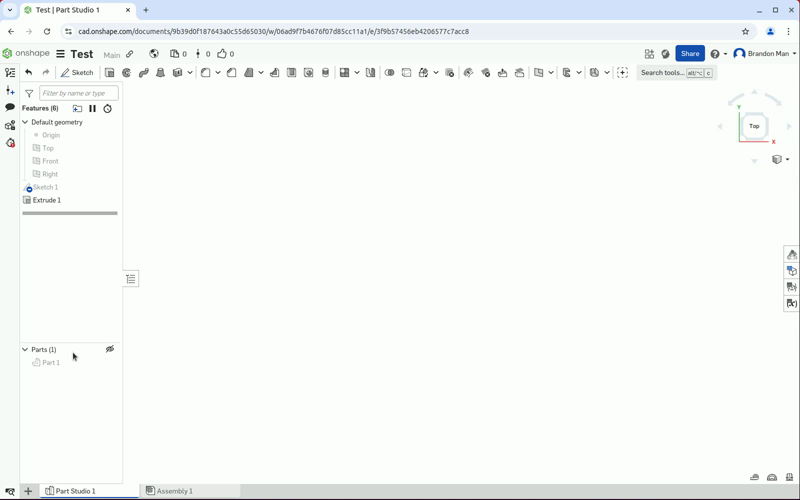
key(up)
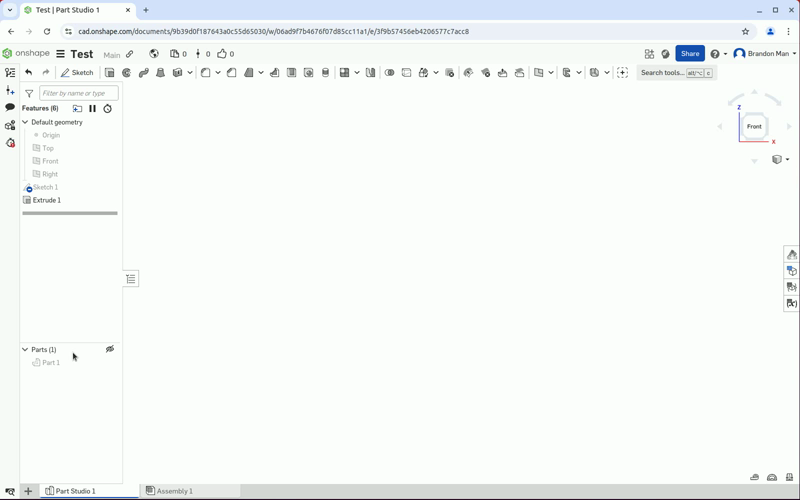
key_up(shift)
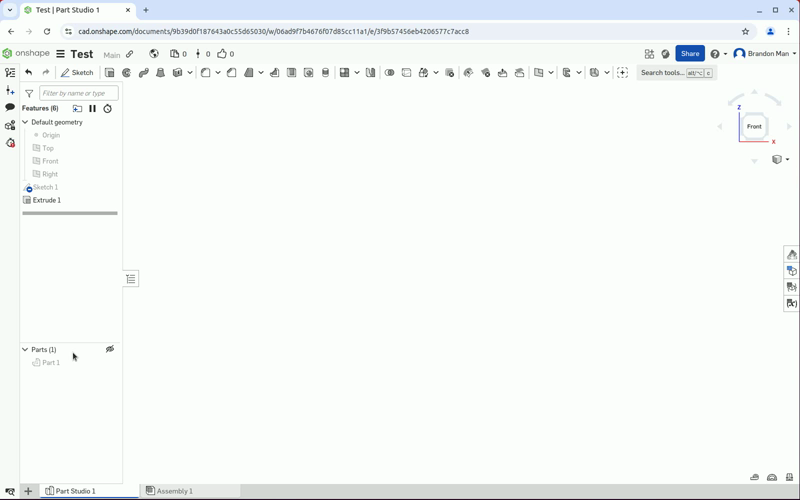
key(space)
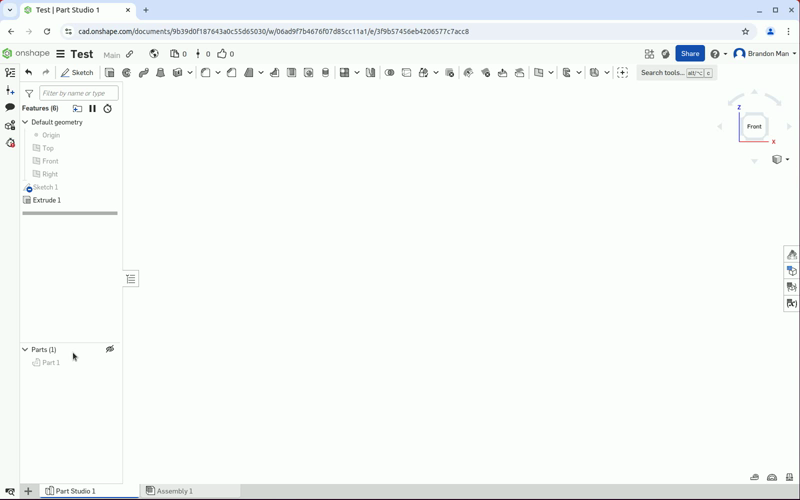
key_down(shift)
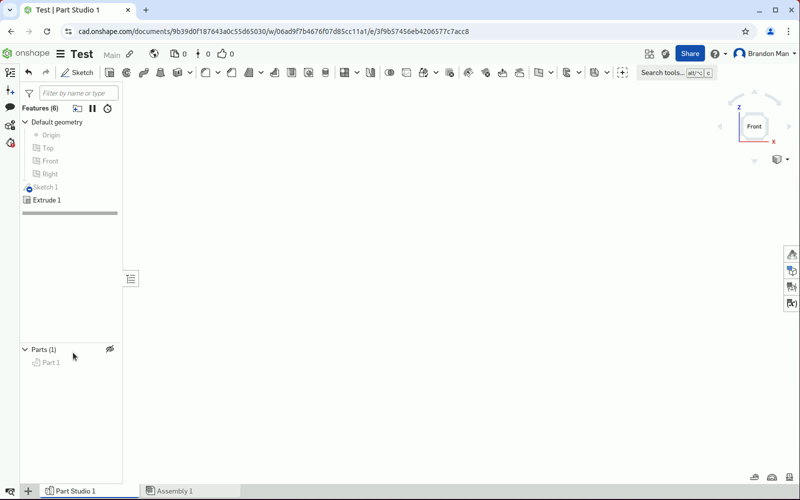
key(left)
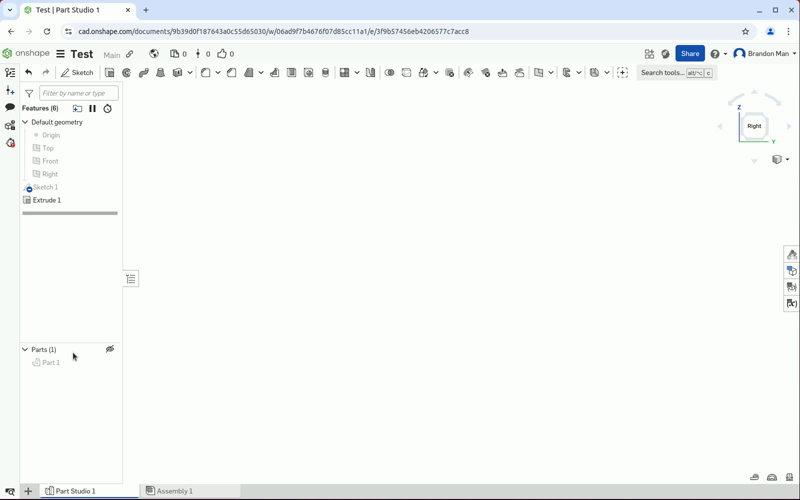
key_up(shift)
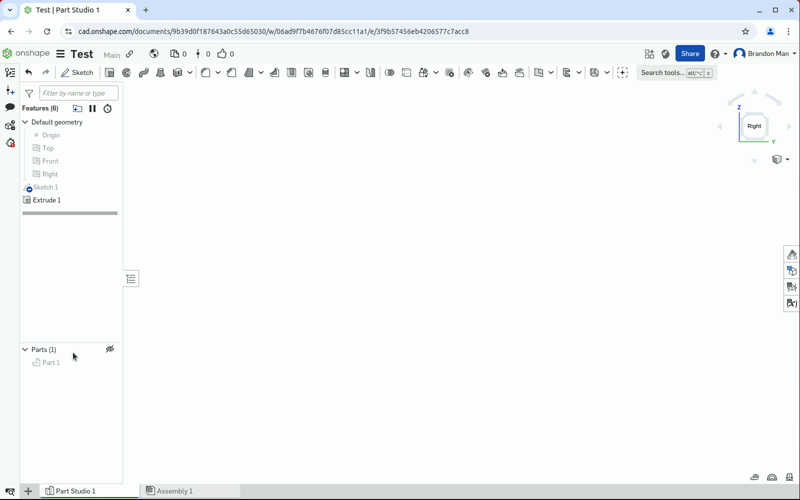
mouse_move(73, 352)
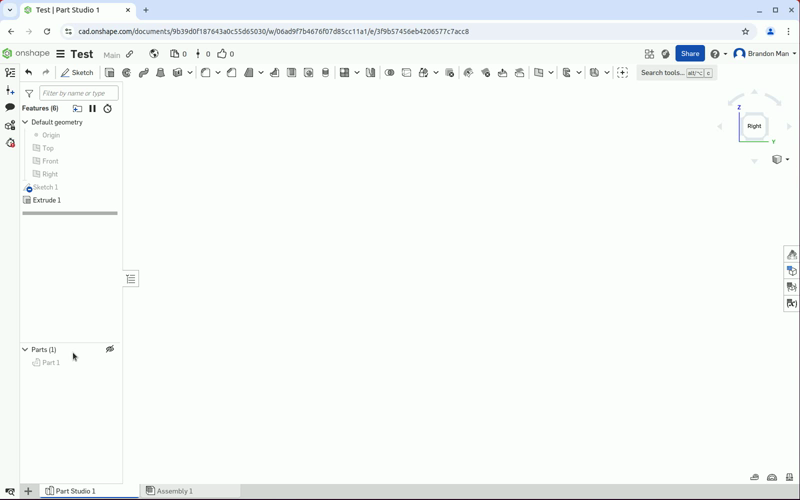
key(shift+y)
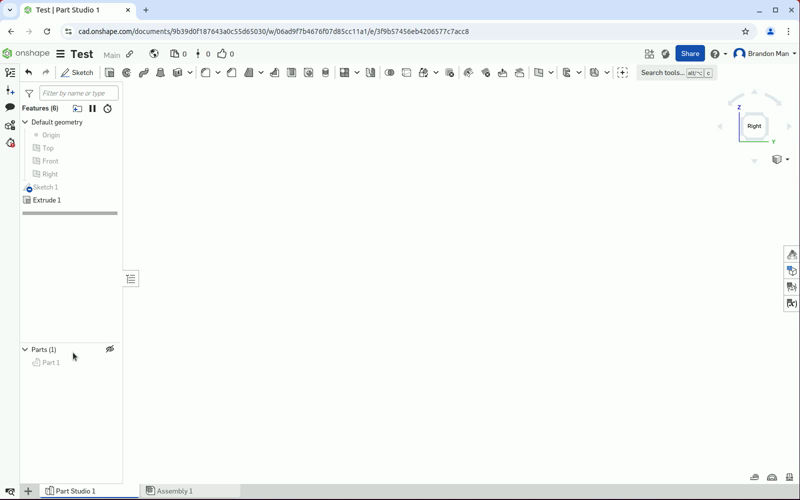
key(shift+s)
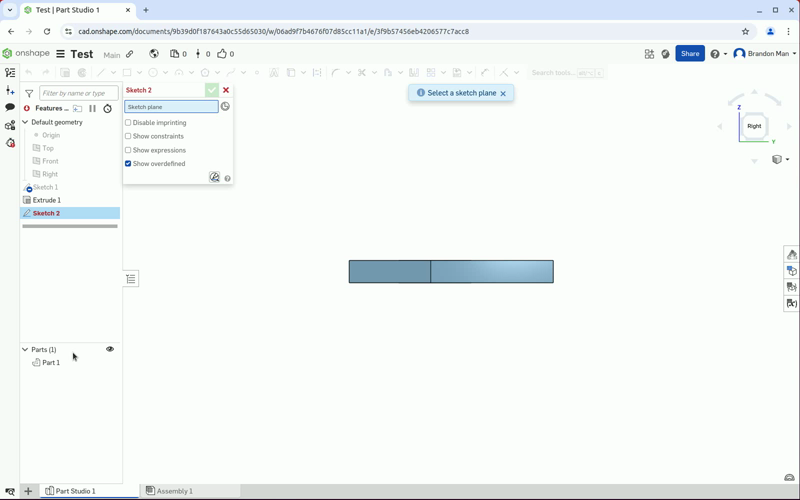
mouse_move(73, 176)
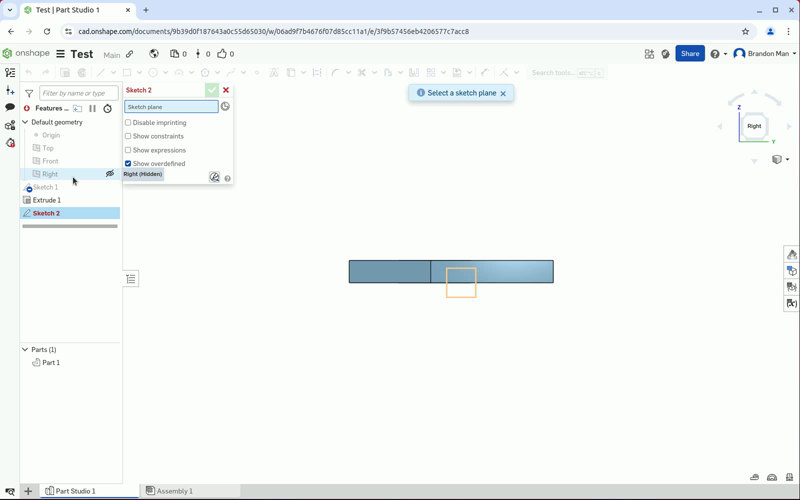
click(73, 176)
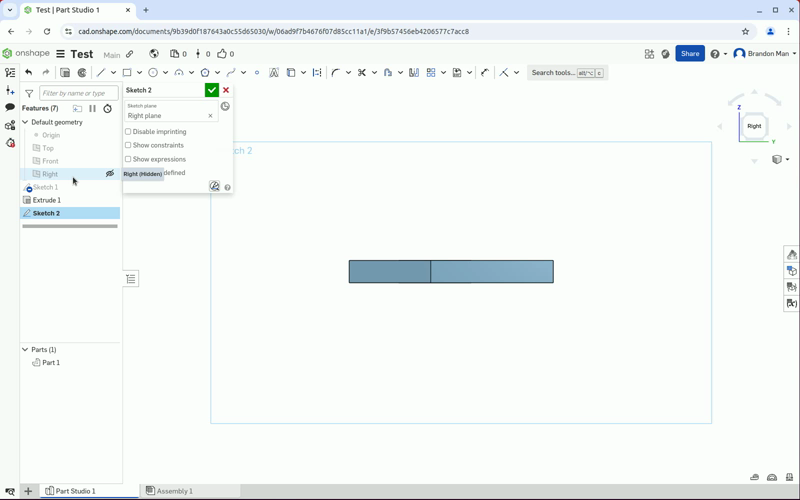
mouse_move(73, 352)
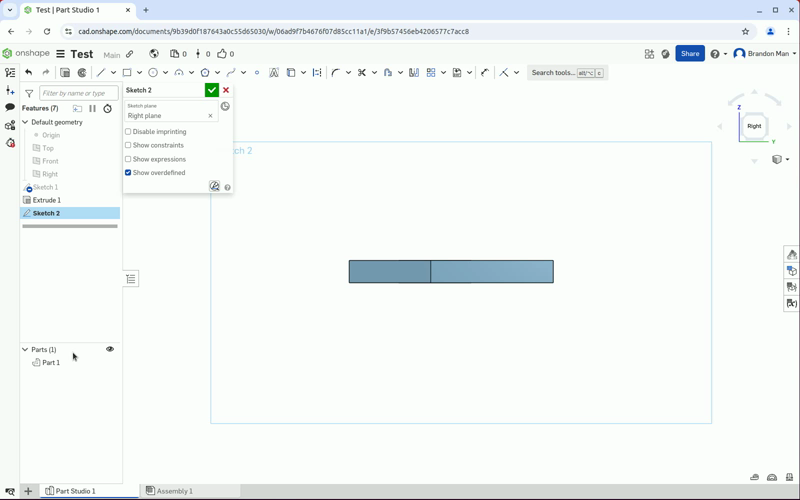
key(y)
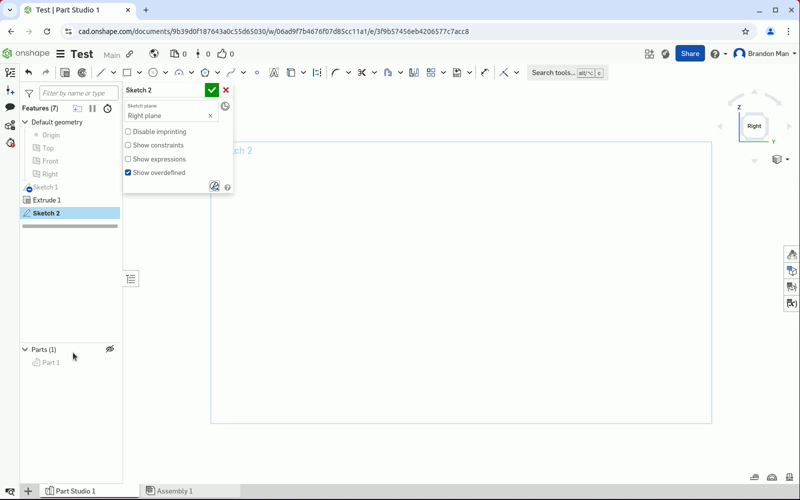
key(a)
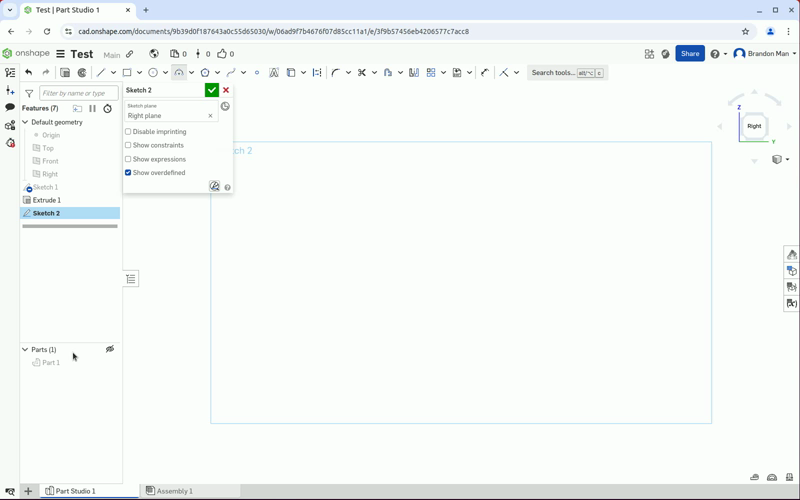
key_down(shift)
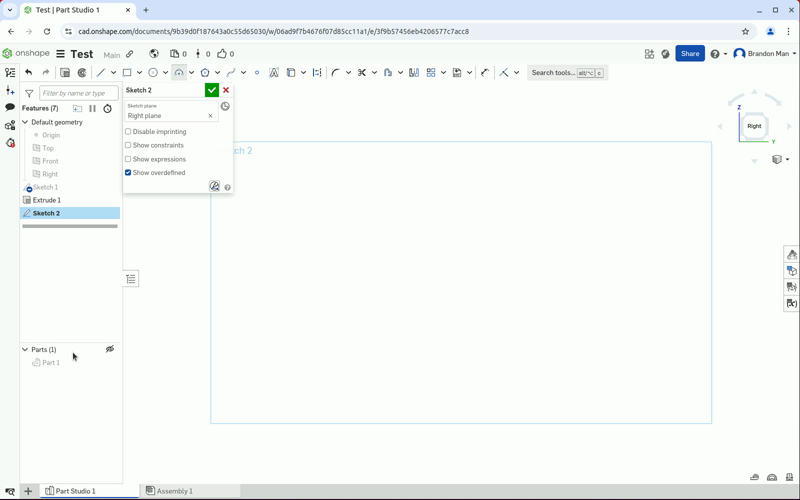
mouse_move(510, 301)
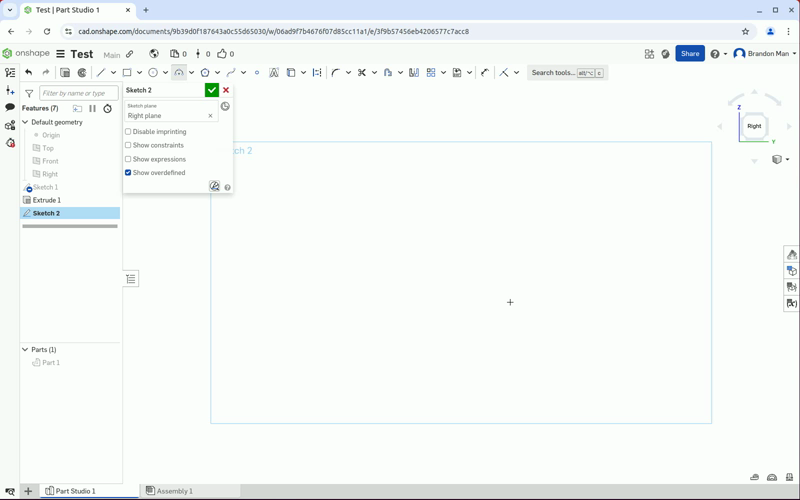
click(510, 301)
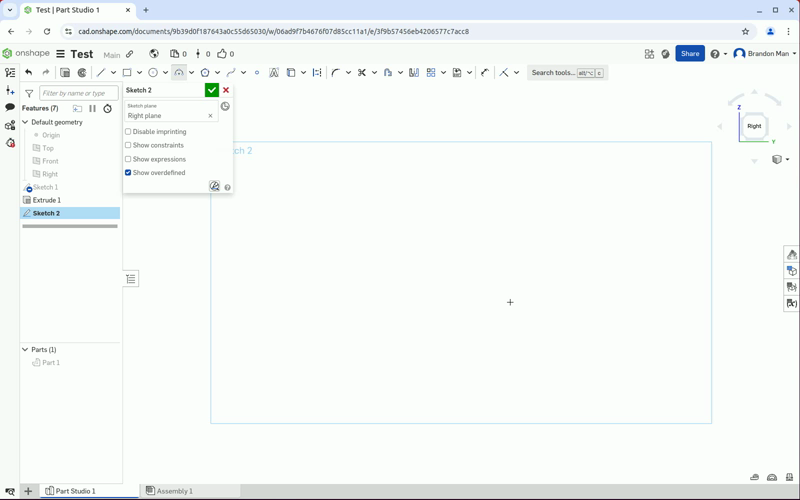
key_up(shift)
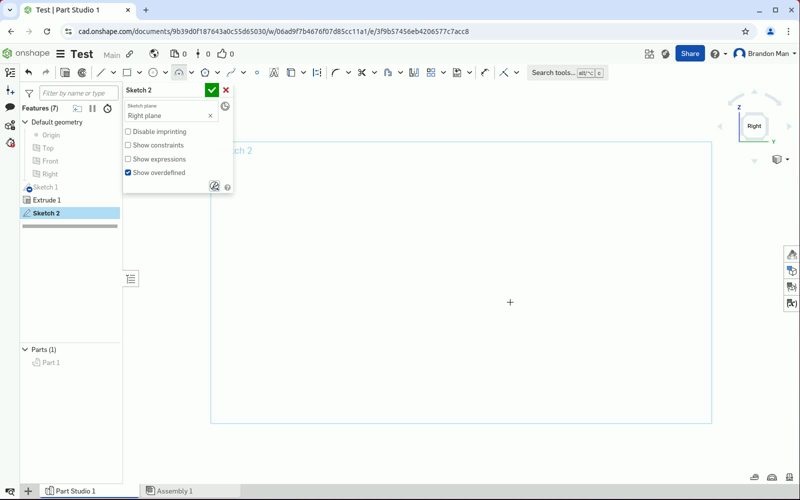
key_down(shift)
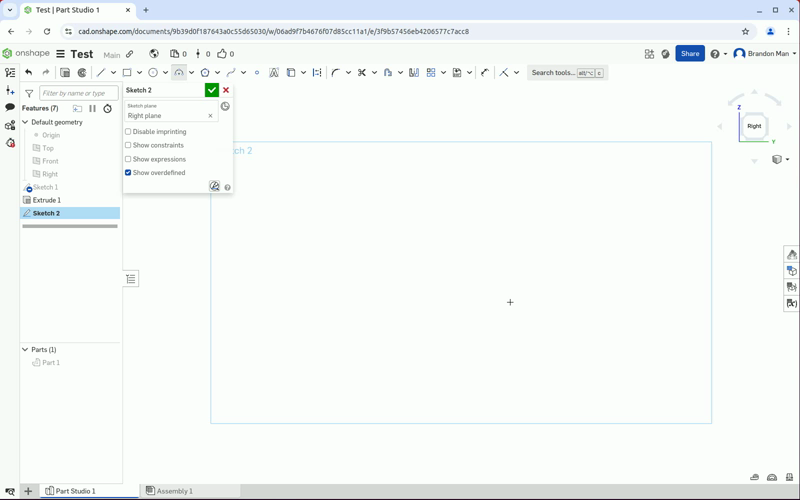
mouse_move(554, 301)
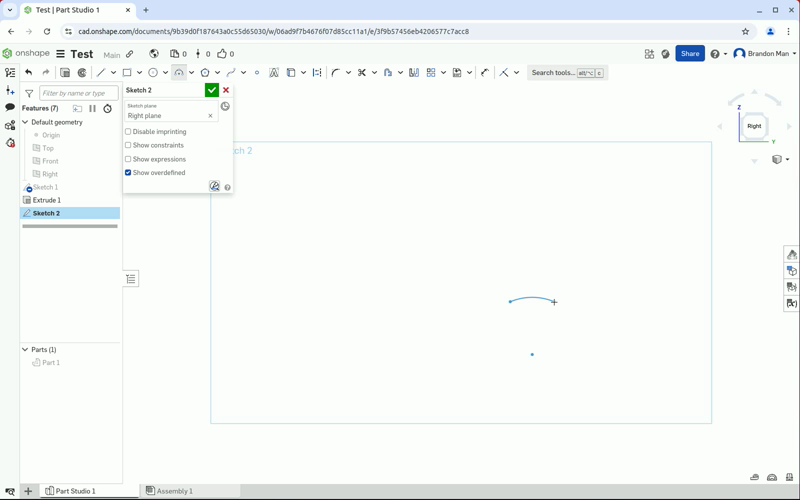
click(554, 301)
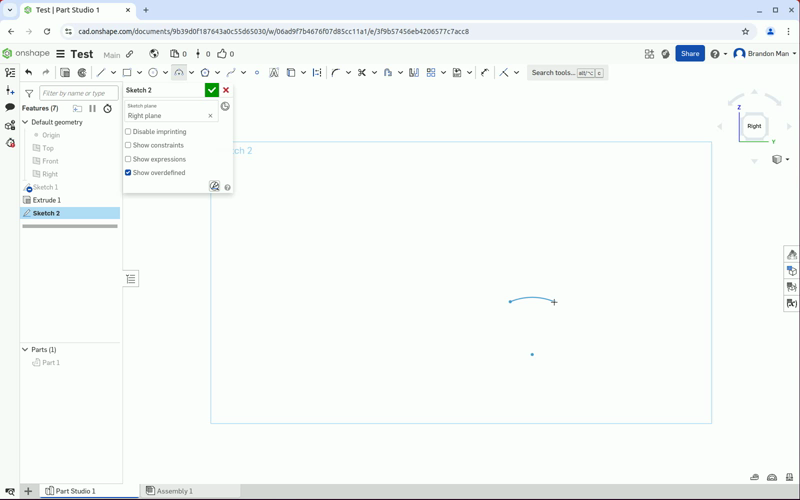
mouse_move(531, 323)
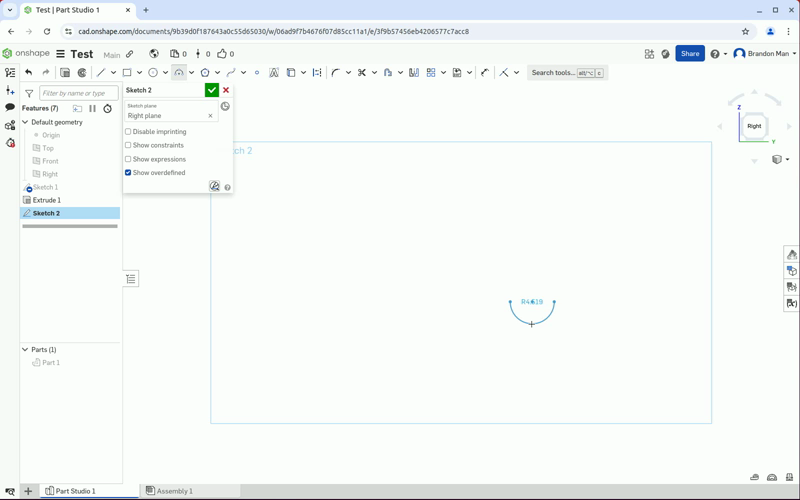
click(531, 323)
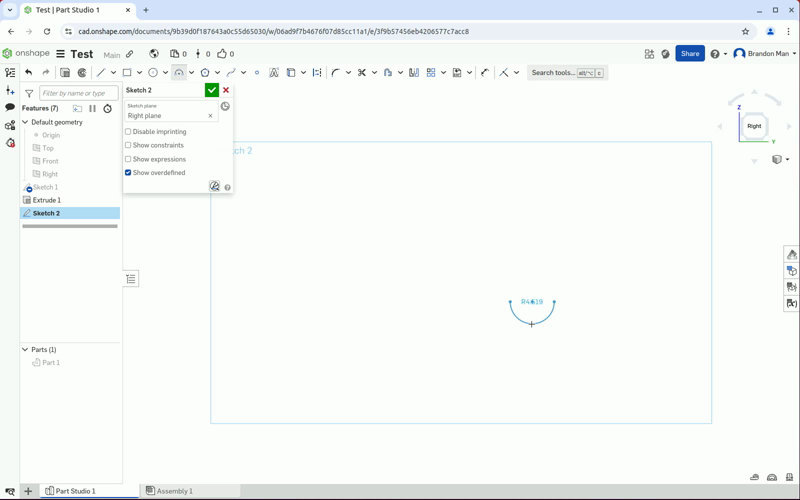
key_up(shift)
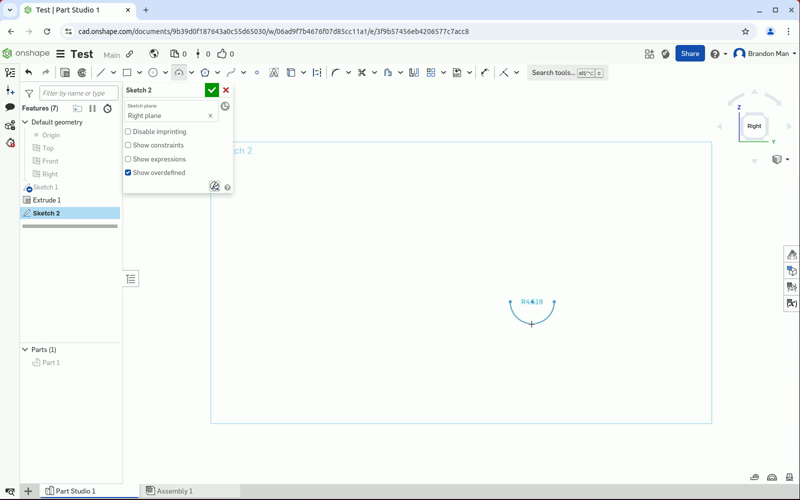
key(esc)
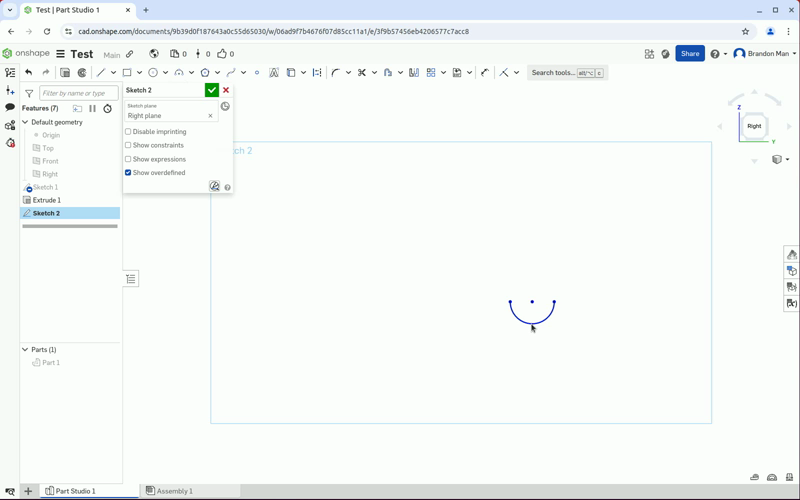
key(l)
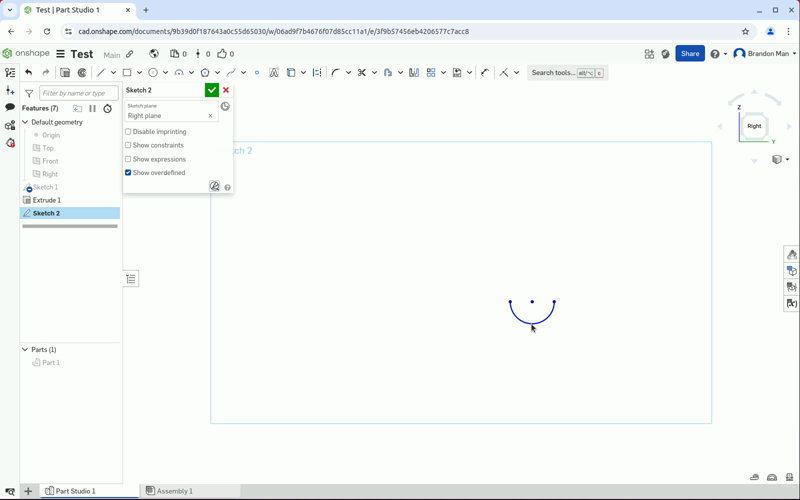
mouse_move(554, 301)
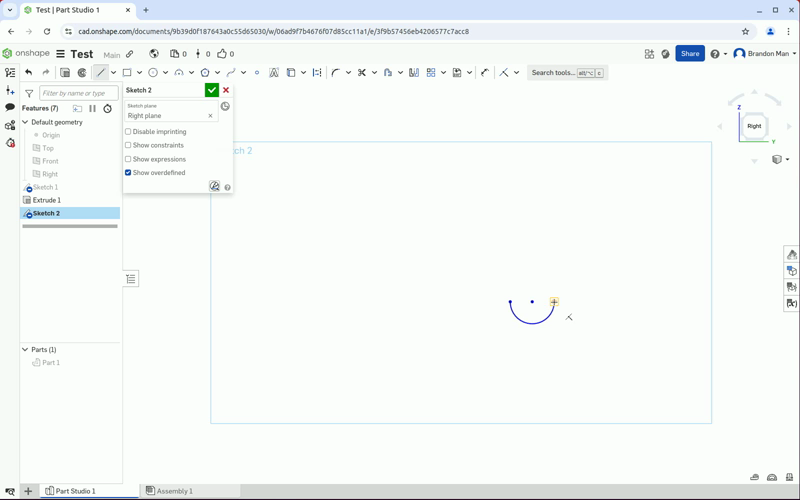
click(554, 301)
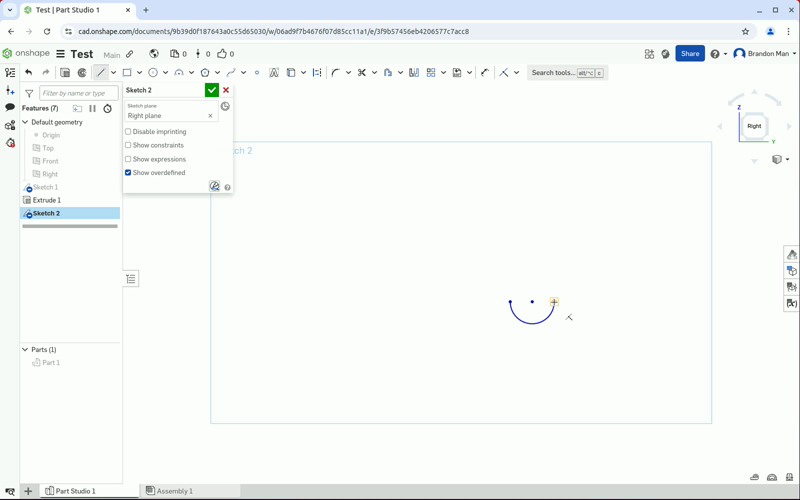
key_down(shift)
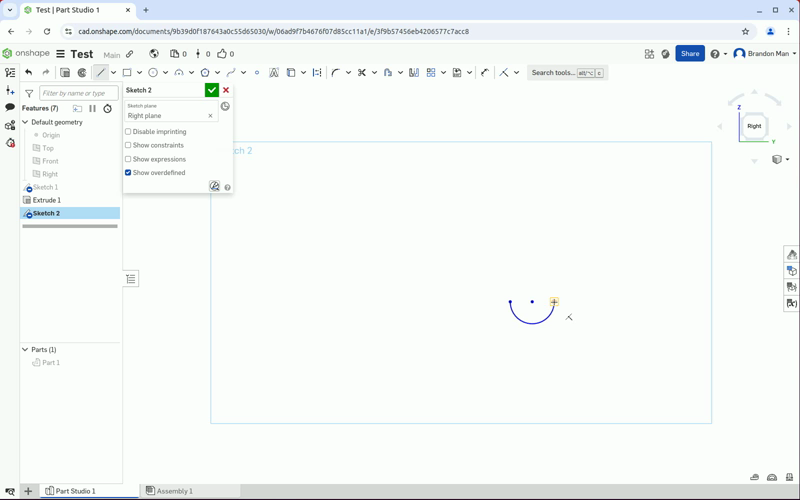
mouse_move(584, 301)
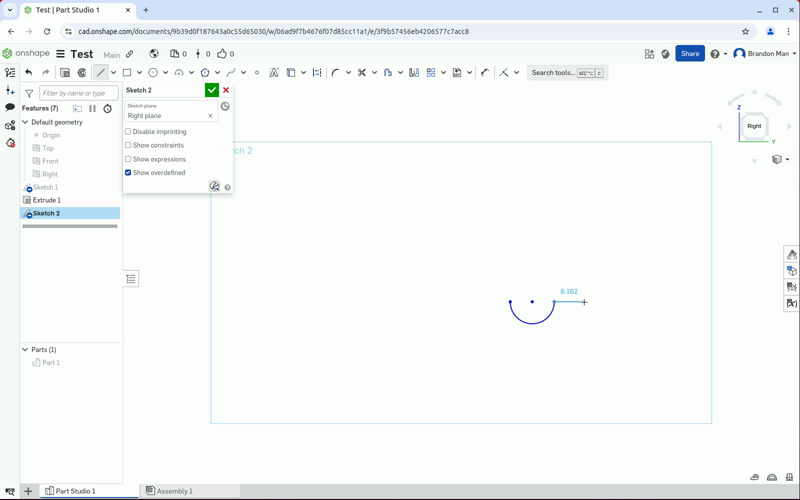
mouse_move(554, 282)
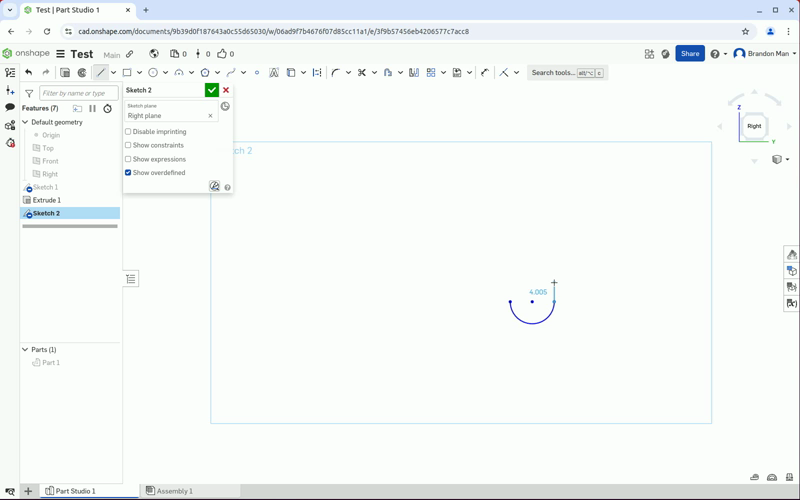
click(554, 282)
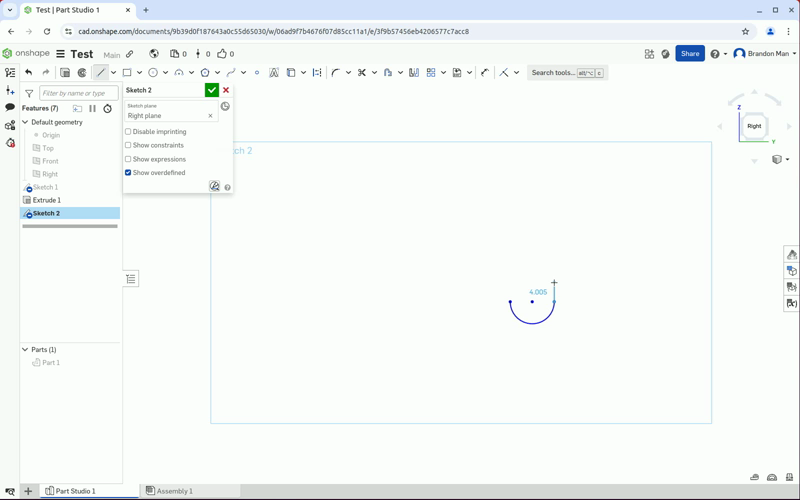
key_up(shift)
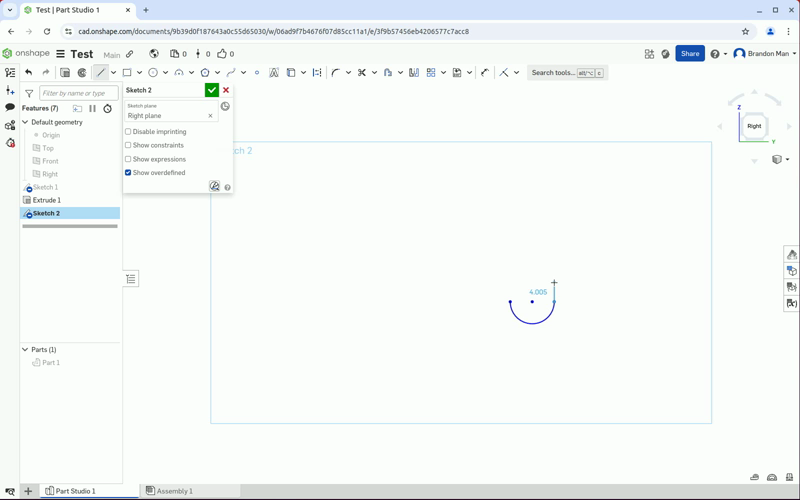
key_down(shift)
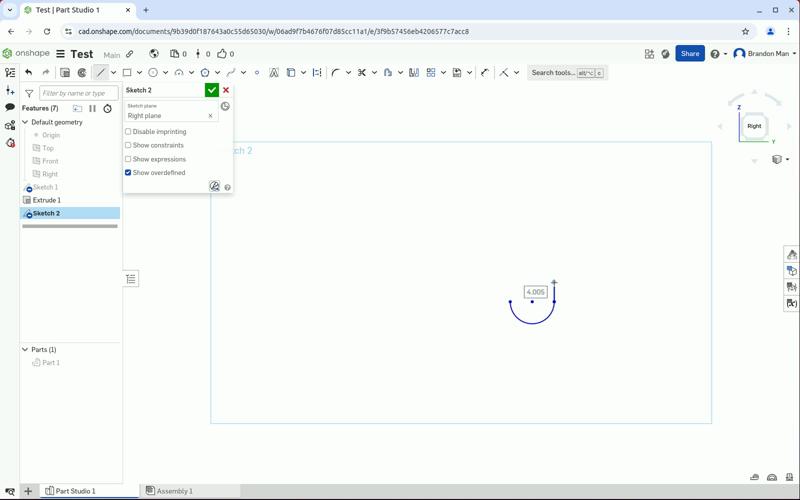
mouse_move(584, 282)
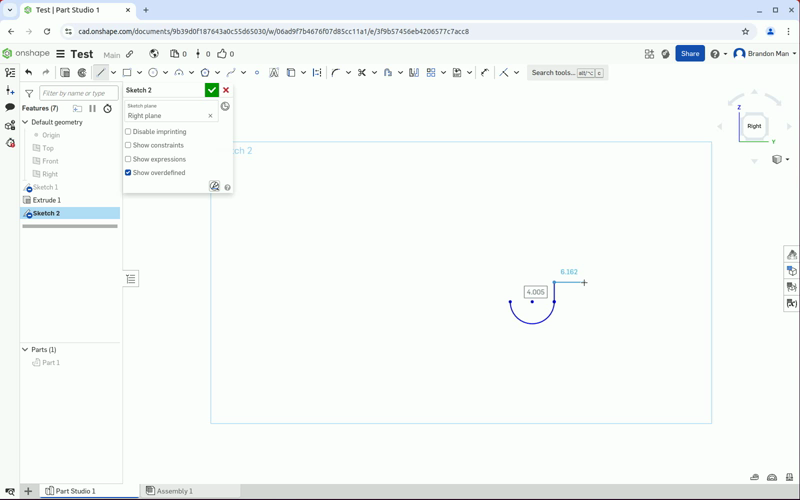
mouse_move(542, 282)
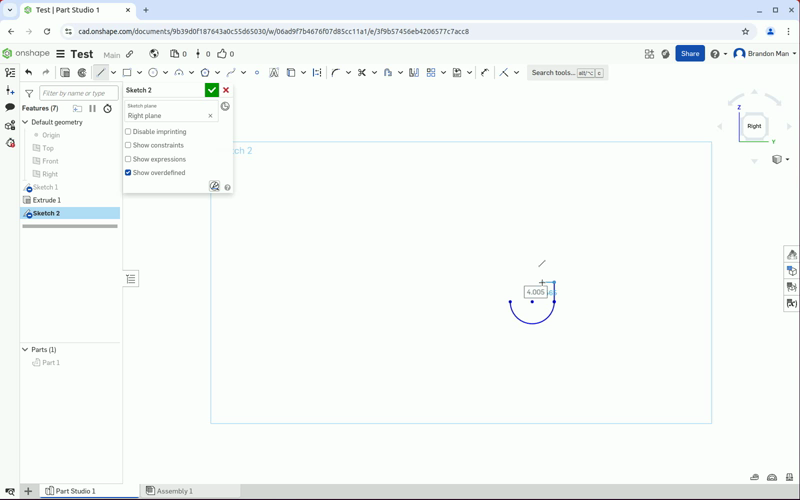
click(542, 282)
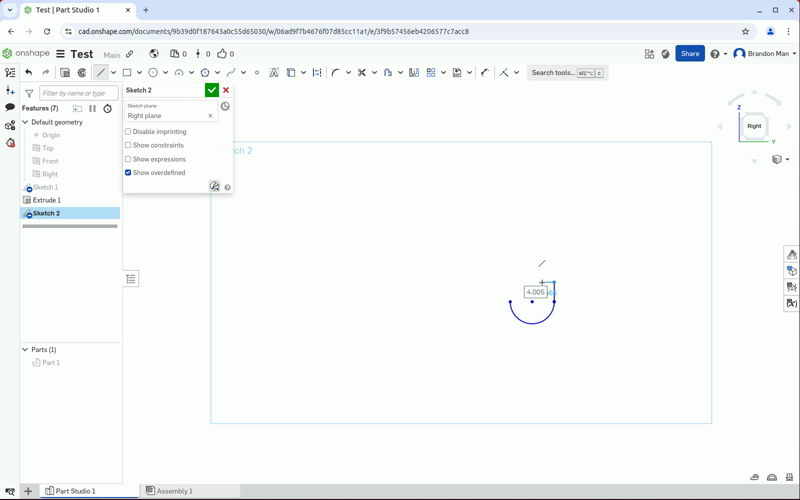
key_up(shift)
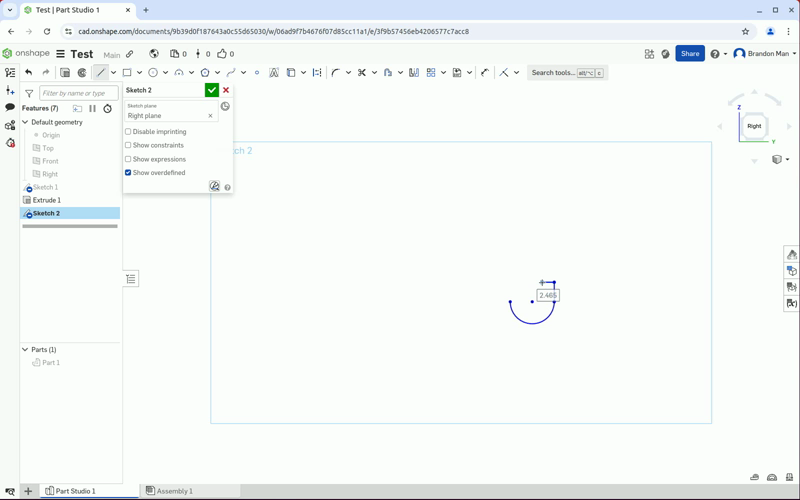
key_down(shift)
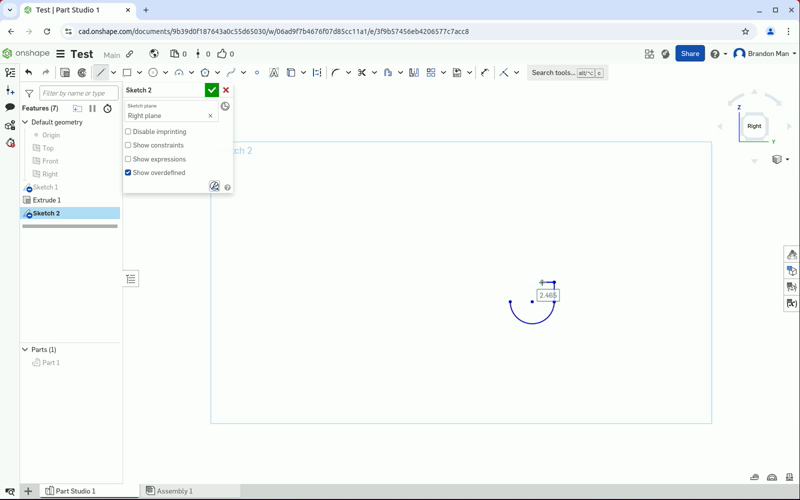
mouse_move(572, 282)
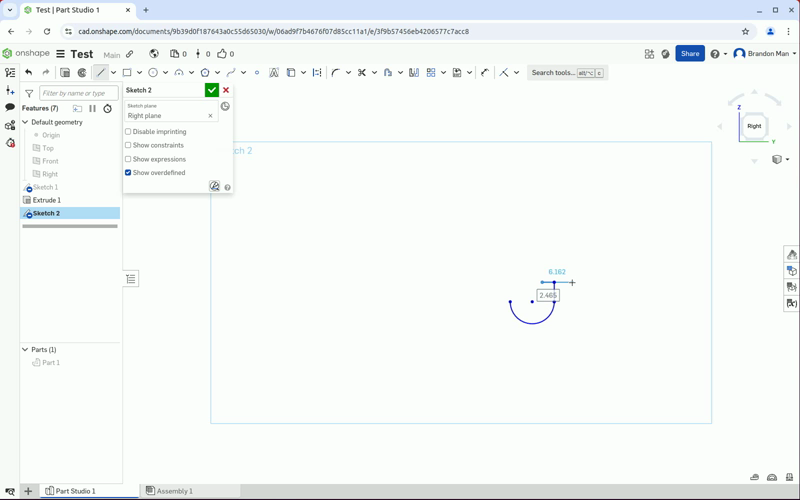
mouse_move(521, 282)
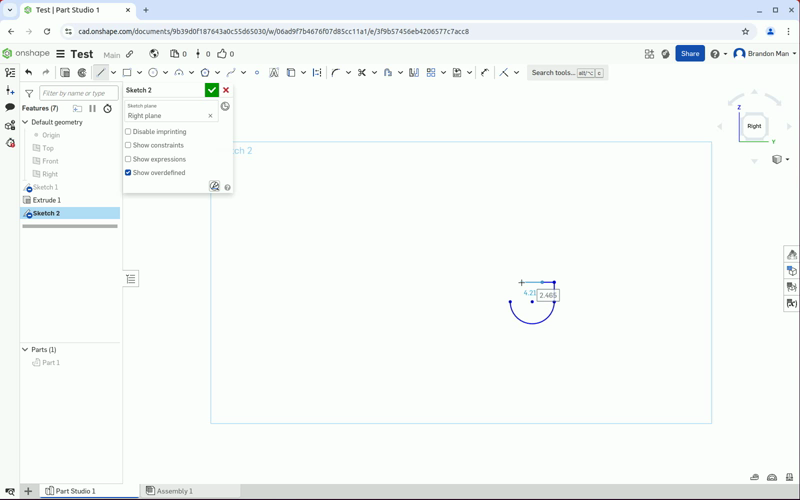
click(521, 282)
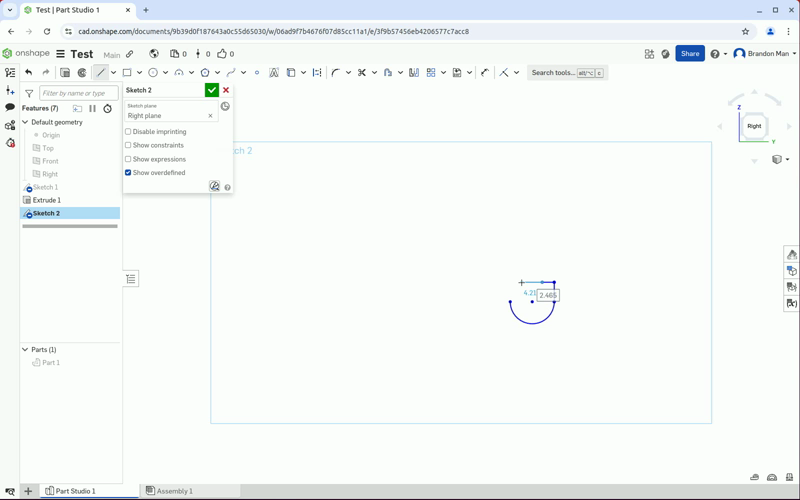
key_up(shift)
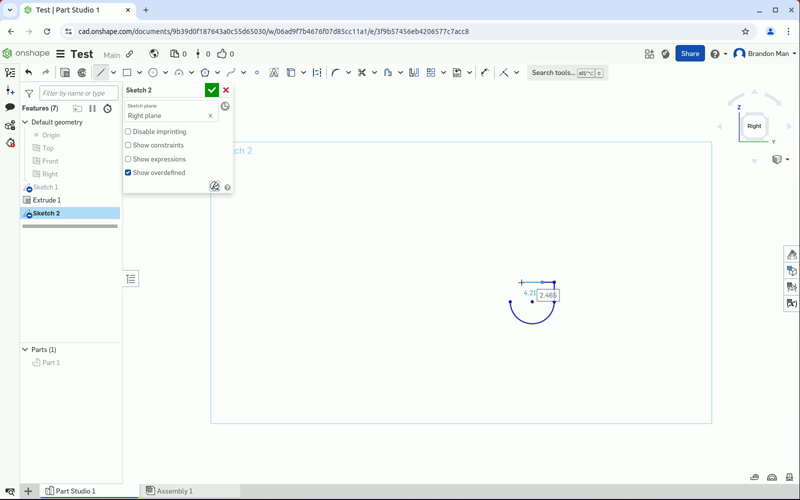
key_down(shift)
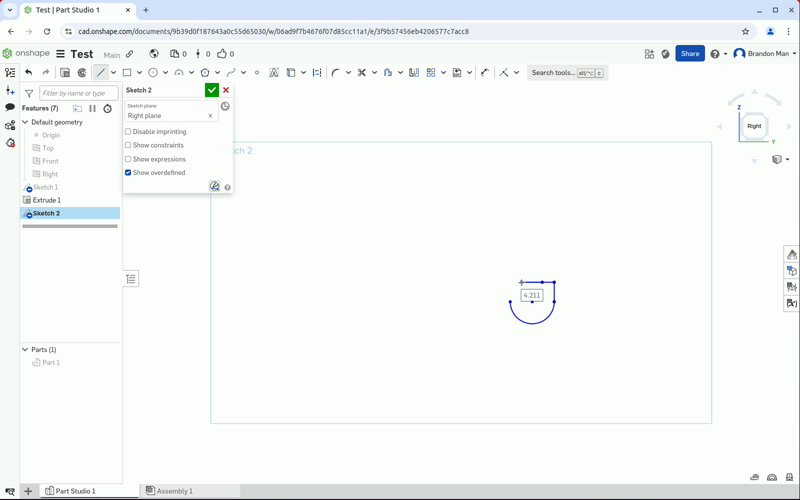
mouse_move(551, 282)
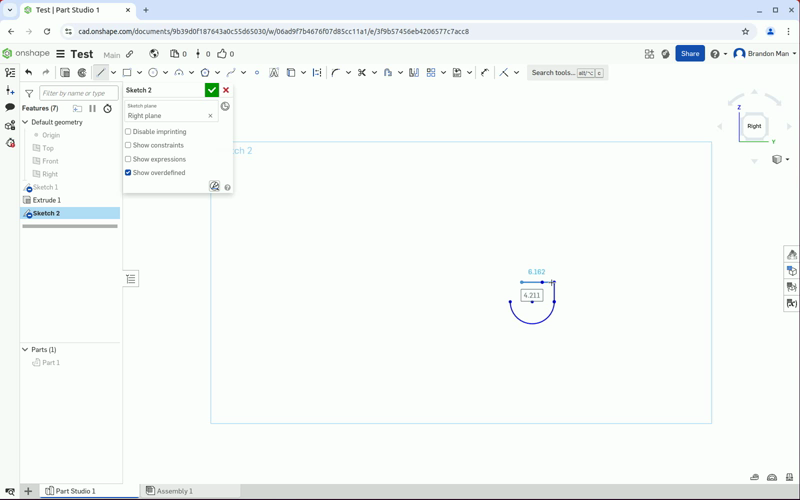
mouse_move(510, 282)
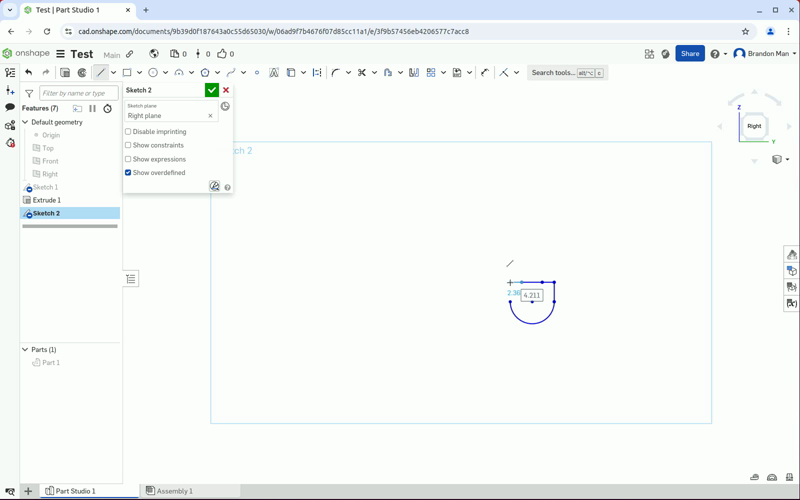
click(510, 282)
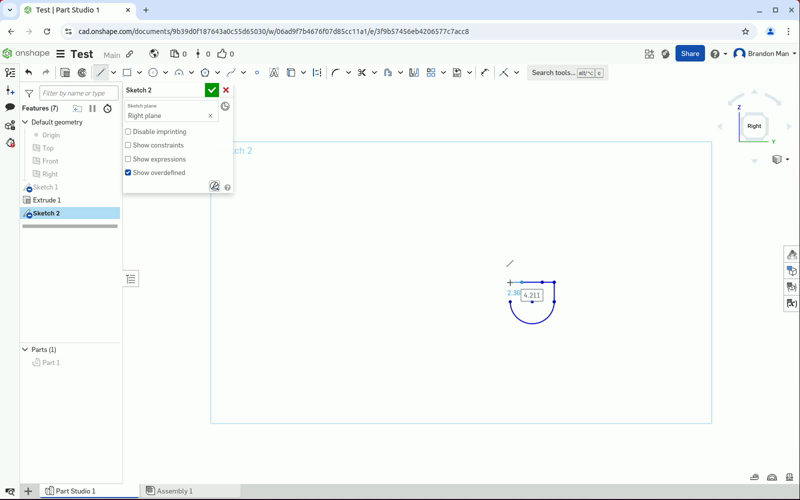
key_up(shift)
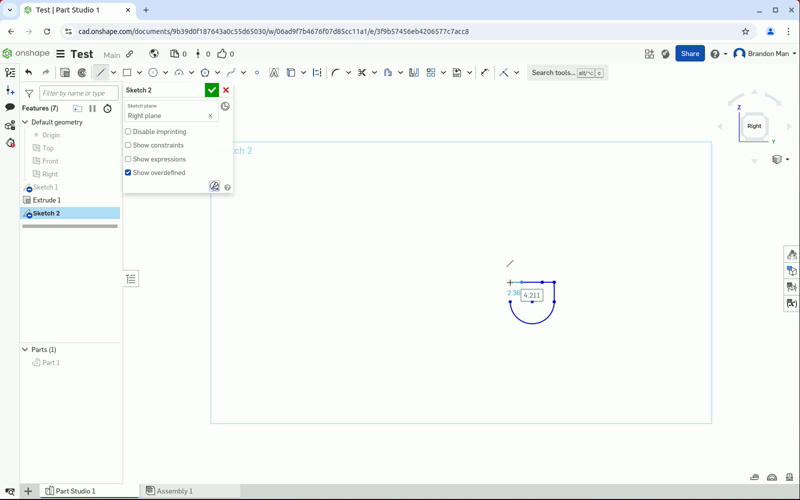
mouse_move(540, 282)
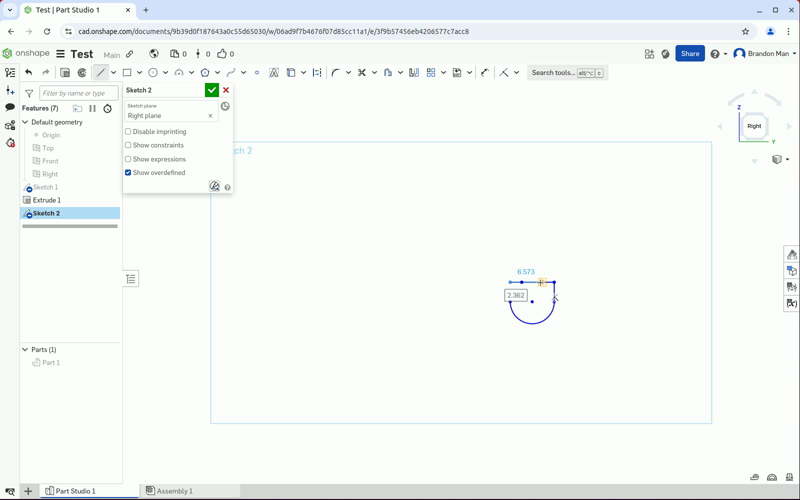
key_down(shift)
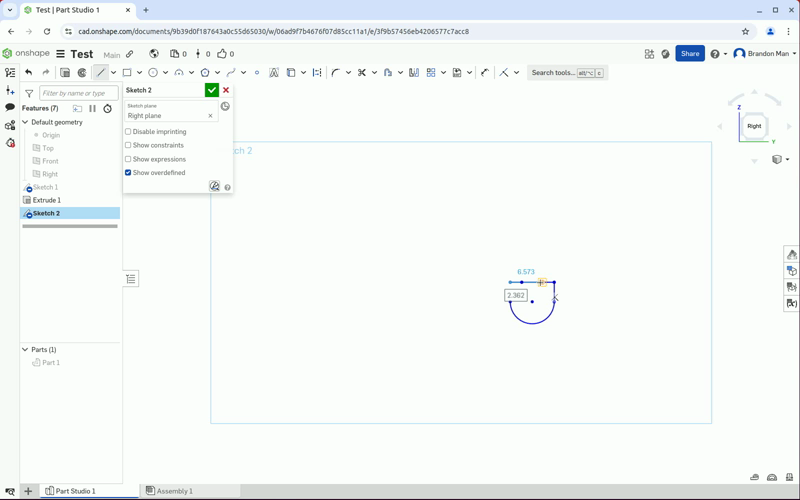
mouse_move(510, 301)
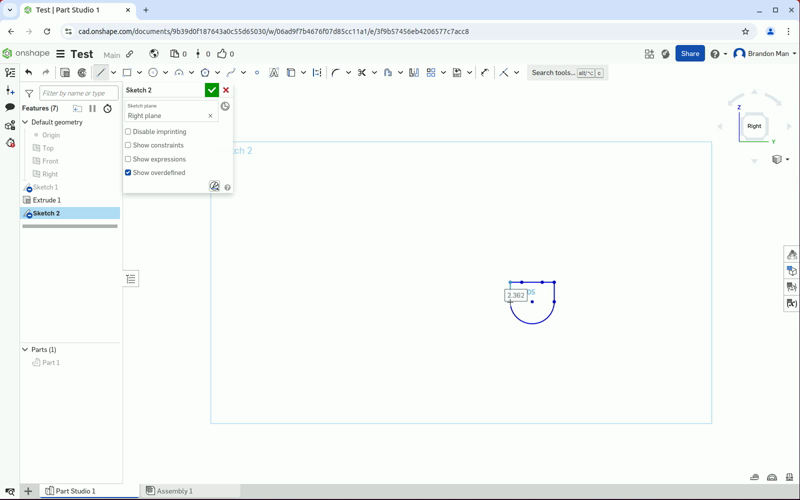
key_up(shift)
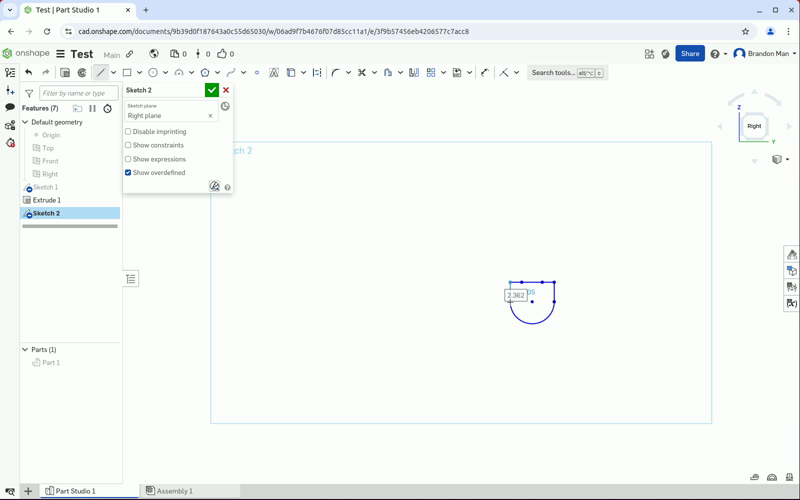
click(510, 301)
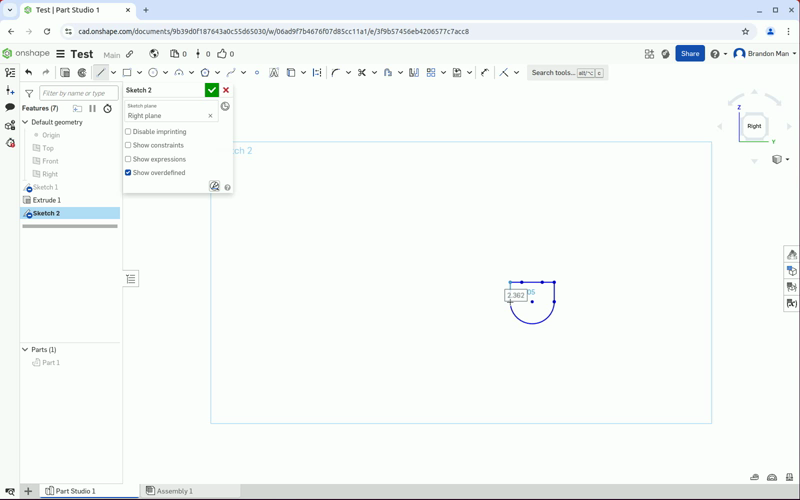
key(esc)
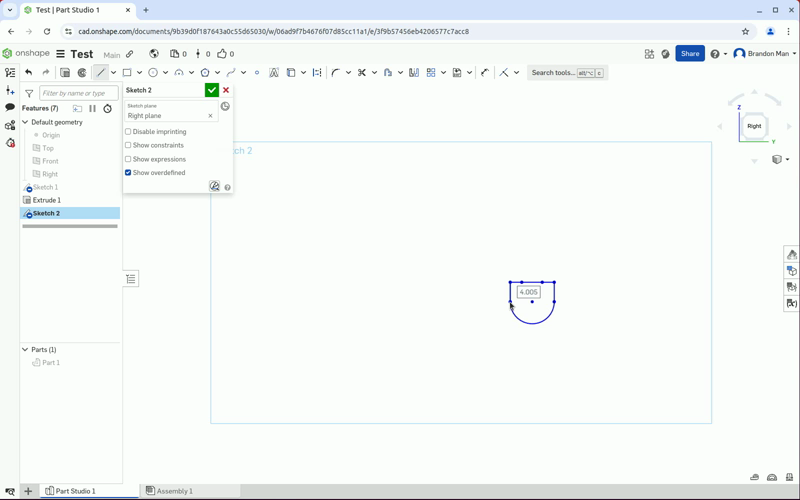
mouse_move(532, 319)
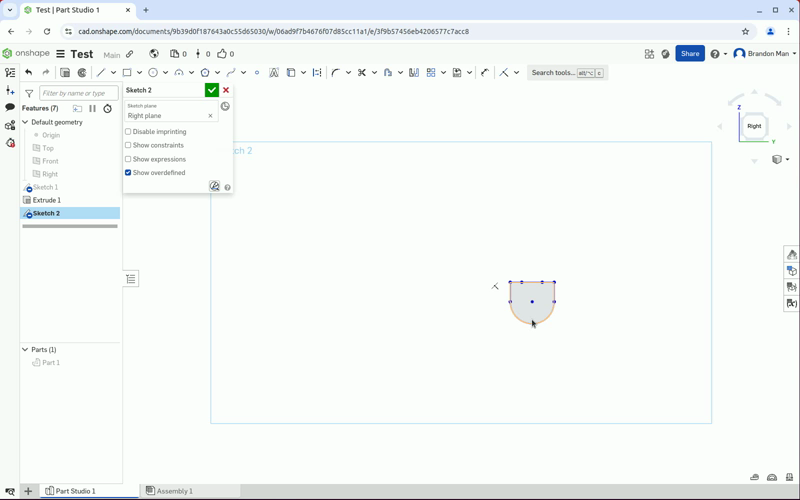
scroll(6)
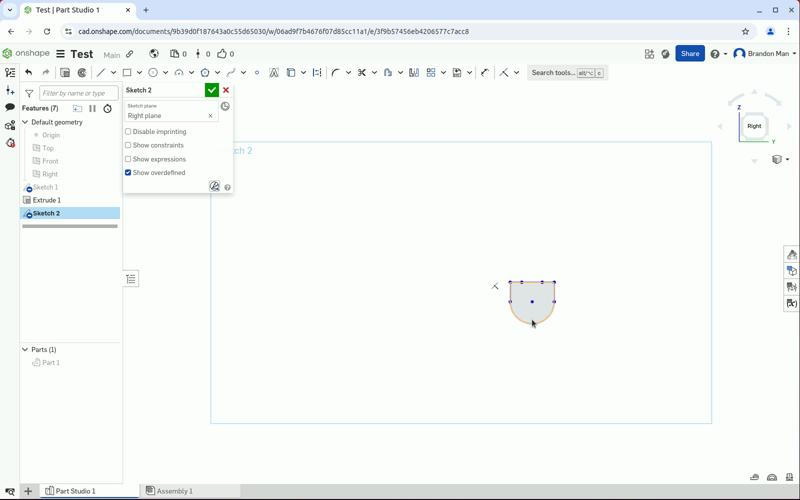
scroll(6)
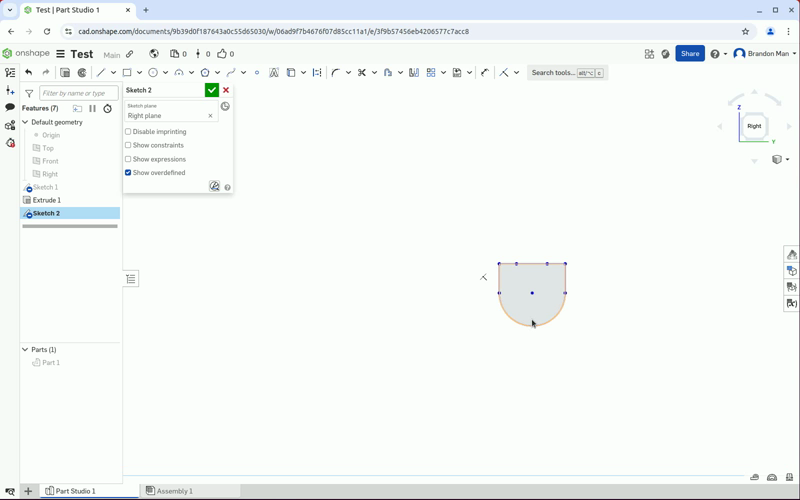
scroll(6)
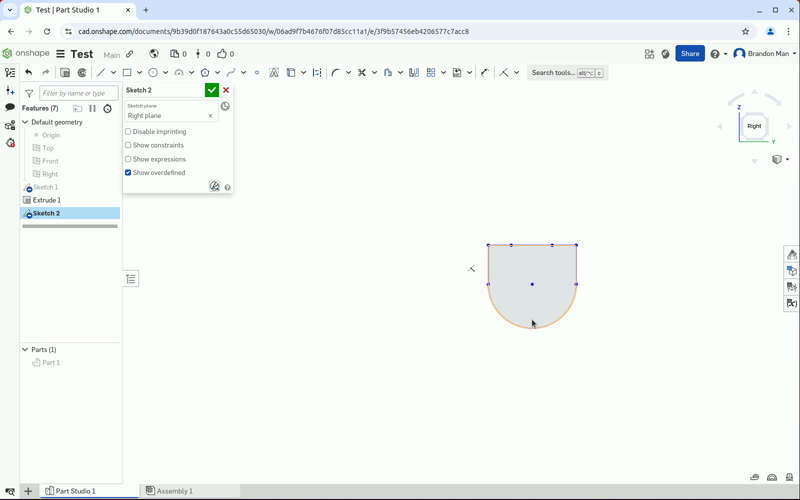
scroll(6)
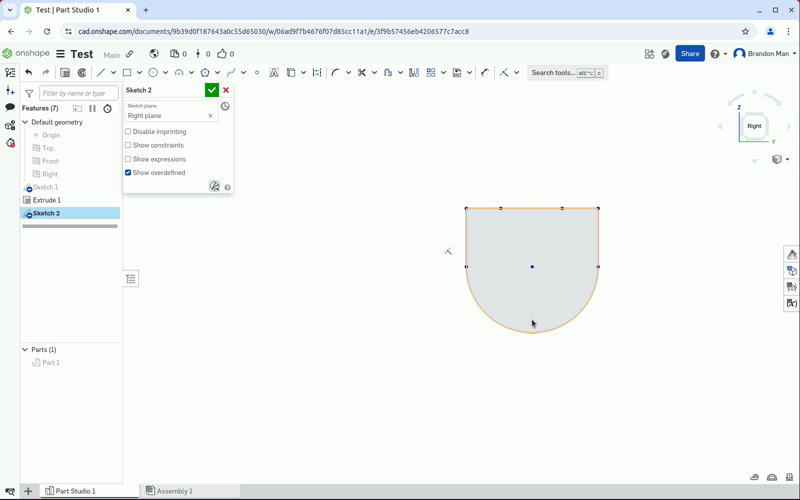
scroll(6)
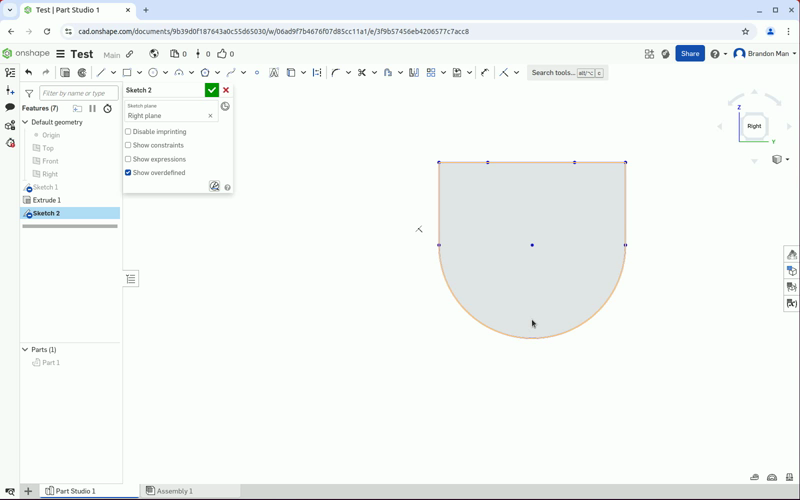
scroll(6)
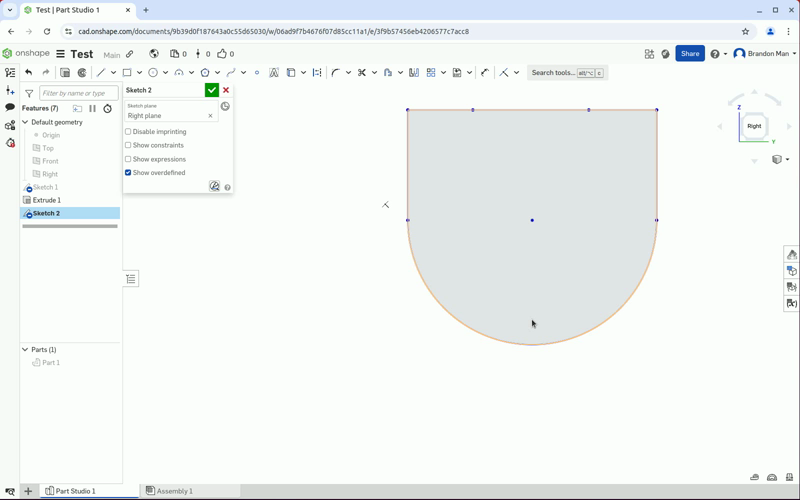
scroll(6)
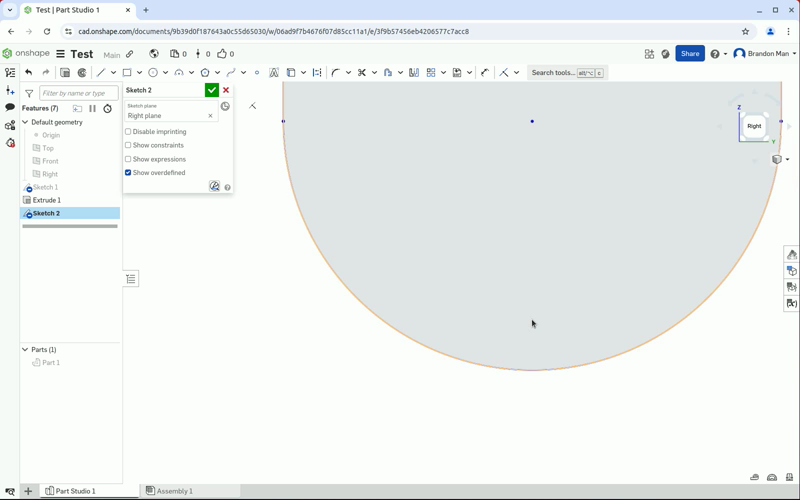
click(532, 319)
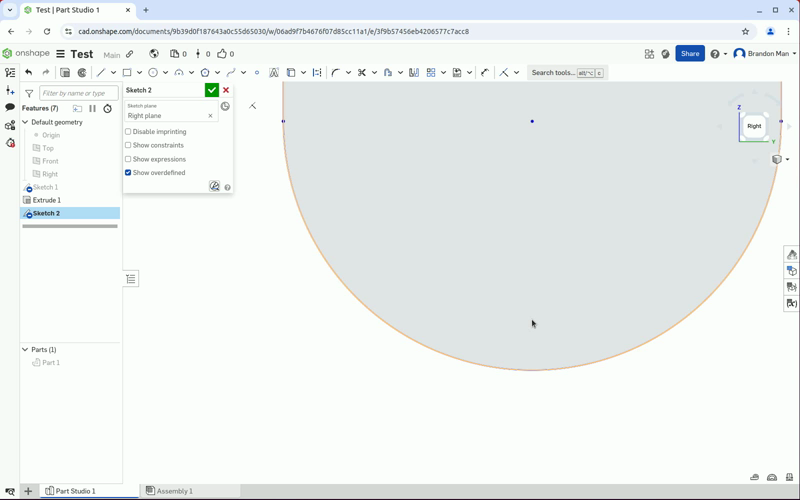
scroll(-6)
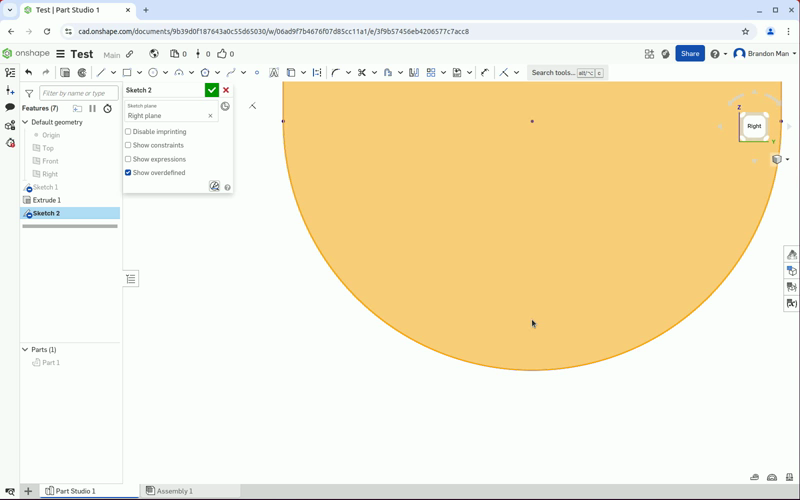
scroll(-6)
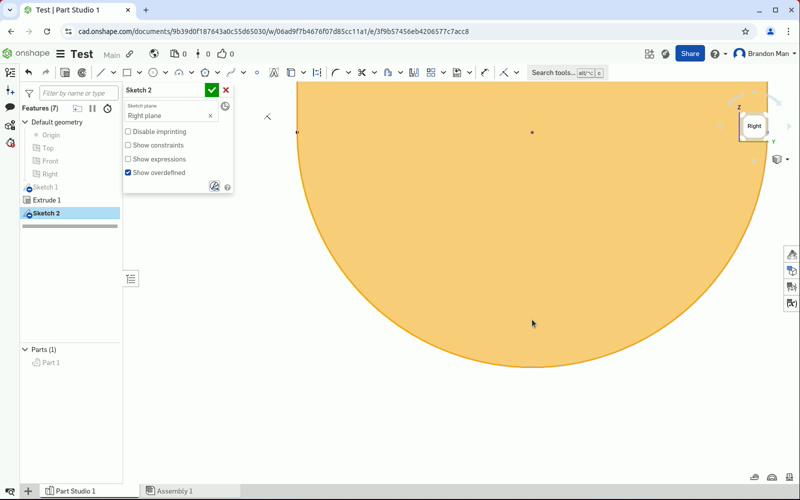
scroll(-6)
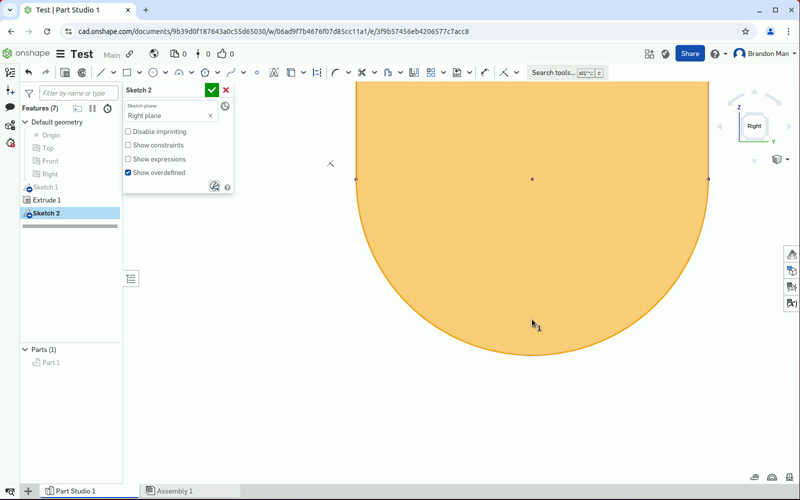
scroll(-6)
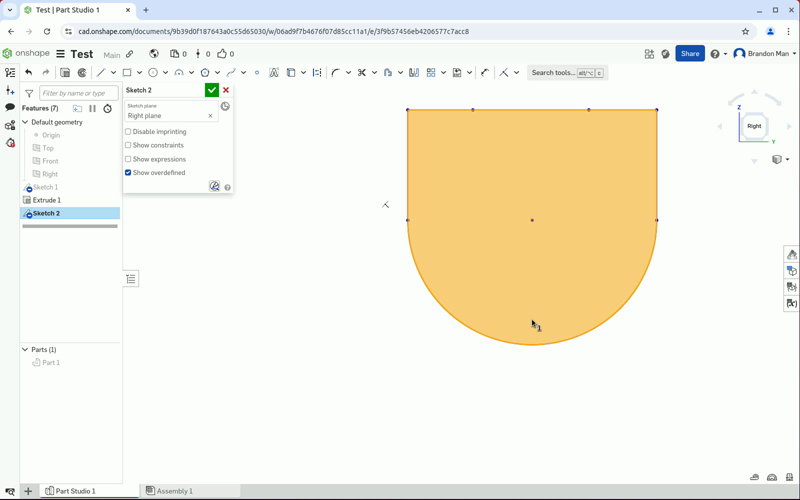
scroll(-6)
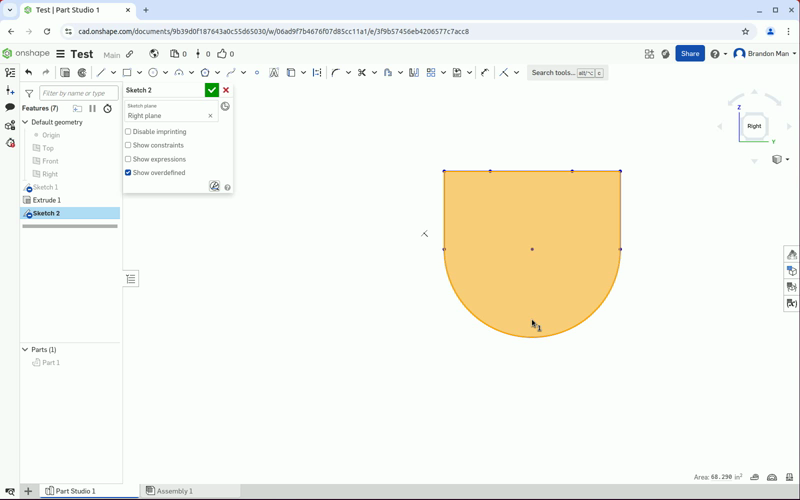
scroll(-6)
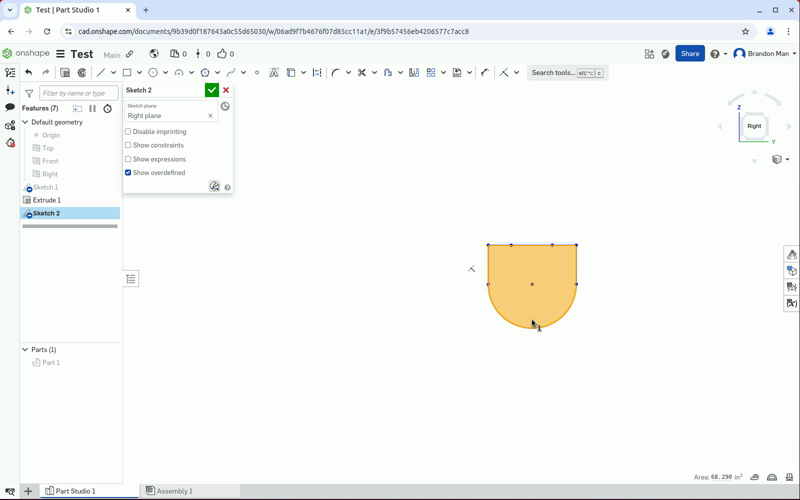
scroll(-6)
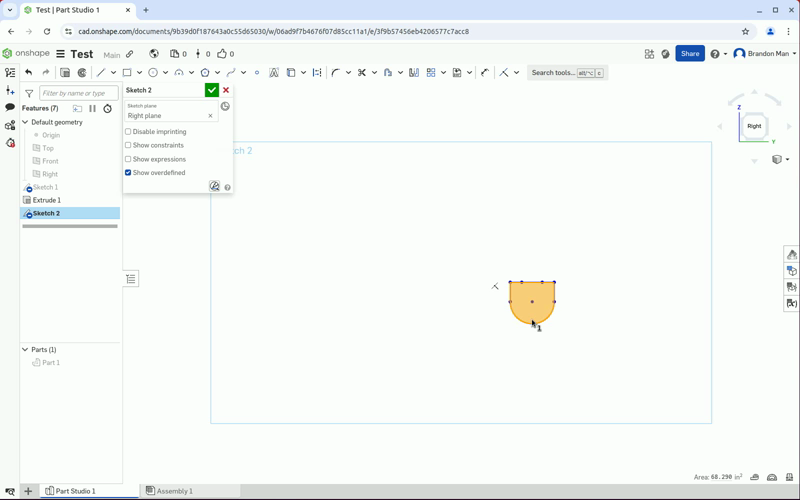
mouse_move(73, 352)
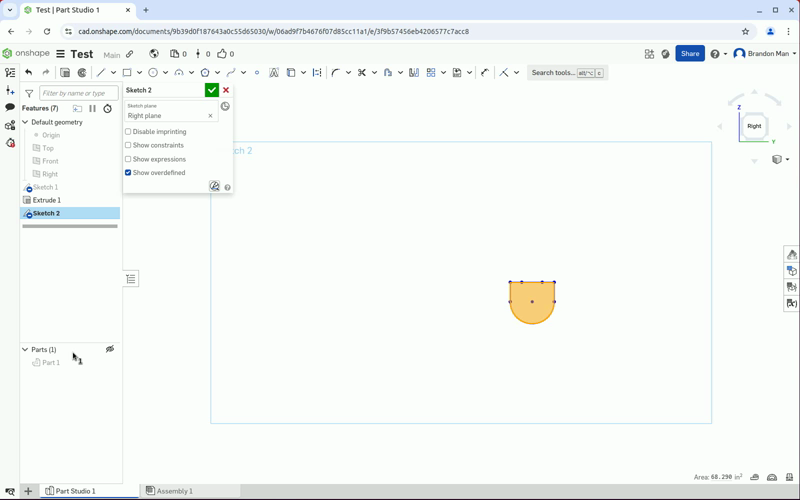
key(shift+y)
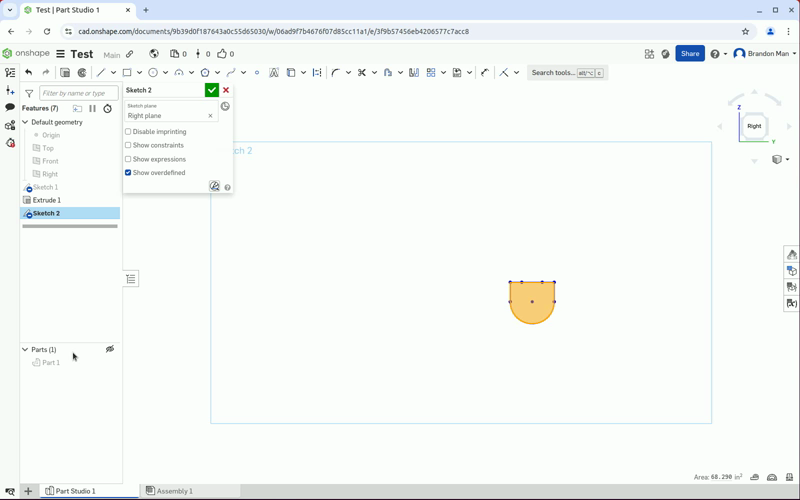
key(shift+e)
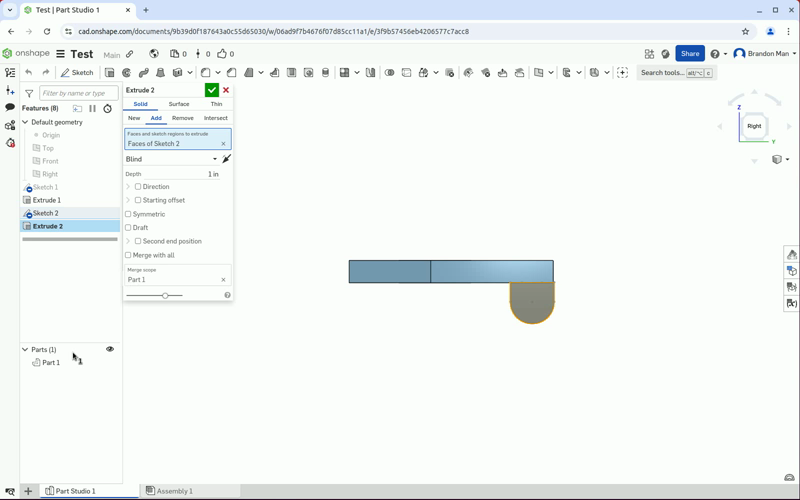
mouse_move(143, 106)
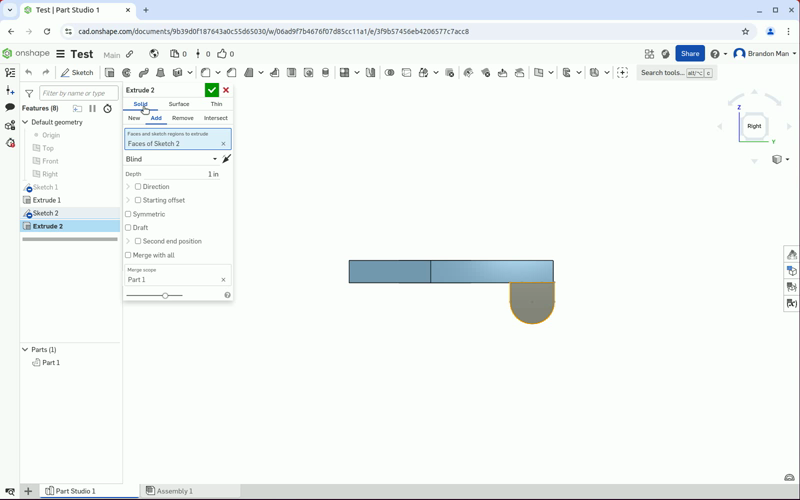
click(143, 106)
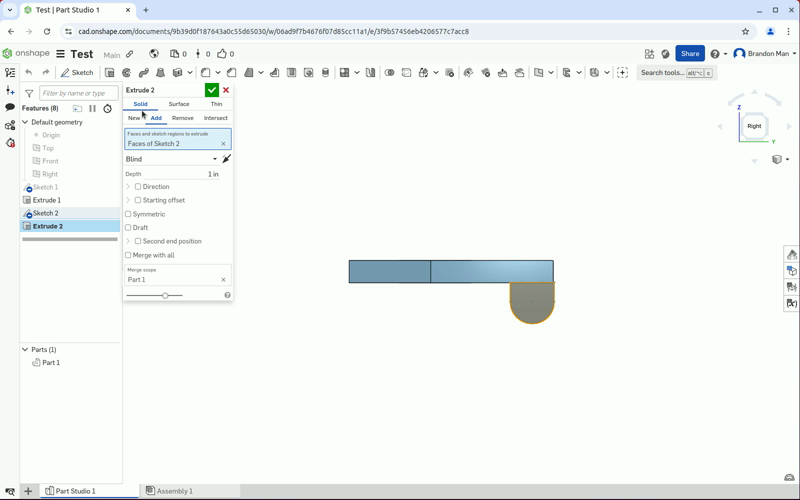
mouse_move(137, 120)
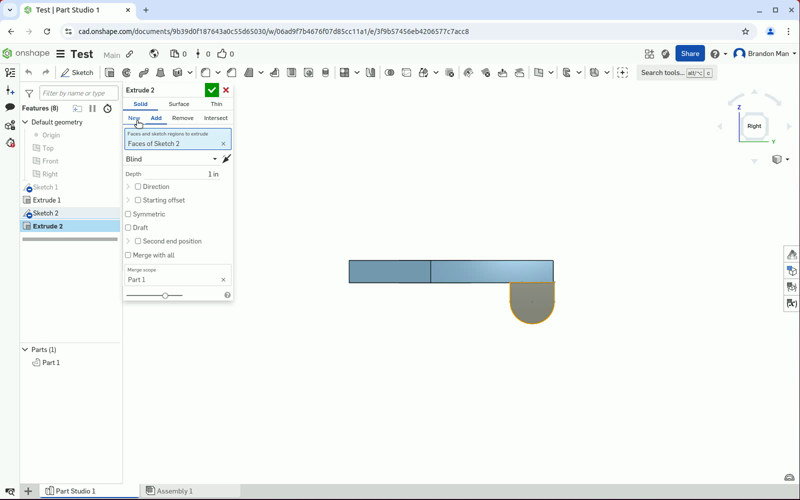
click(137, 120)
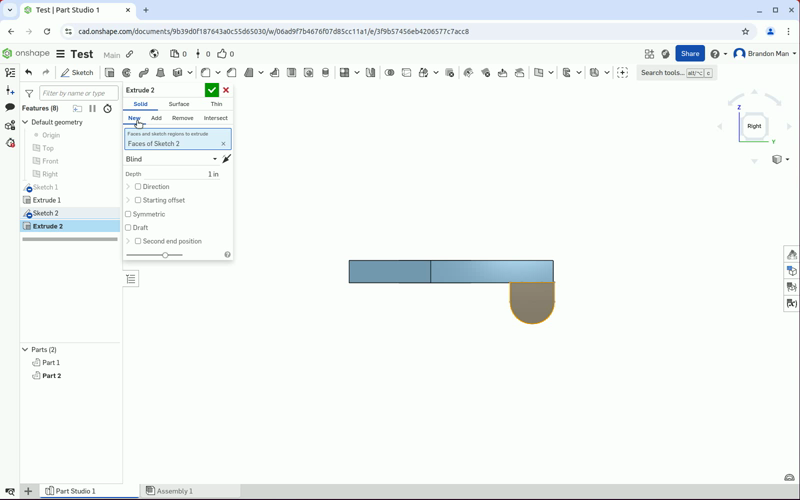
key(tab, 4)
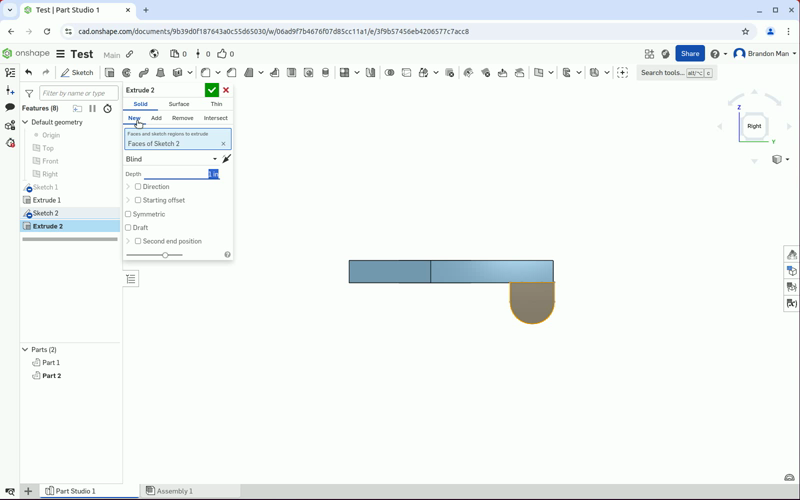
text(6.499)
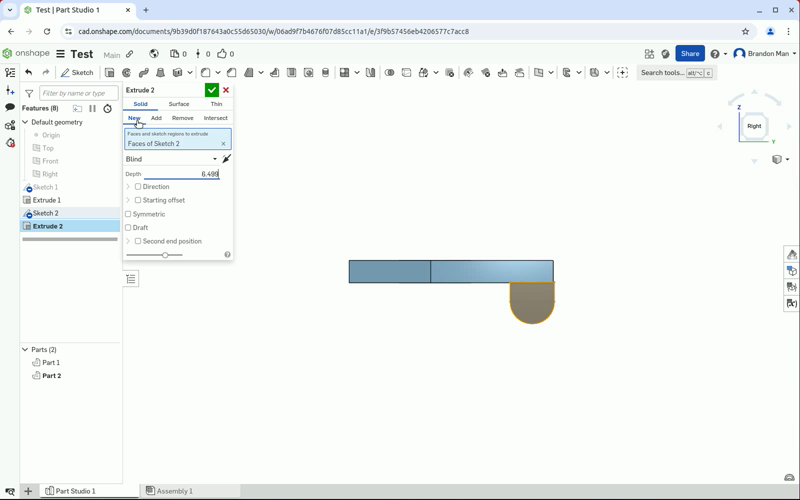
key(tab, 3)
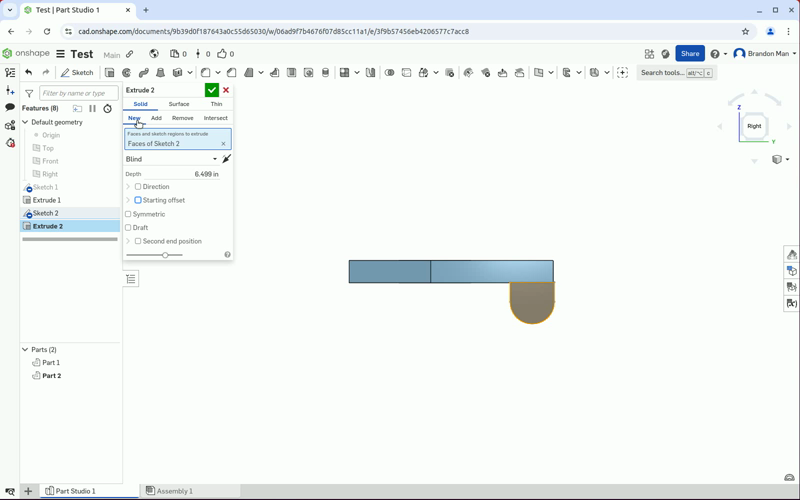
key(tab, 2)
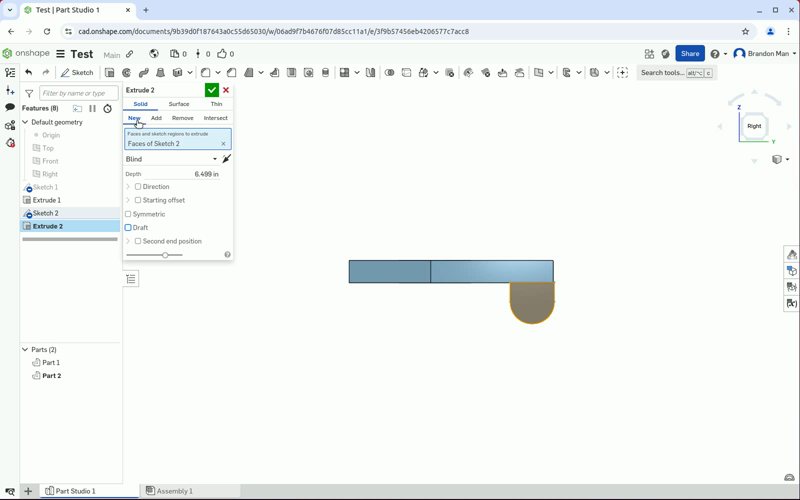
key(space)
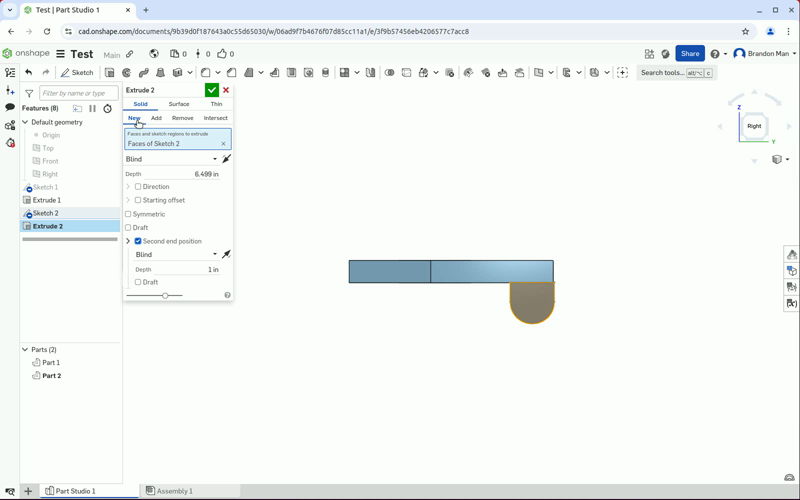
key(tab, 3)
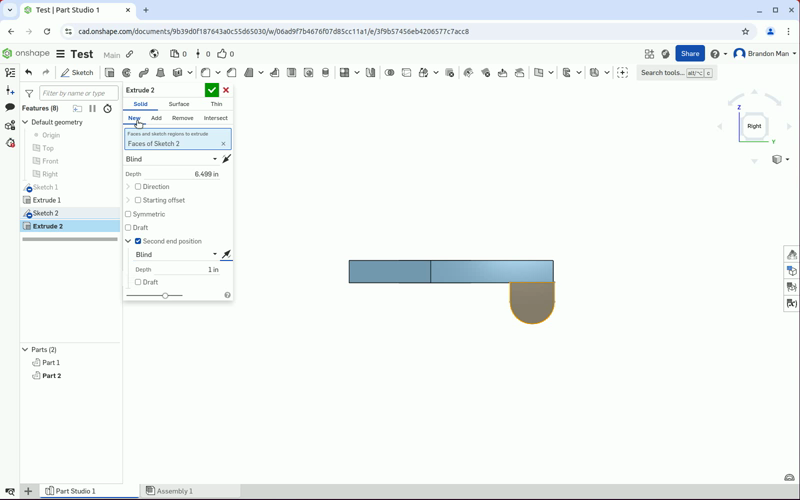
text(6.499)
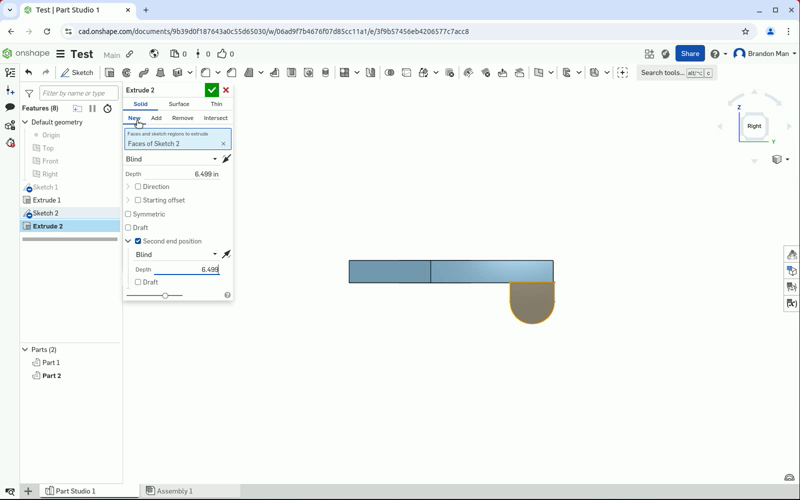
key(enter)
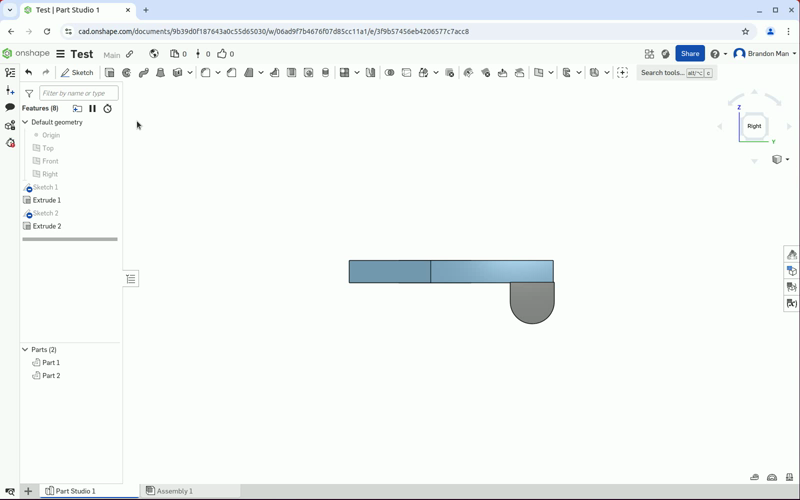
key(shift+h)
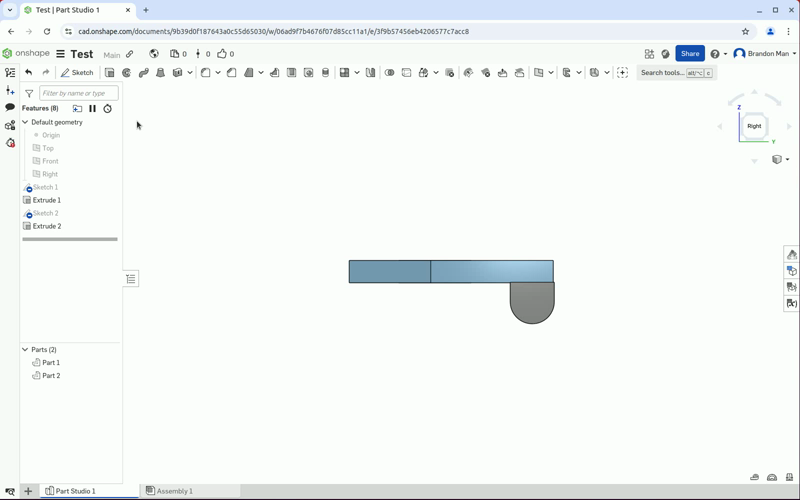
key(shift+h)
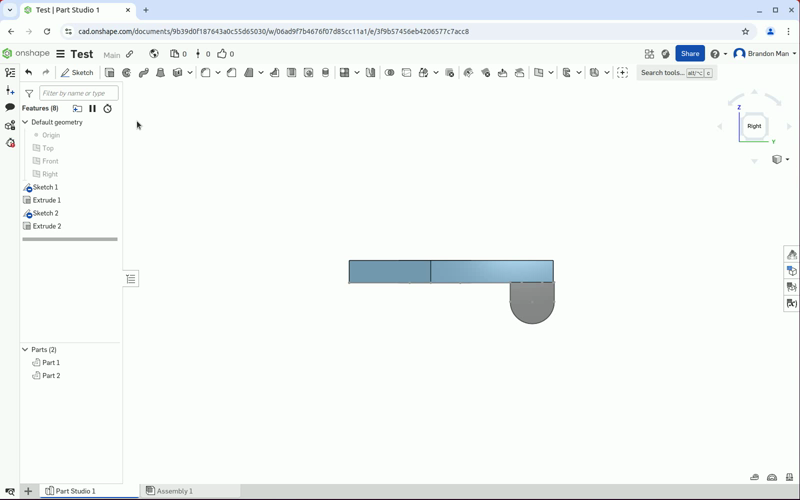
key(shift+7)
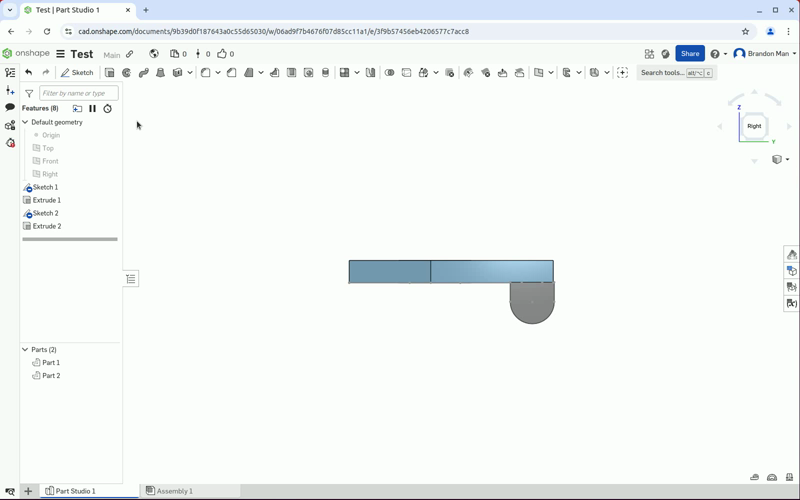
key(right, 2)
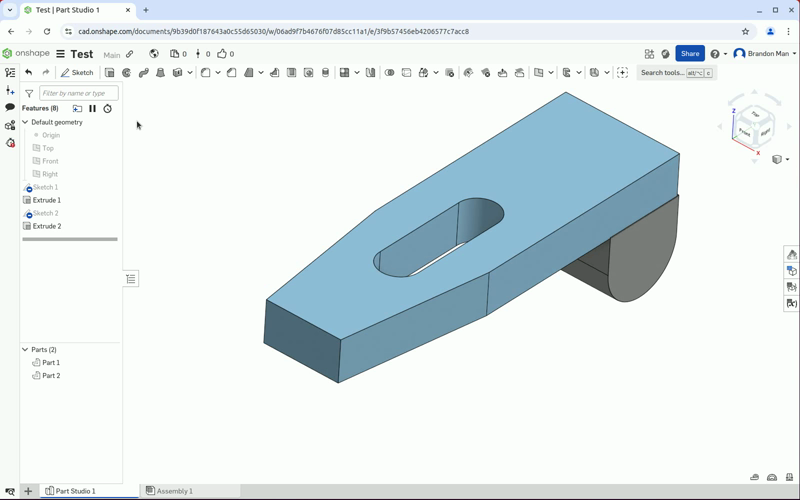
key(down, 2)
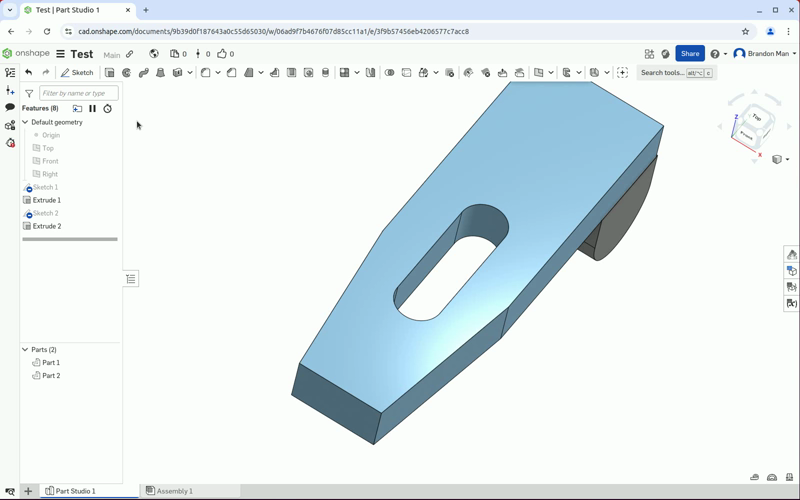
key(up, 2)
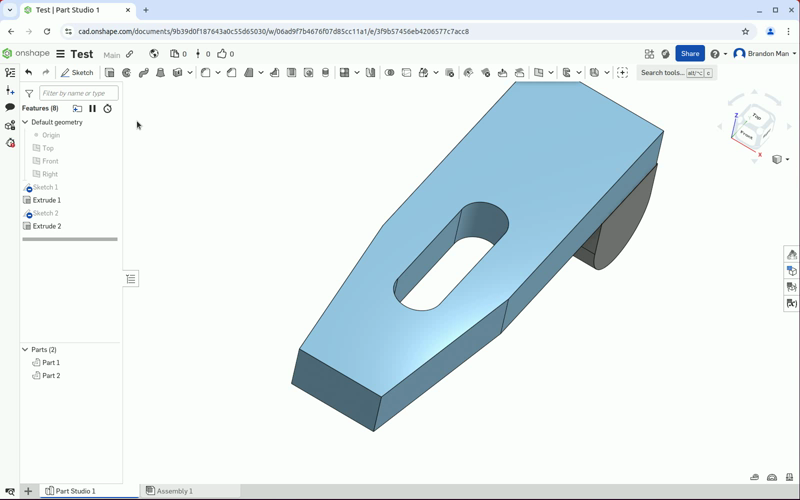
key(left, 2)
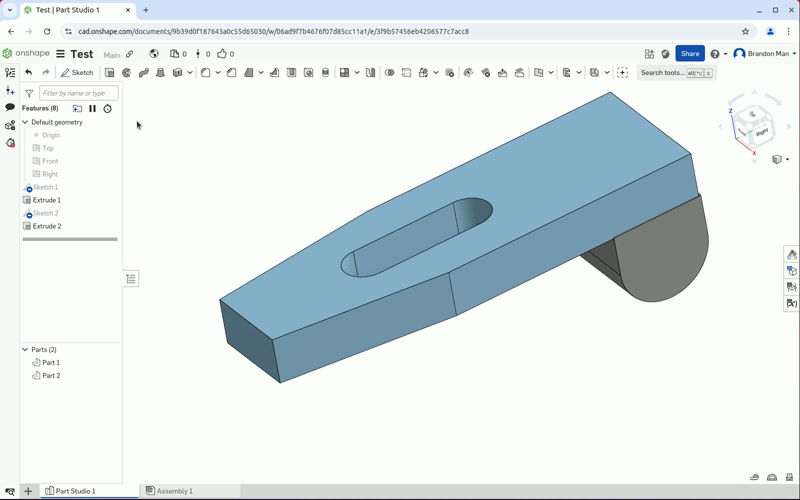
mouse_move(73, 189)
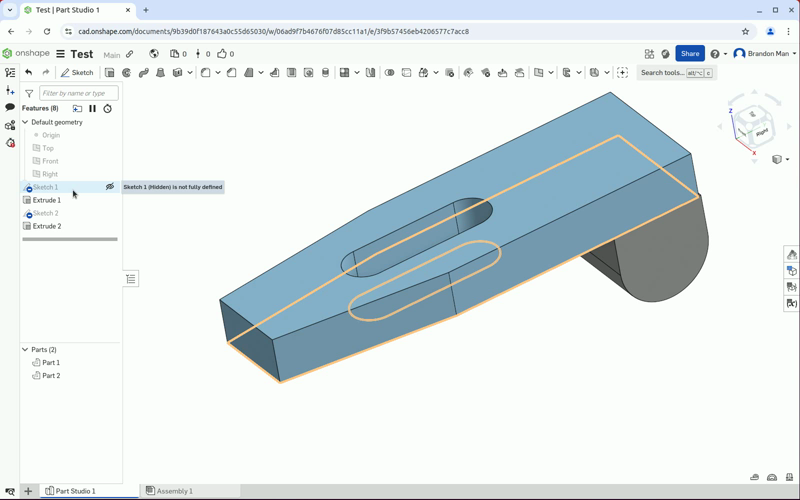
click(73, 189)